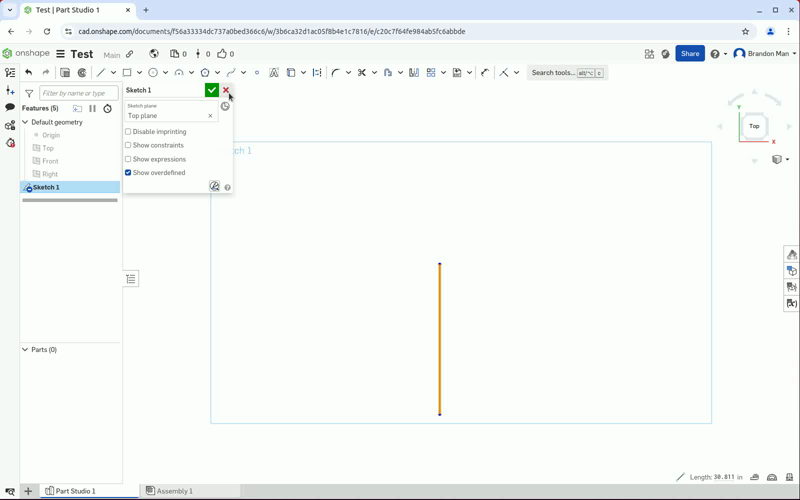
key(shift+h)
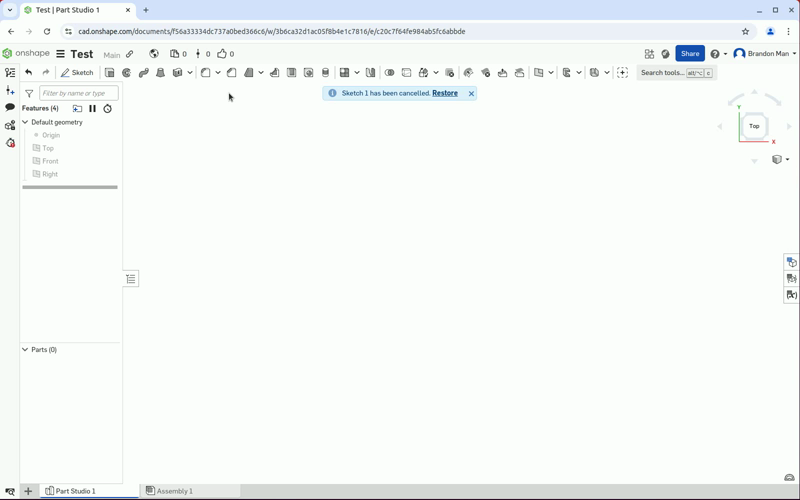
mouse_move(73, 352)
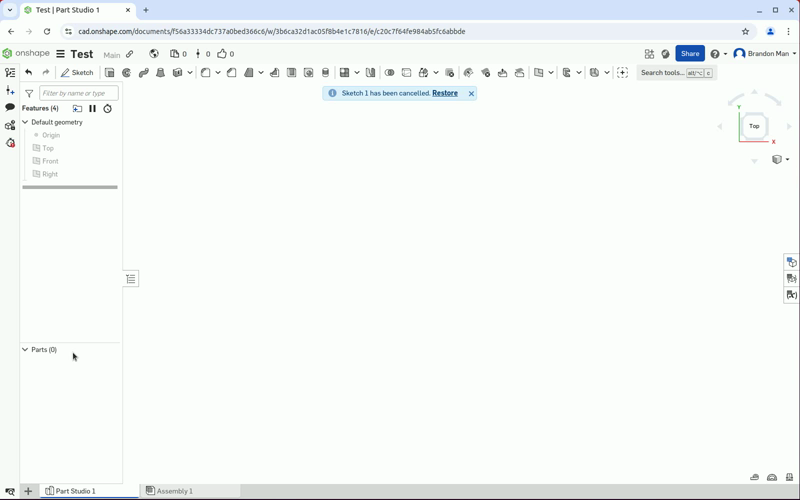
key(y)
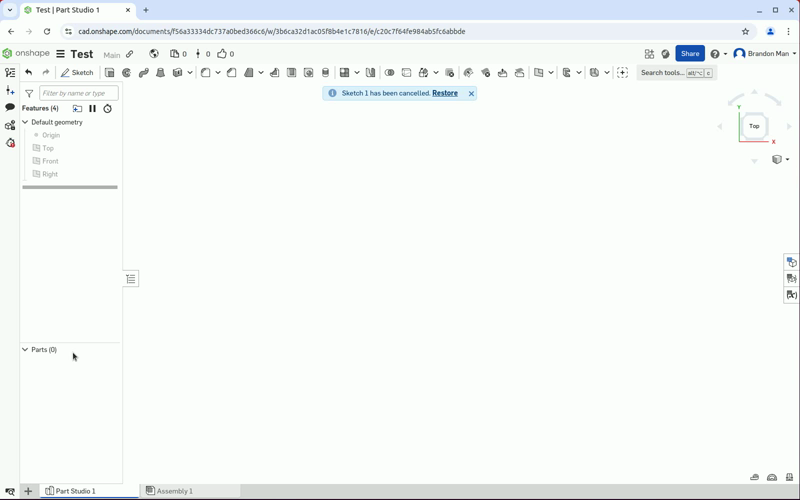
key(shift+p)
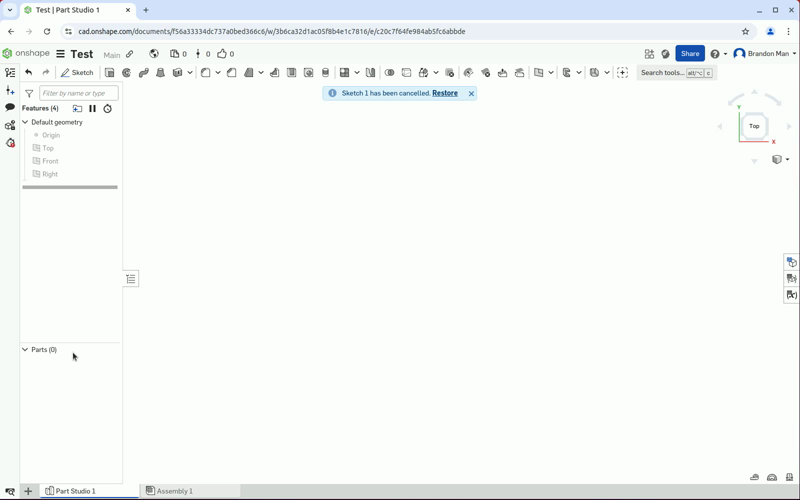
key(space)
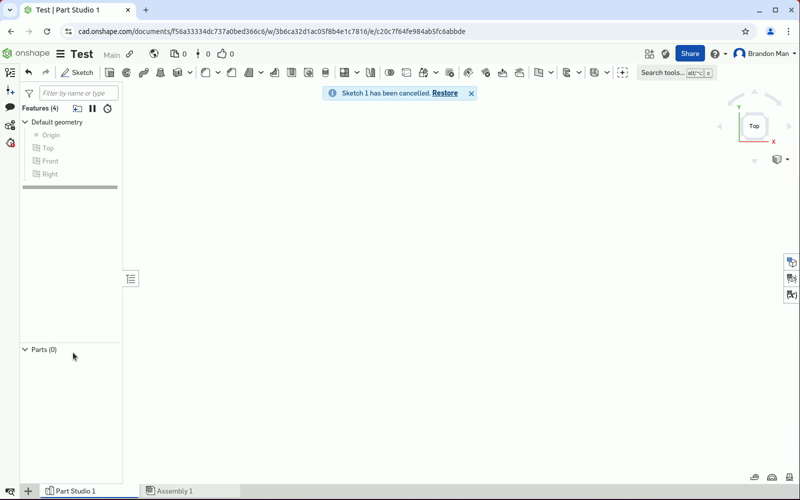
key_down(shift)
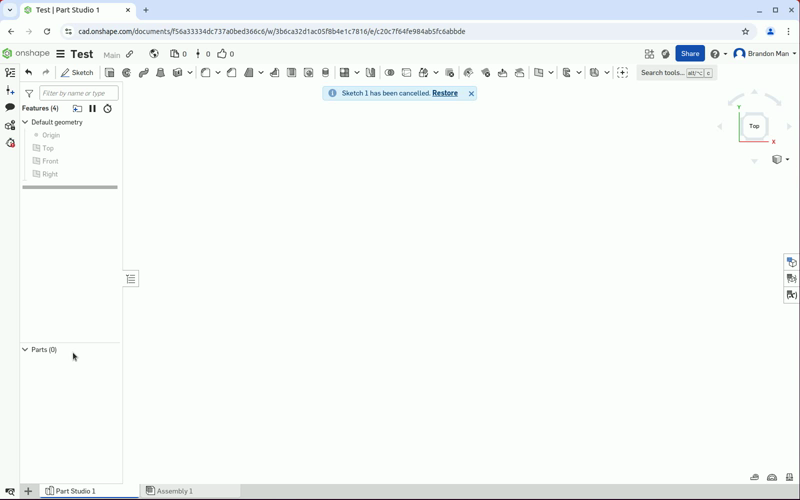
key(up)
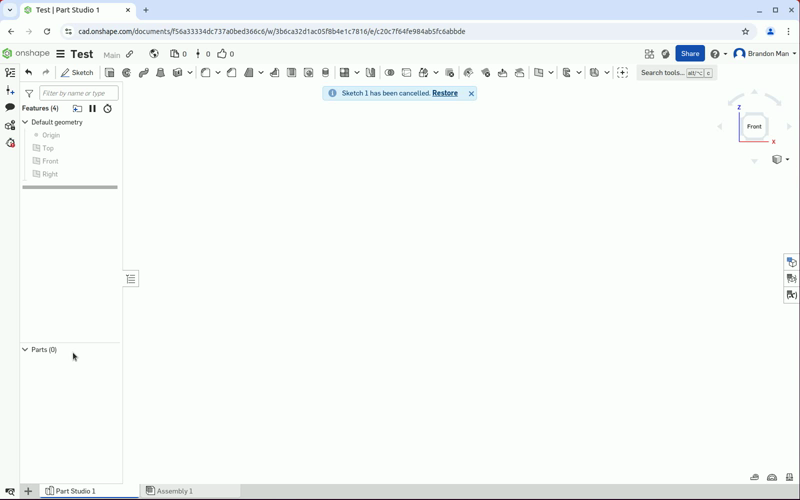
key_up(shift)
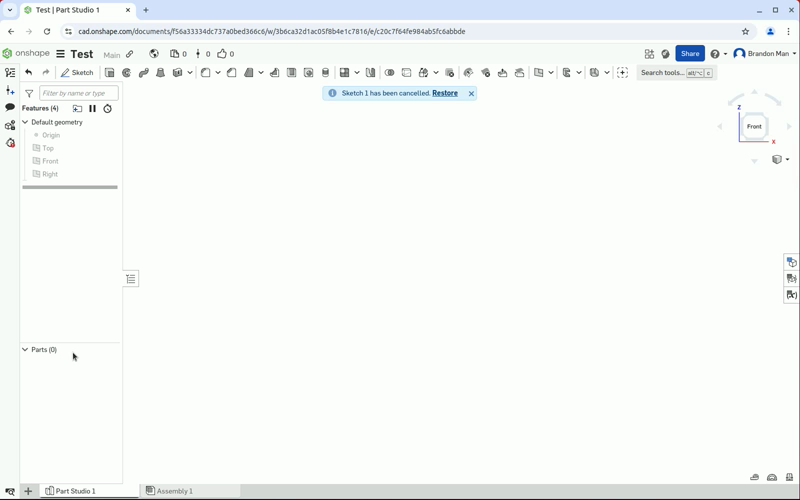
mouse_move(73, 352)
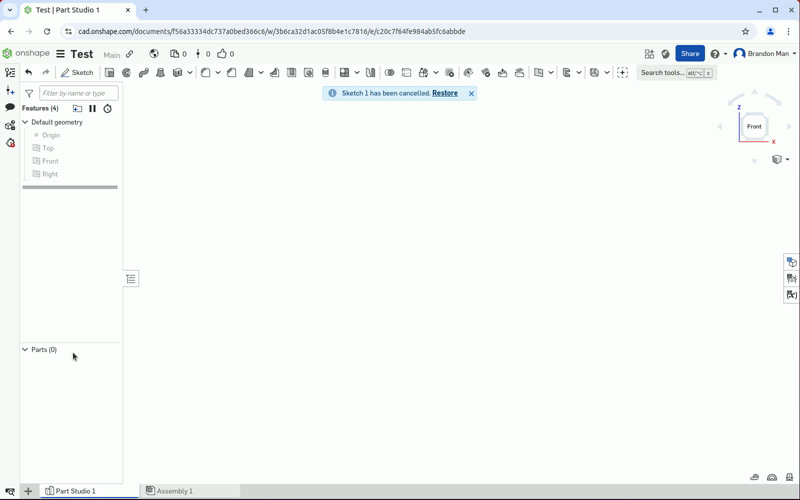
key(shift+y)
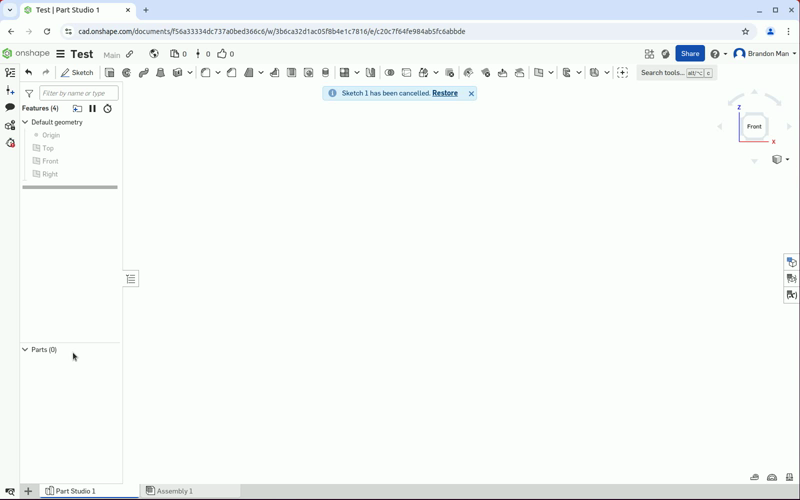
key(shift+s)
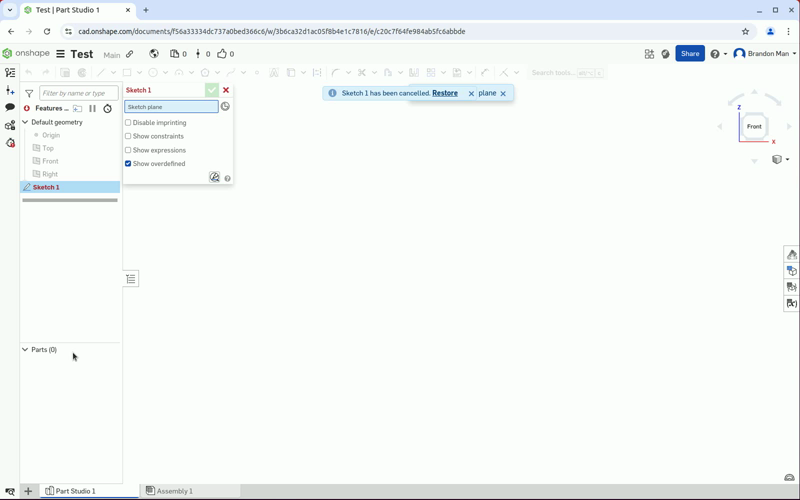
mouse_move(73, 163)
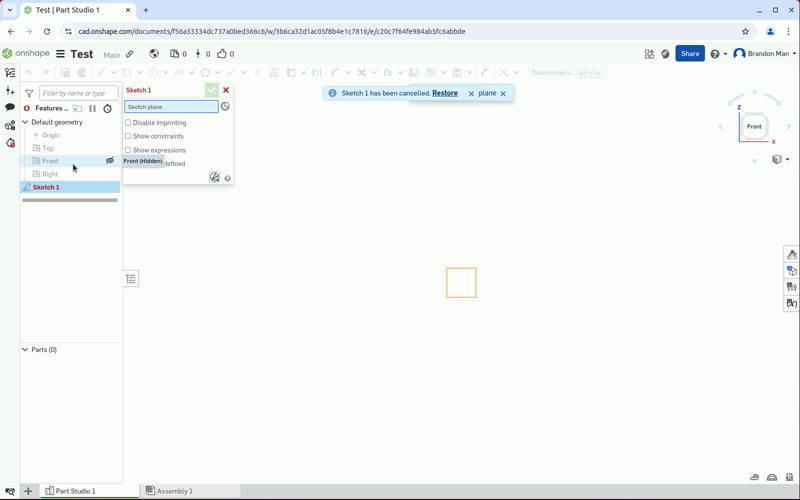
click(73, 163)
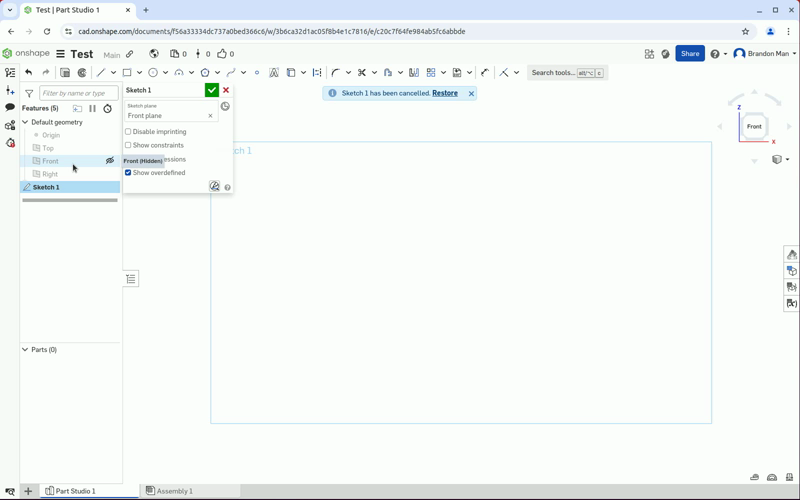
mouse_move(73, 352)
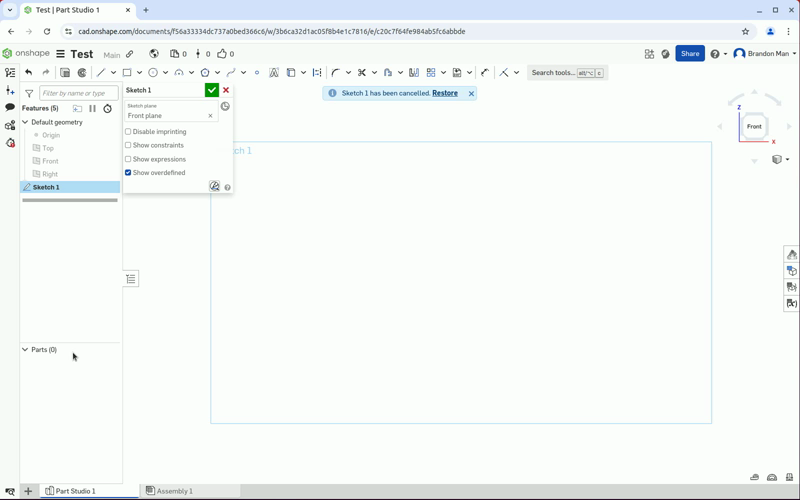
key(y)
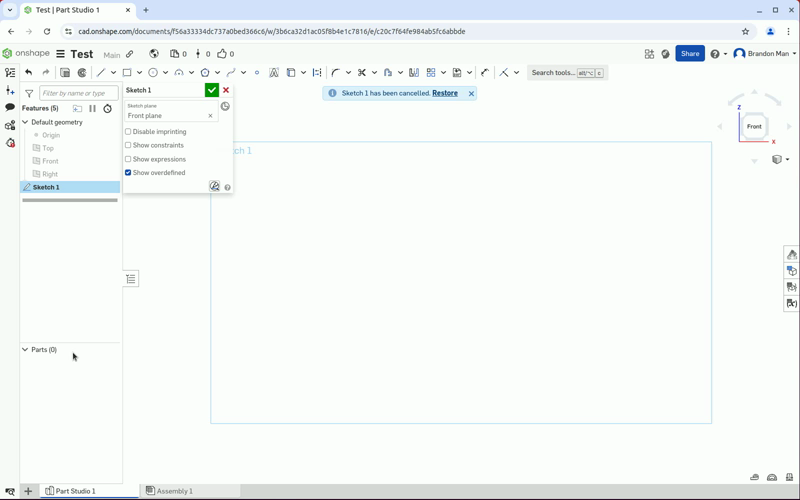
key(c)
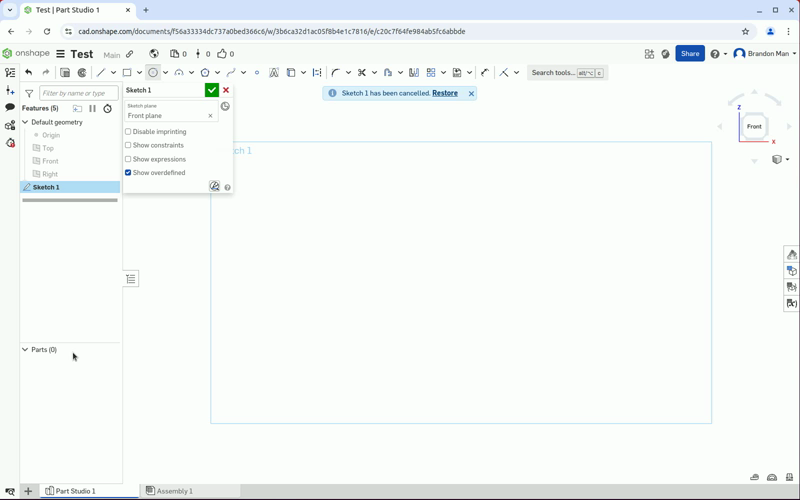
key_down(shift)
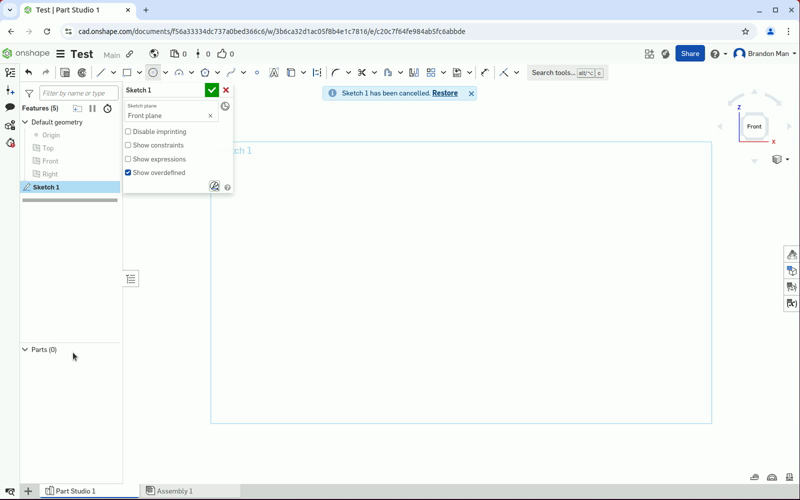
mouse_move(461, 282)
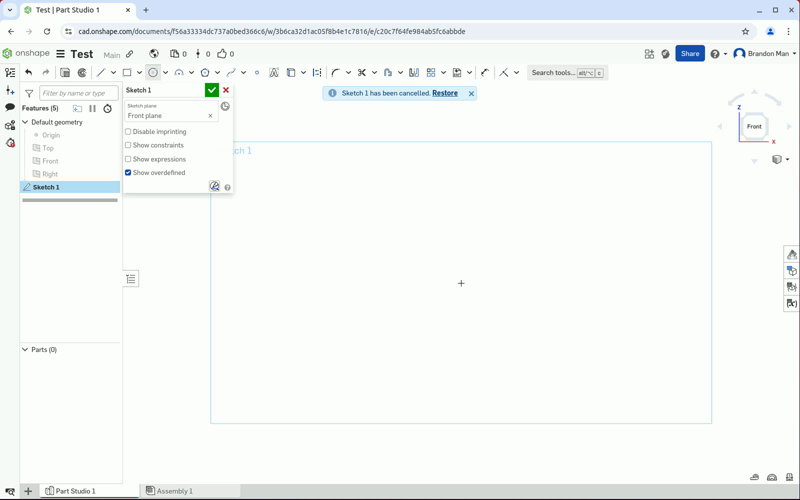
click(461, 282)
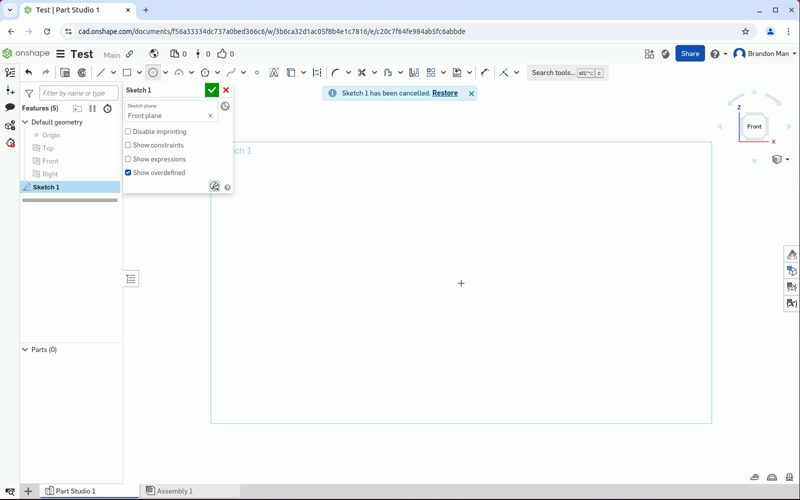
key_up(shift)
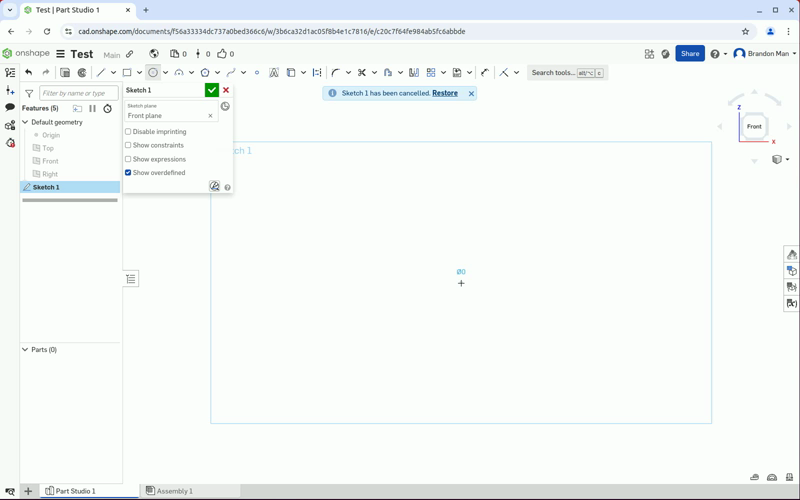
mouse_move(473, 282)
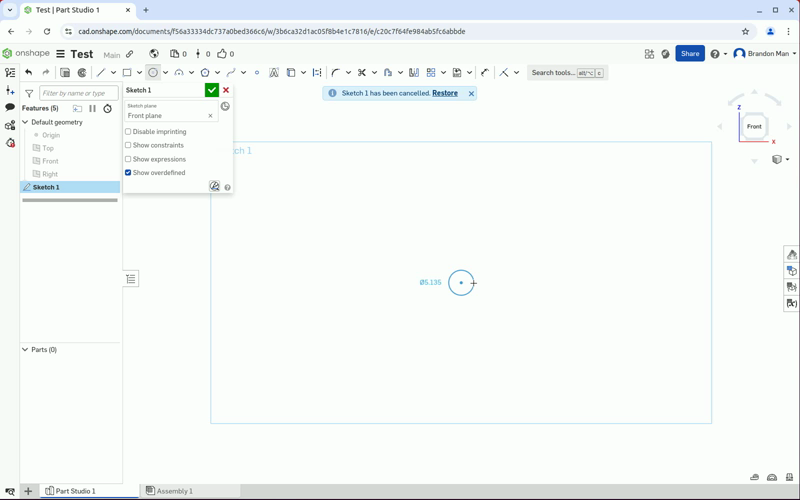
click(473, 282)
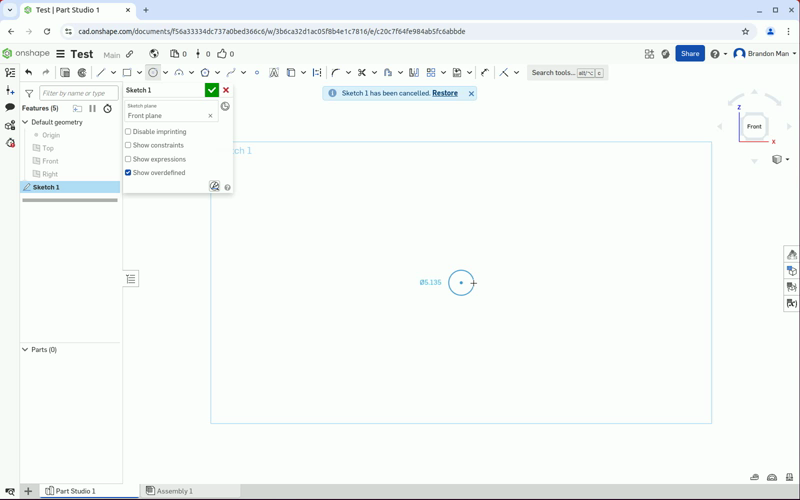
key(esc)
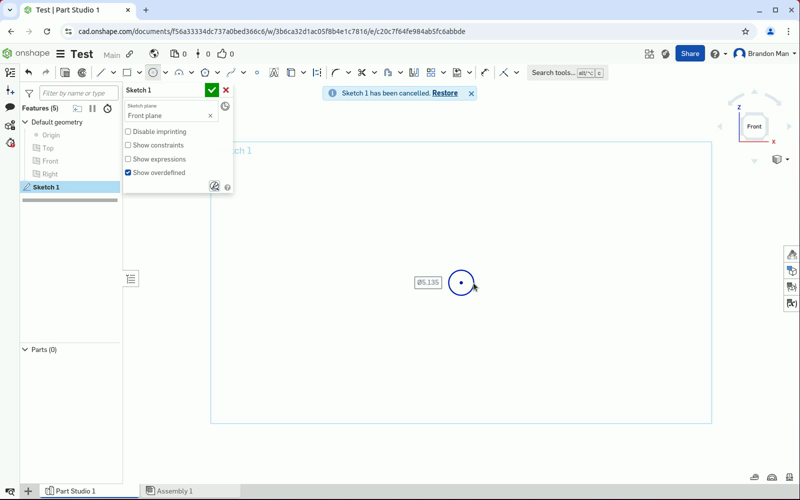
key(c)
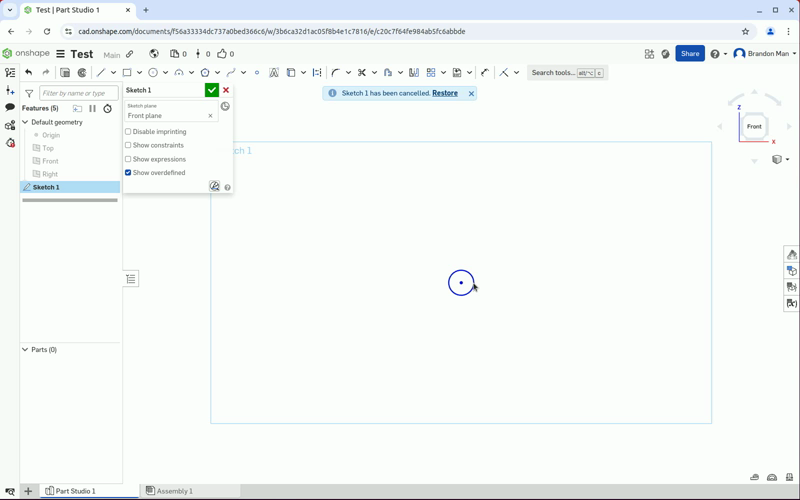
key_down(shift)
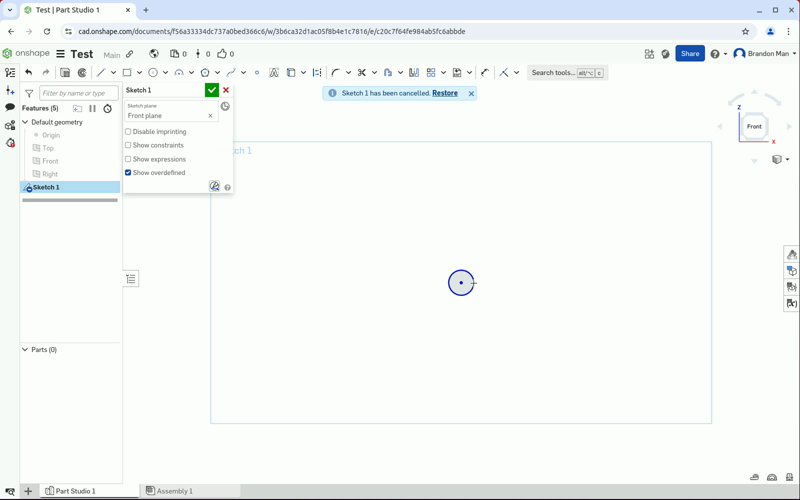
mouse_move(461, 282)
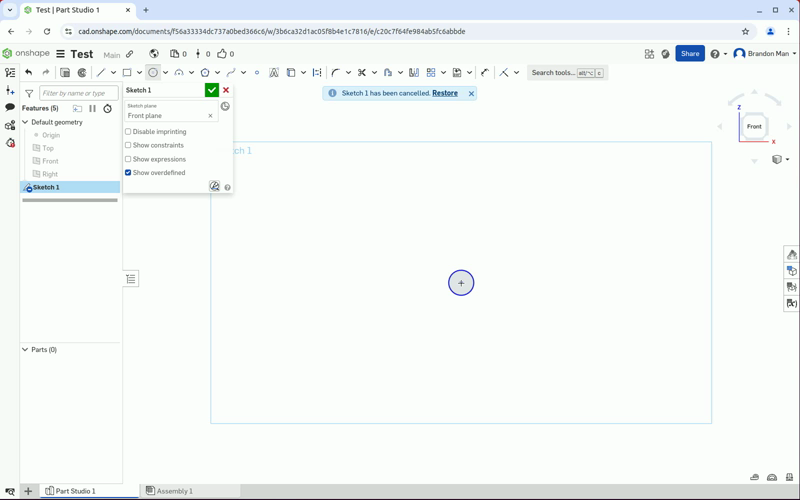
click(461, 282)
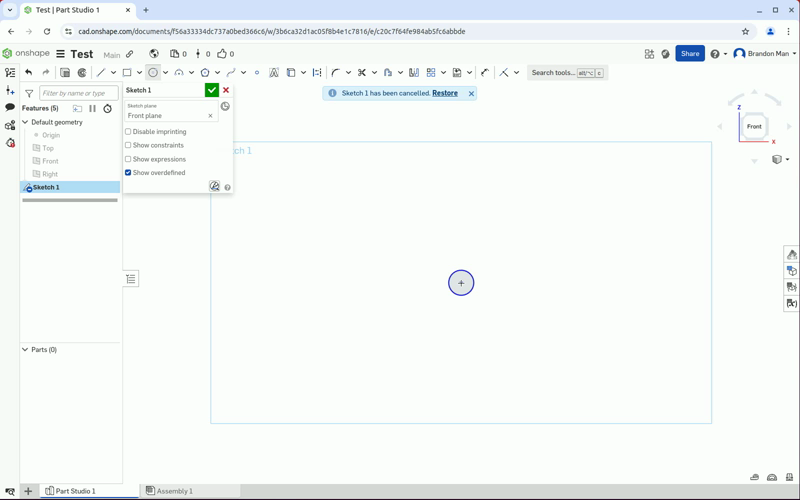
key_up(shift)
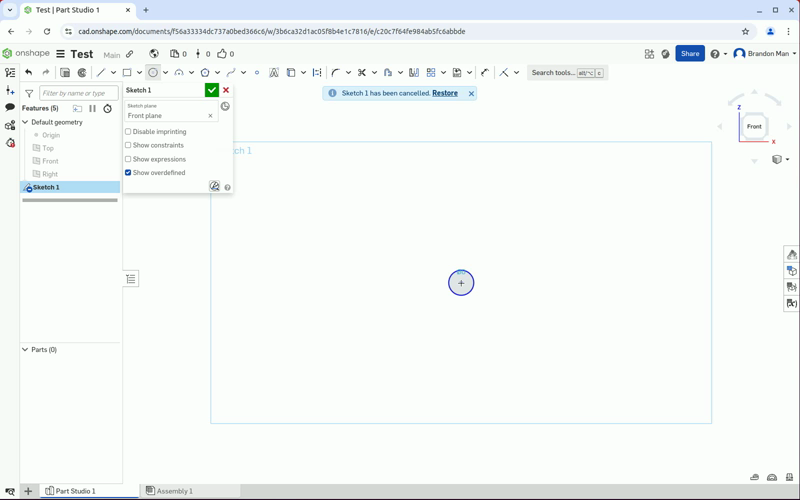
mouse_move(471, 282)
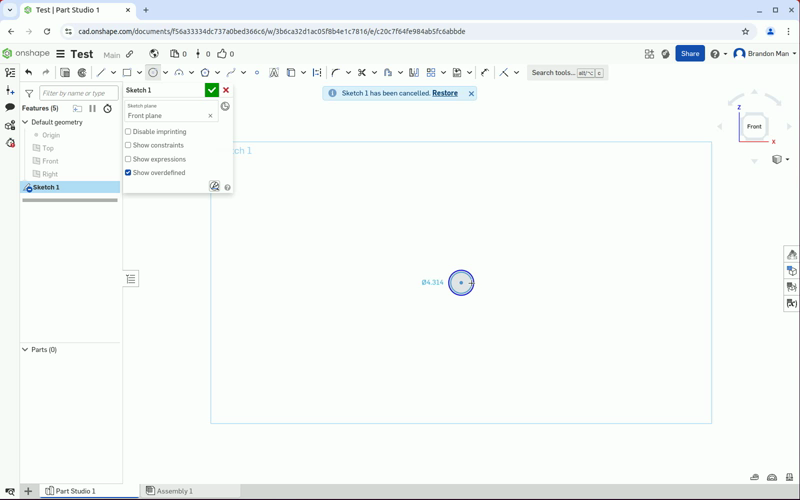
scroll(6)
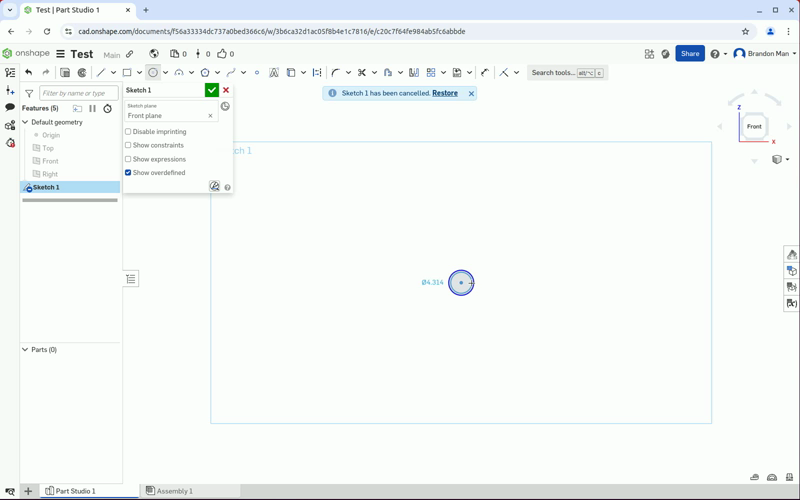
scroll(6)
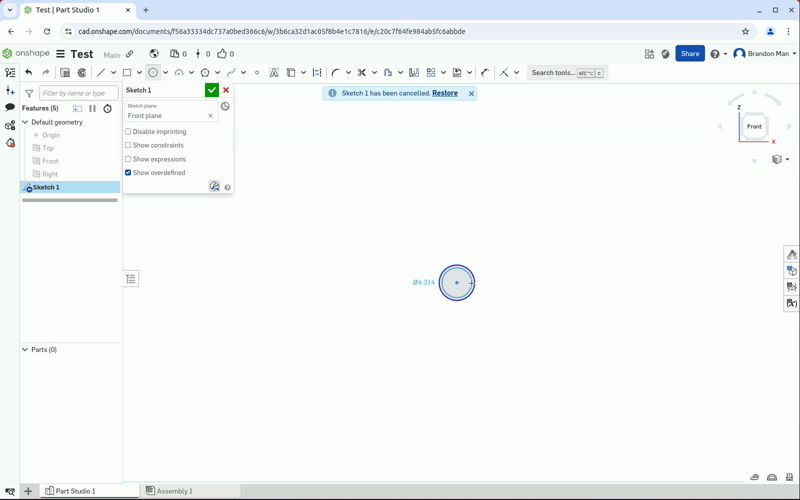
scroll(6)
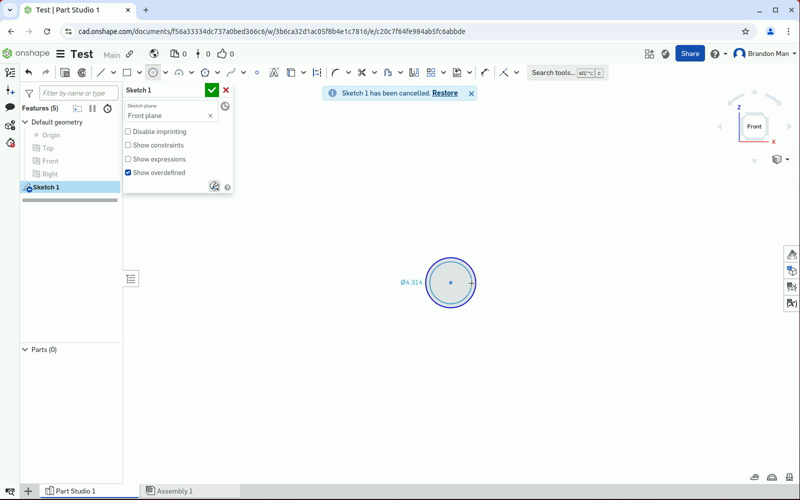
scroll(6)
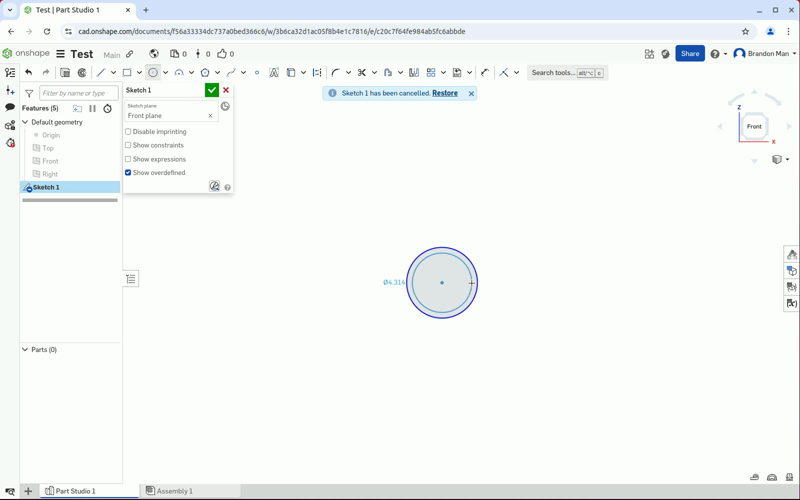
scroll(6)
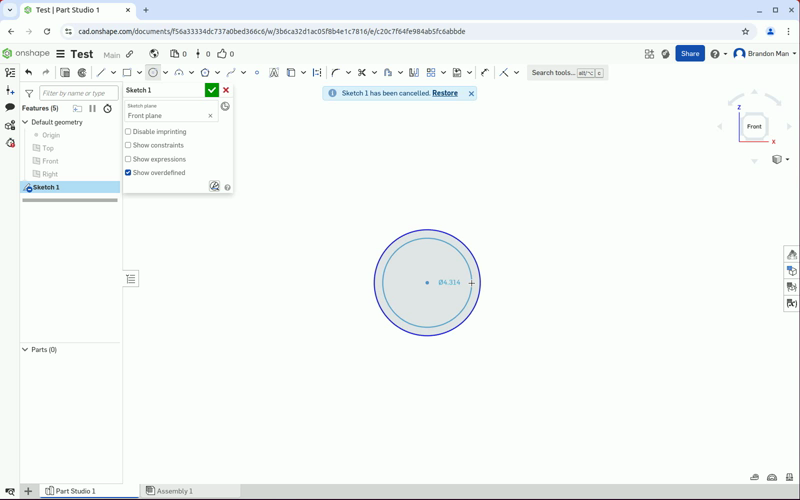
scroll(6)
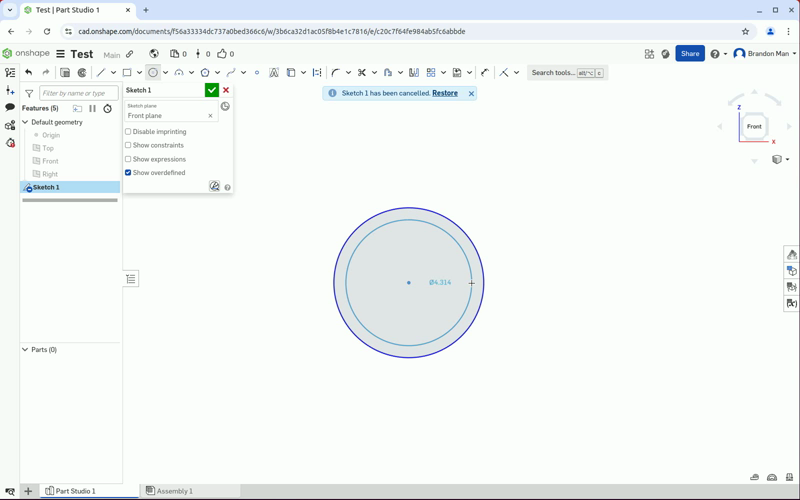
scroll(6)
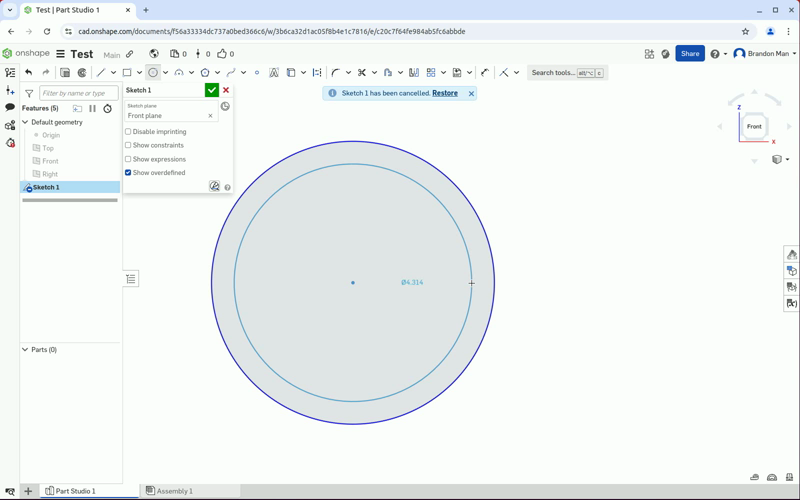
click(471, 282)
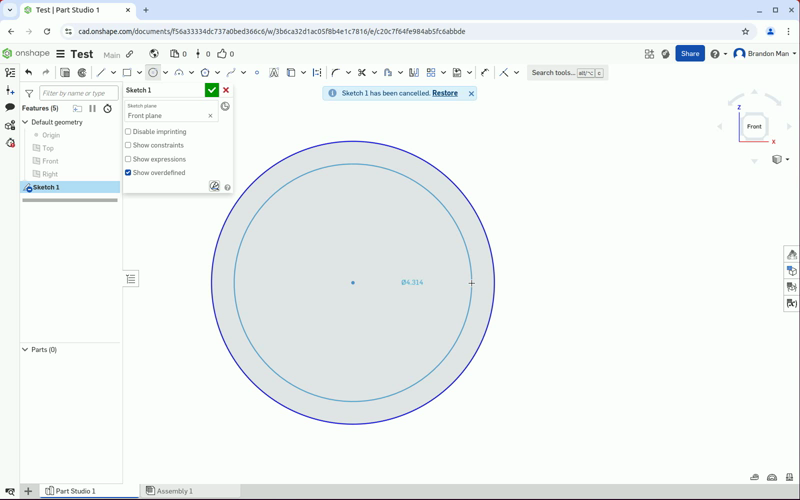
scroll(-6)
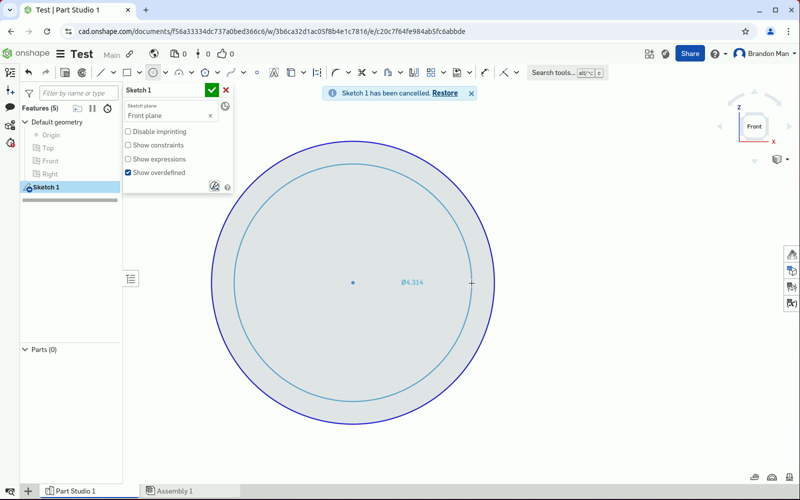
scroll(-6)
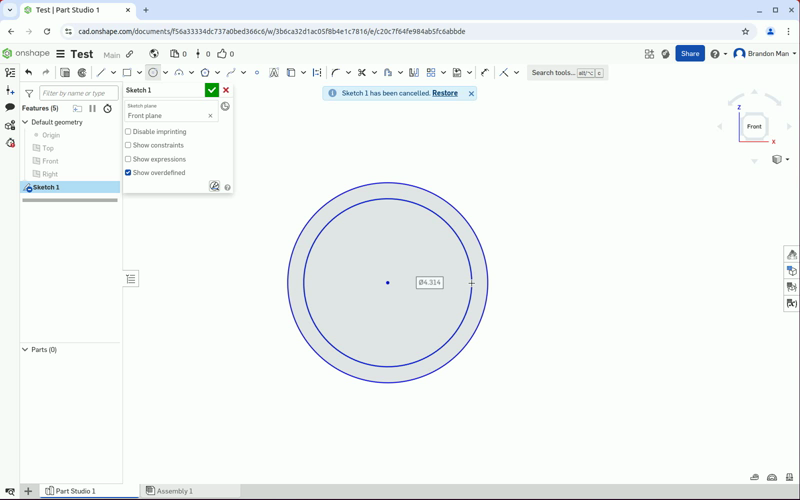
scroll(-6)
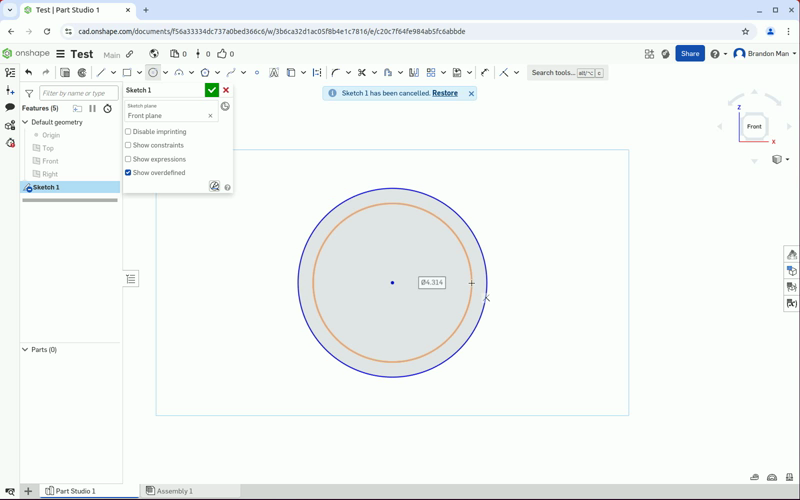
scroll(-6)
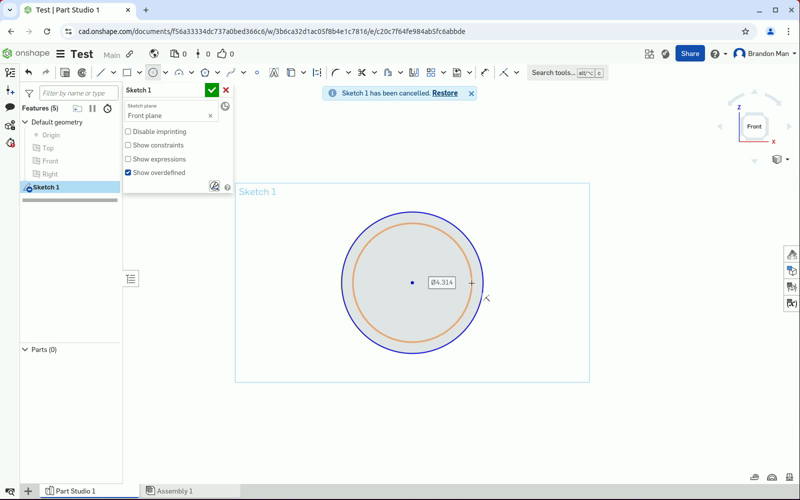
scroll(-6)
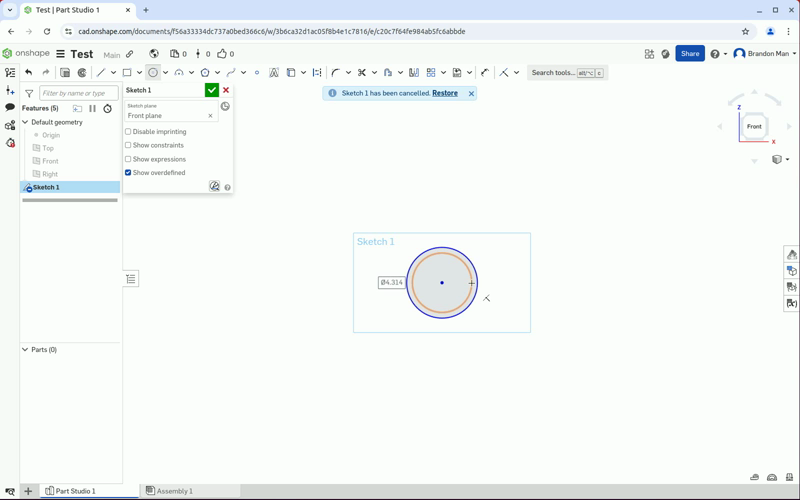
scroll(-6)
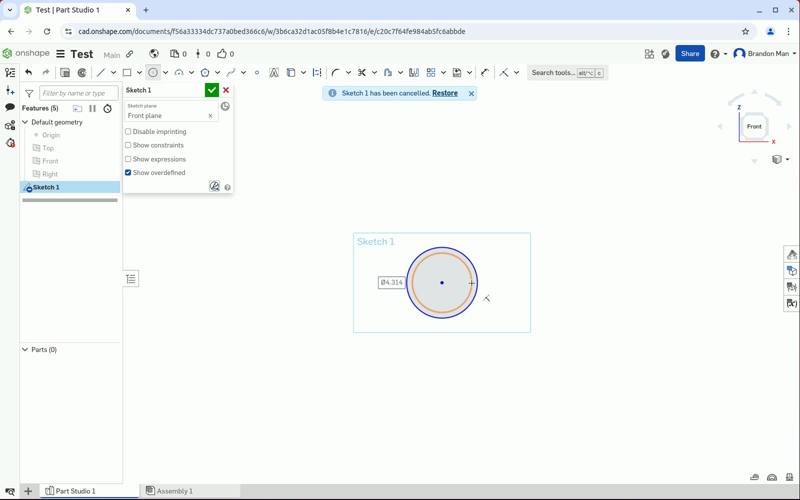
scroll(-6)
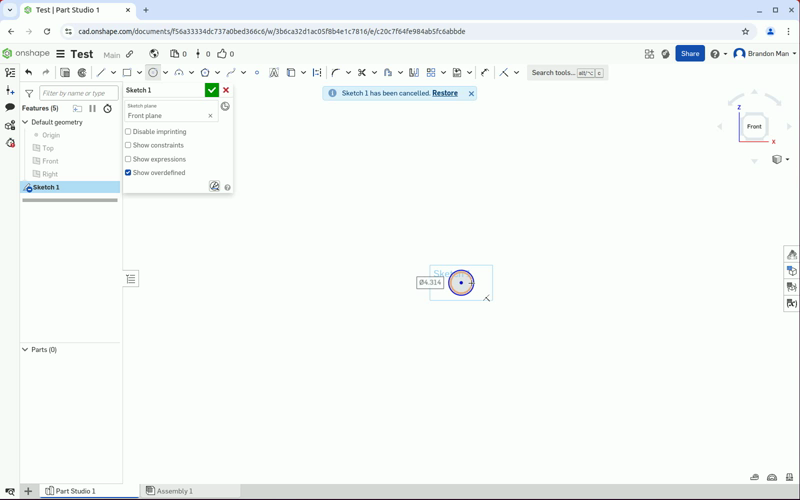
key(esc)
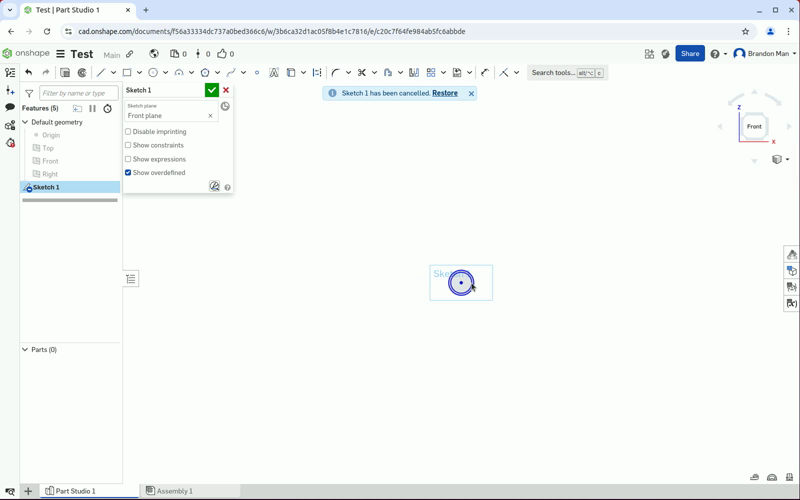
mouse_move(455, 272)
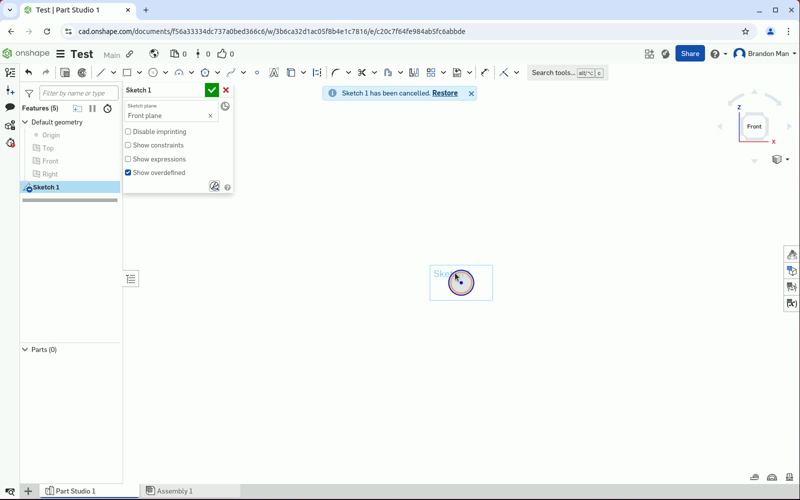
scroll(6)
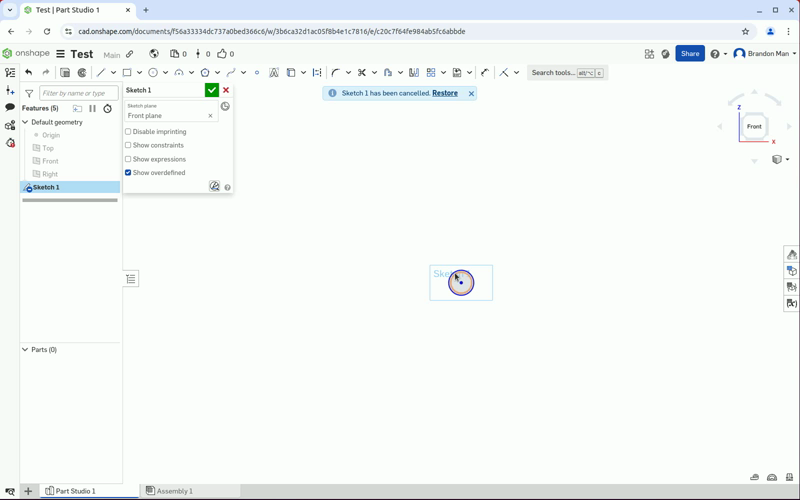
scroll(6)
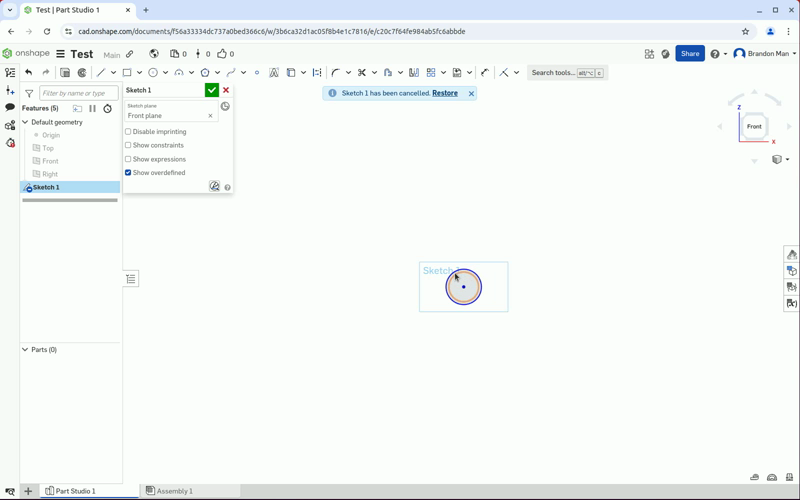
scroll(6)
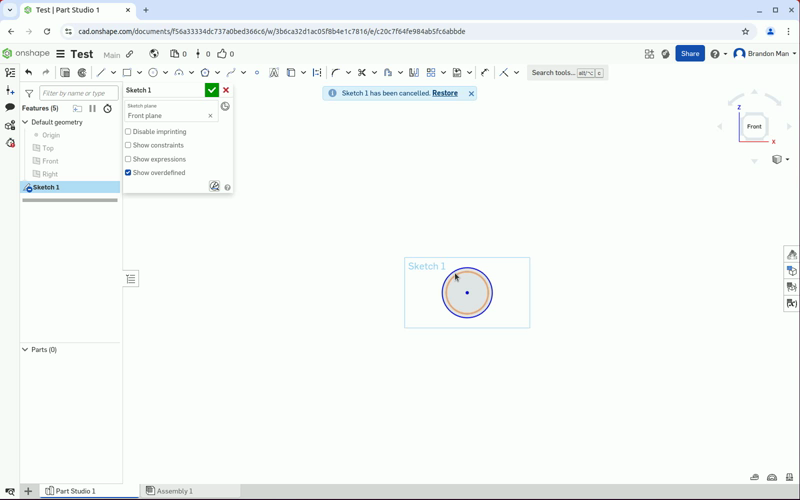
scroll(6)
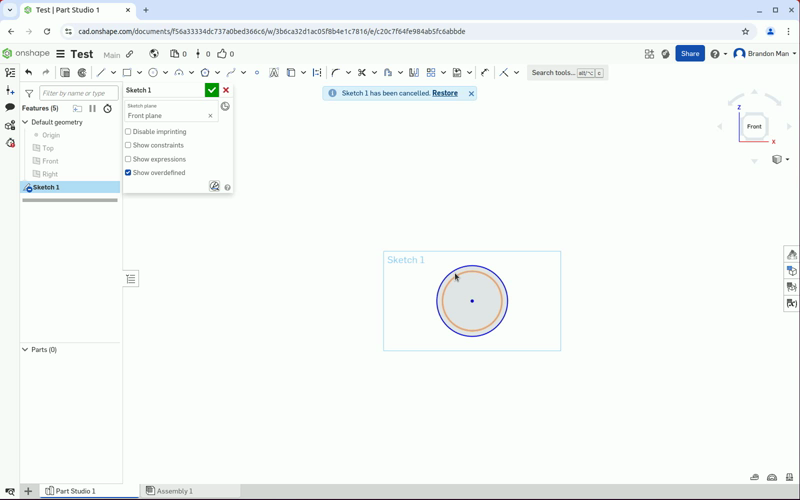
scroll(6)
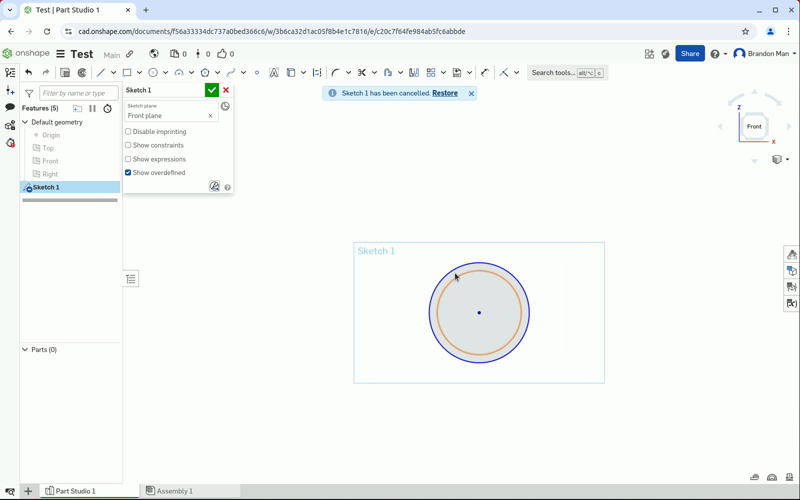
scroll(6)
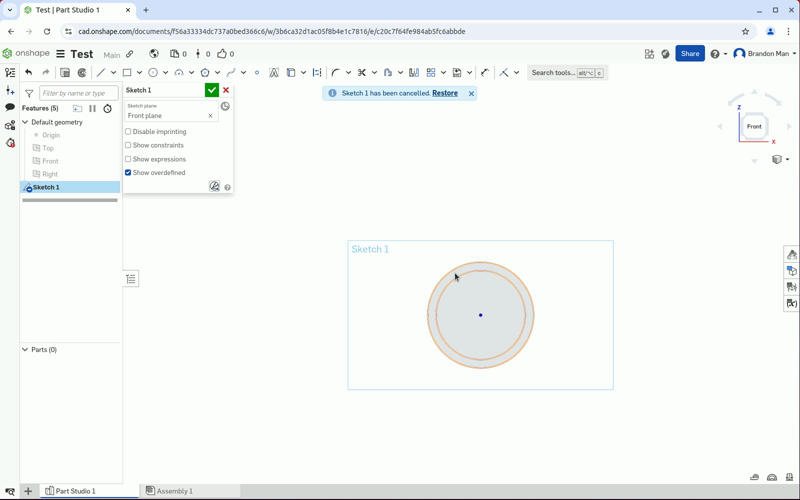
scroll(6)
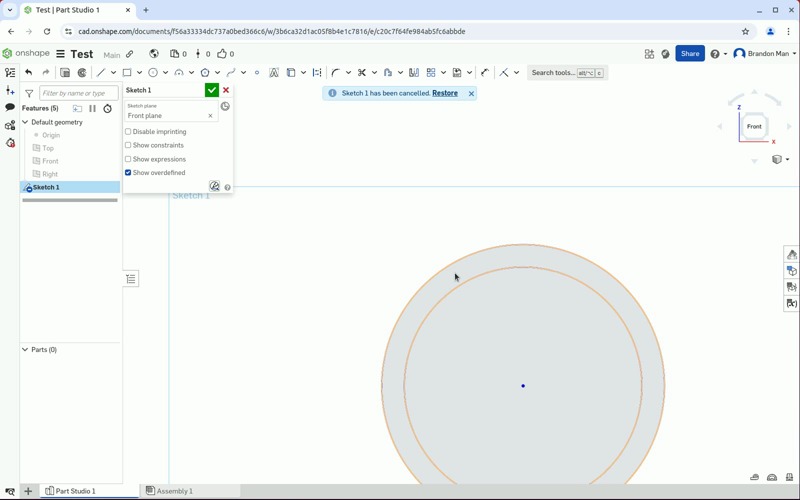
click(455, 272)
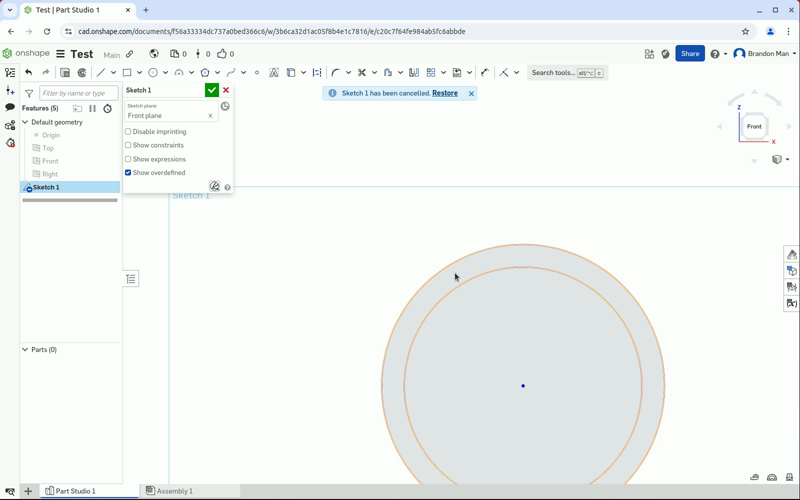
scroll(-6)
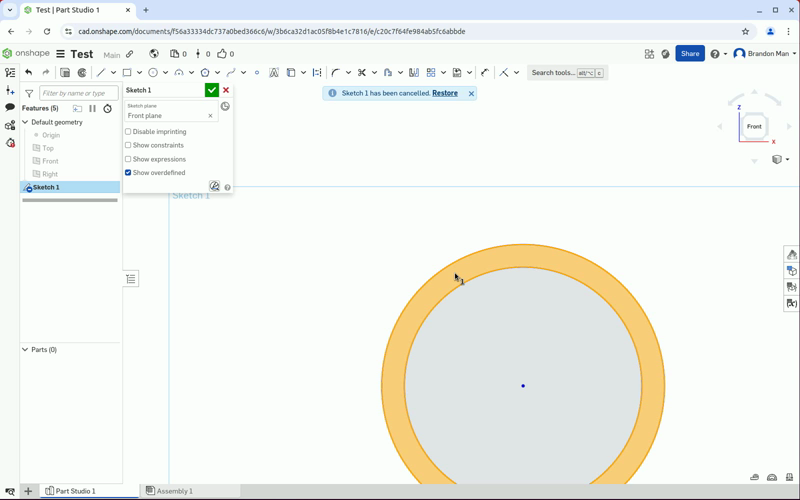
scroll(-6)
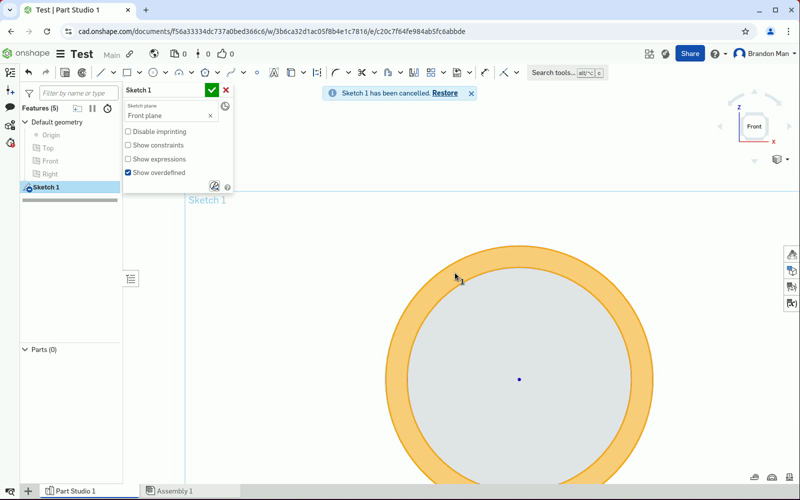
scroll(-6)
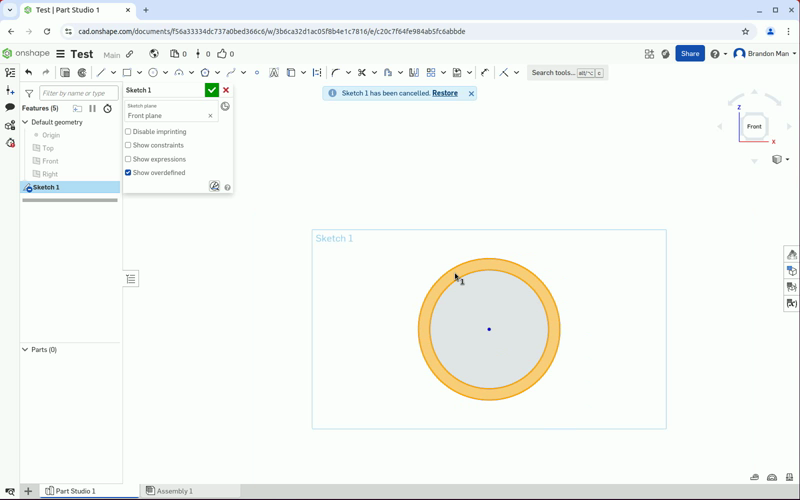
scroll(-6)
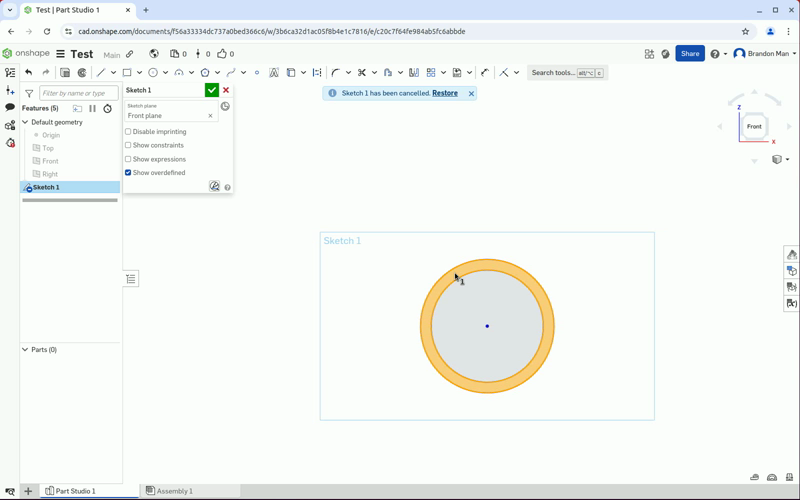
scroll(-6)
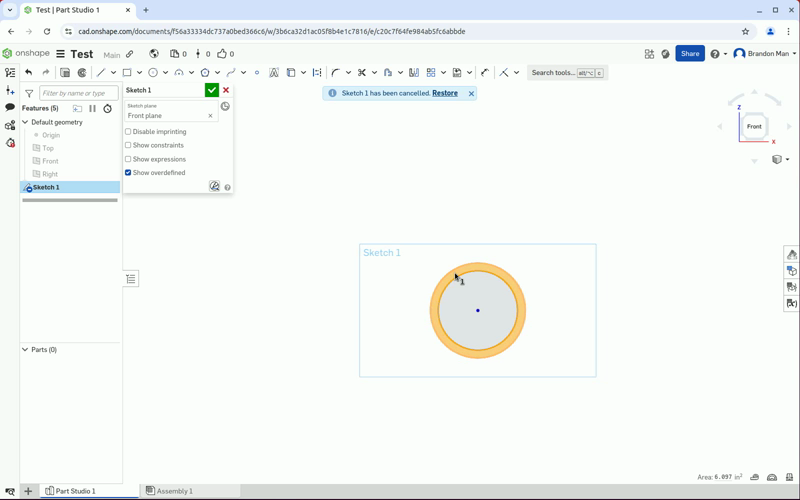
scroll(-6)
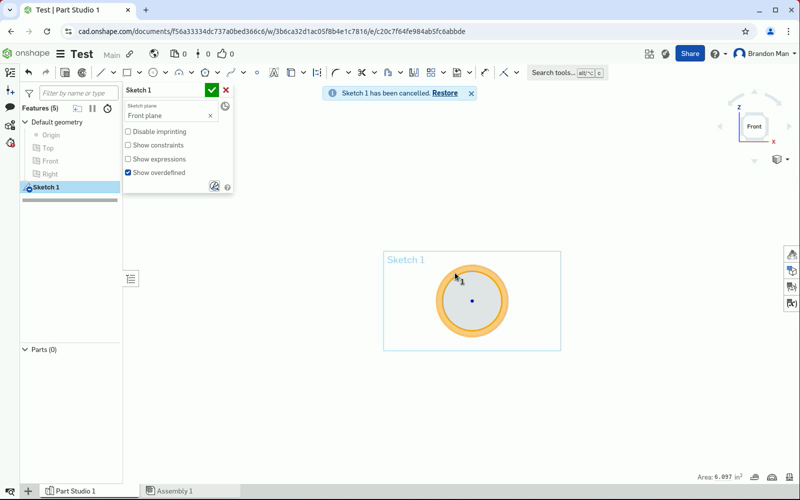
scroll(-6)
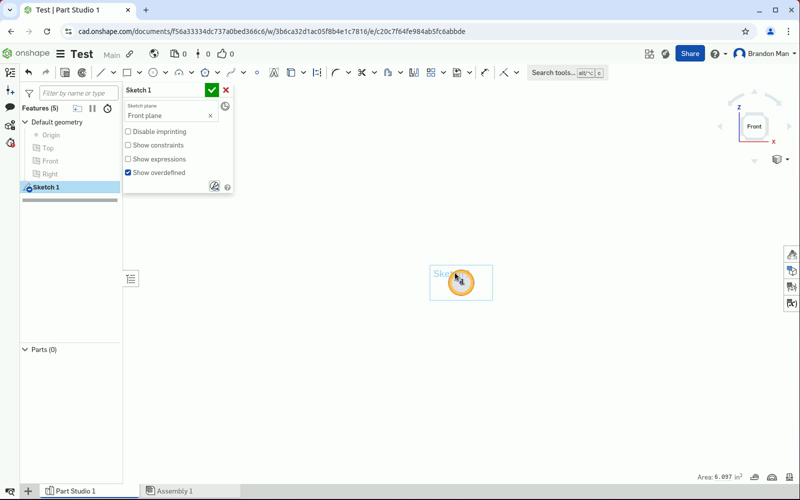
mouse_move(73, 352)
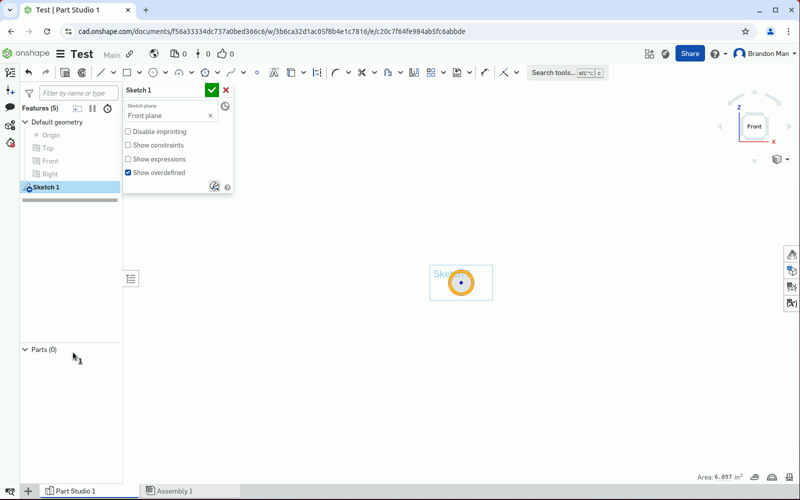
key(shift+y)
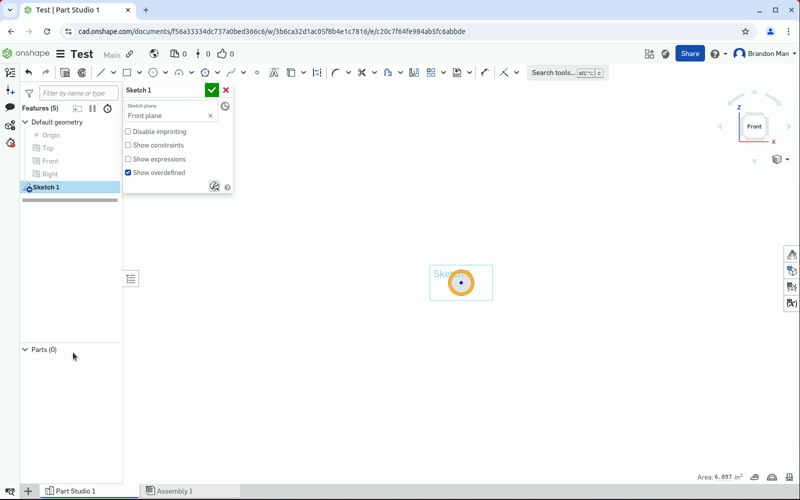
key(shift+e)
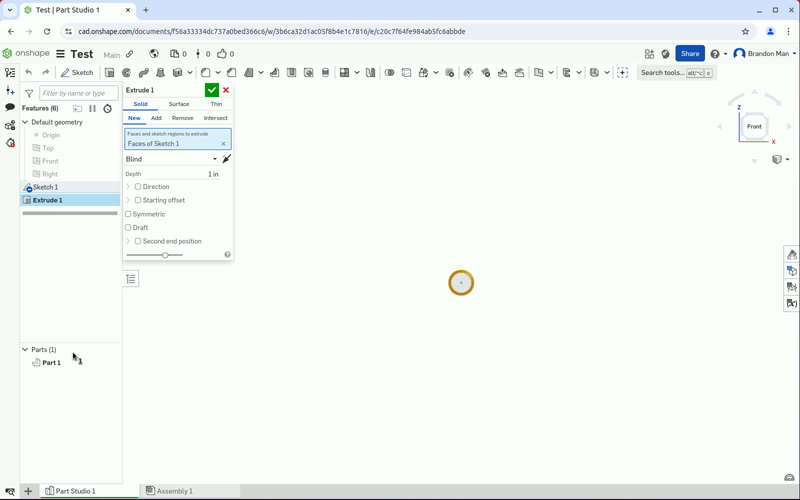
mouse_move(143, 106)
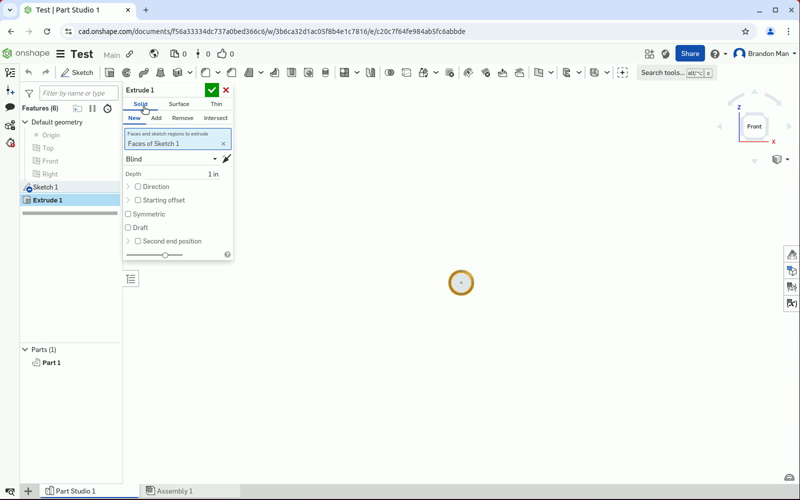
click(143, 106)
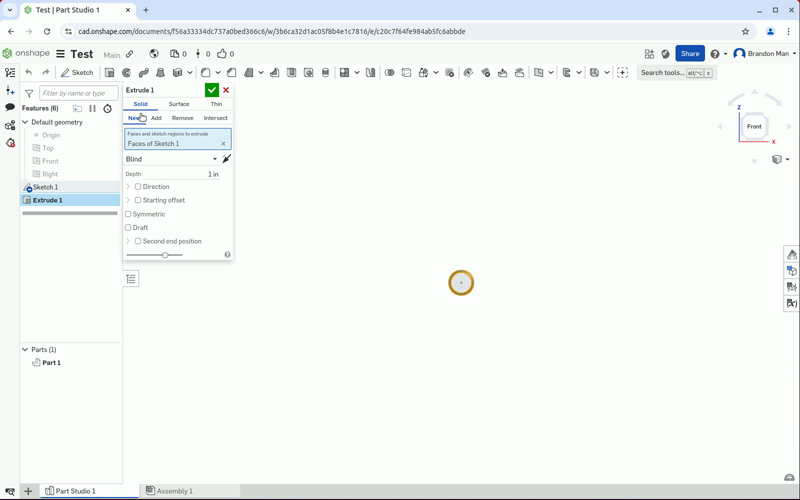
mouse_move(137, 120)
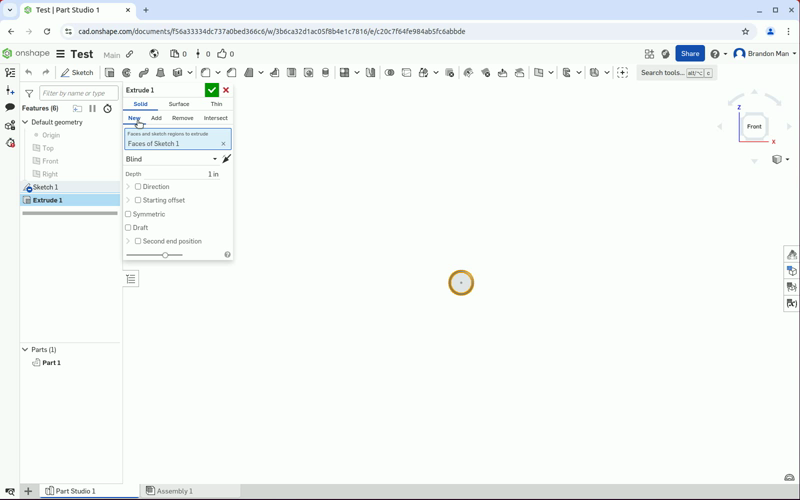
click(137, 120)
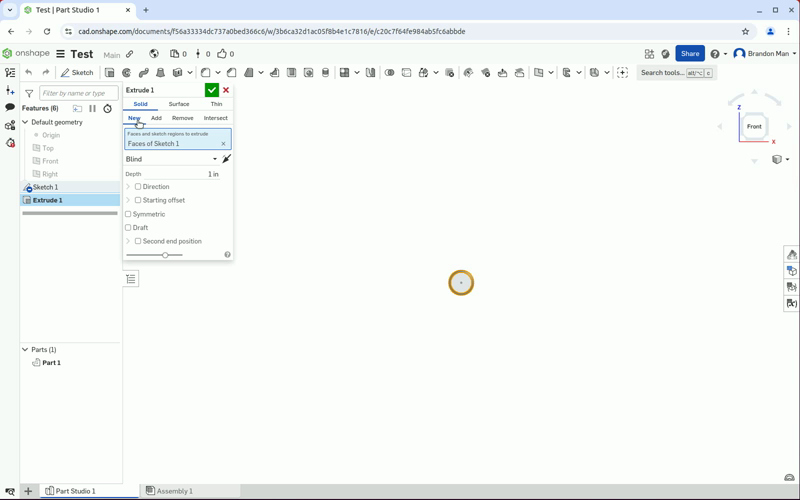
key(tab, 4)
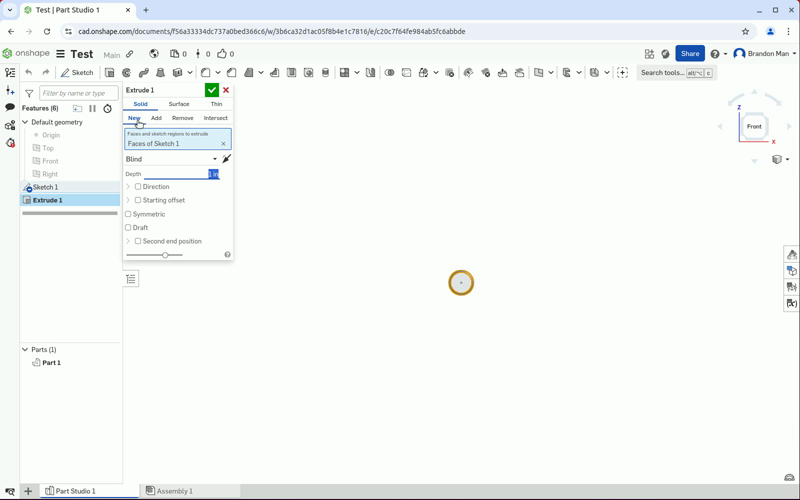
text(23.108)
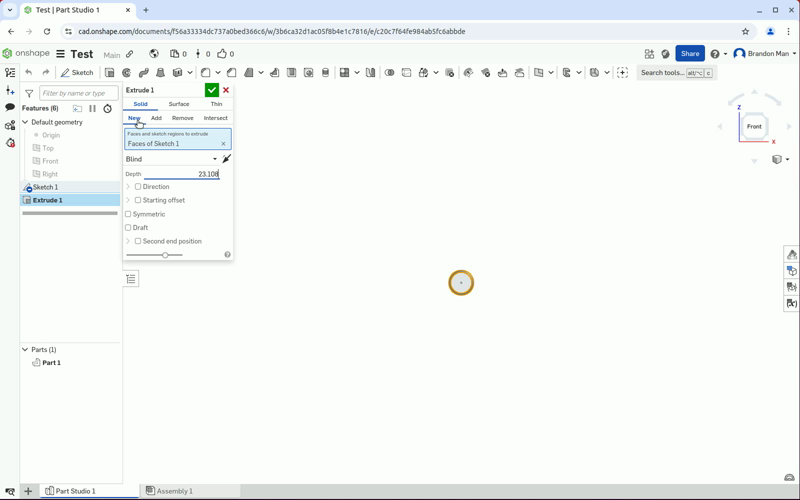
key(enter)
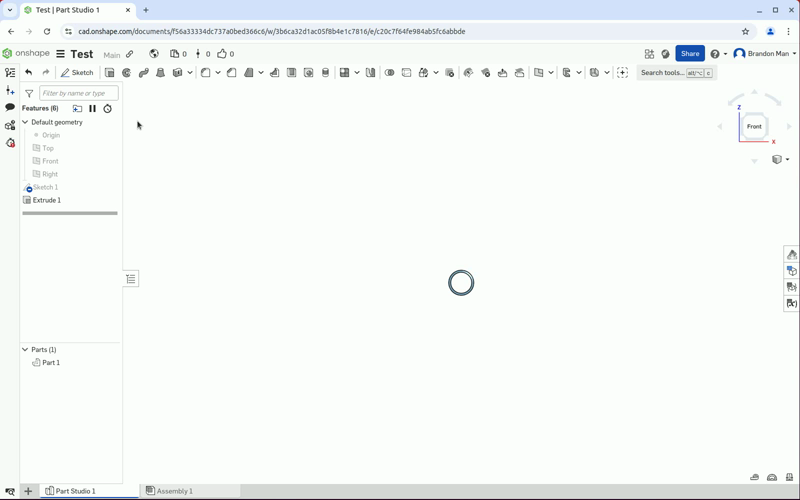
key(shift+h)
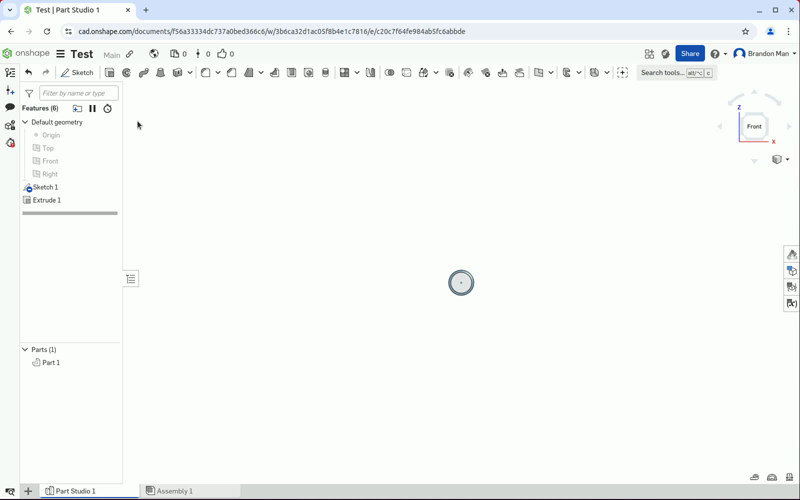
key(shift+h)
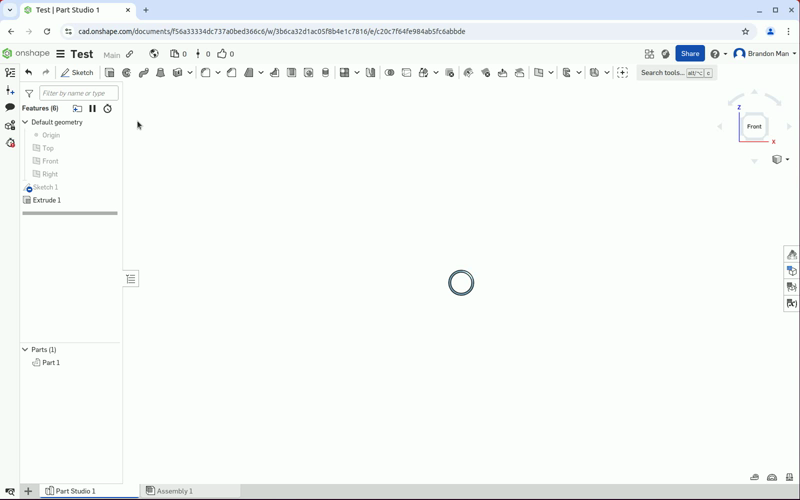
mouse_move(73, 189)
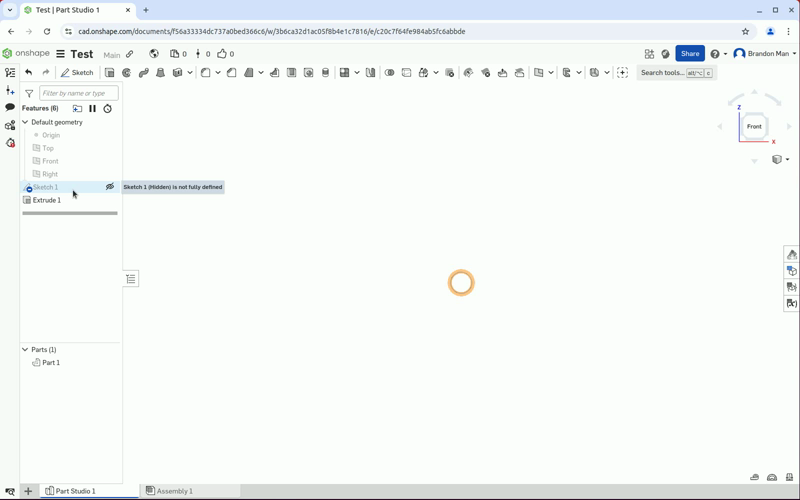
click(73, 189)
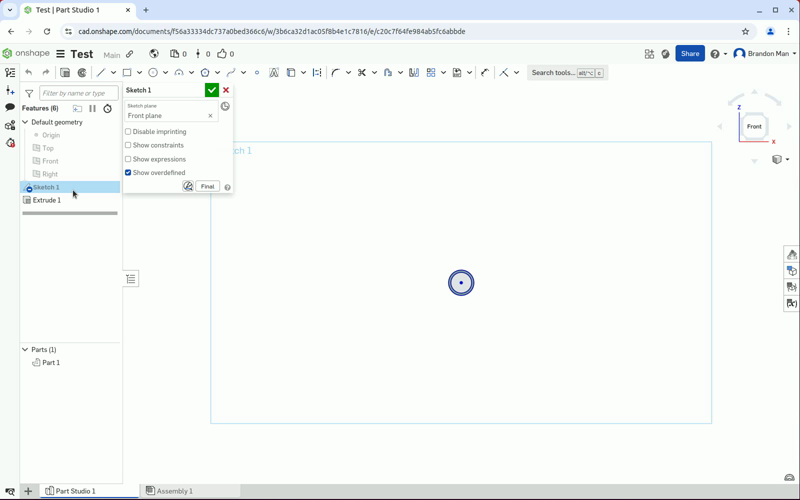
mouse_move(229, 92)
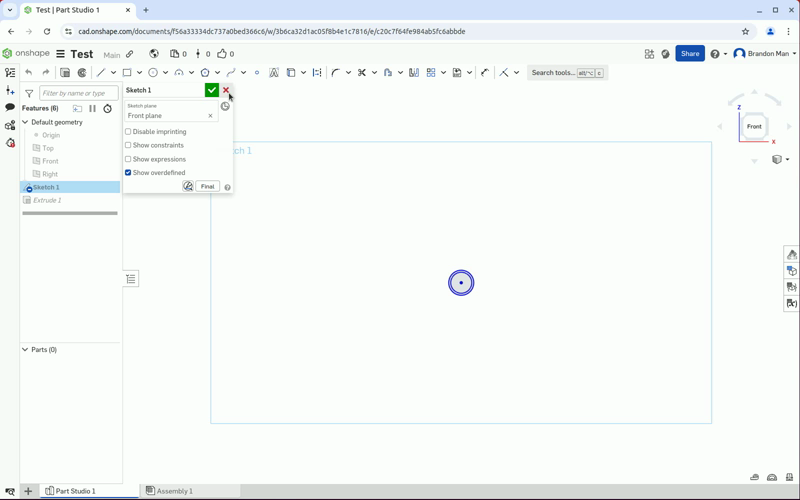
click(229, 92)
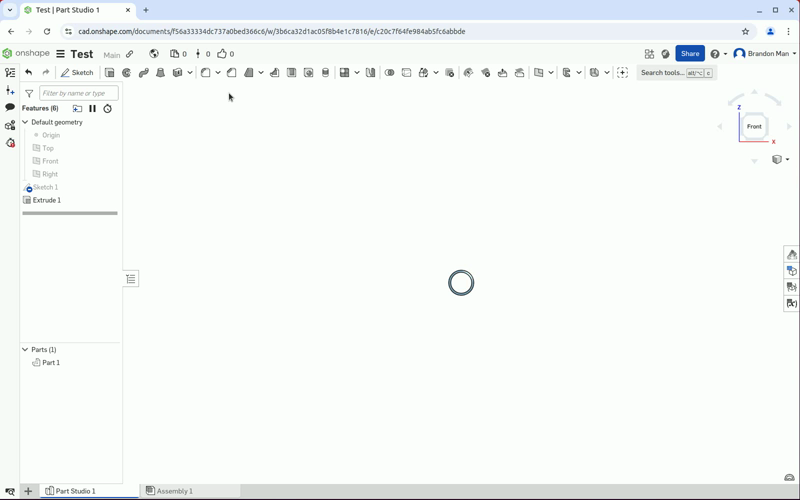
mouse_move(73, 352)
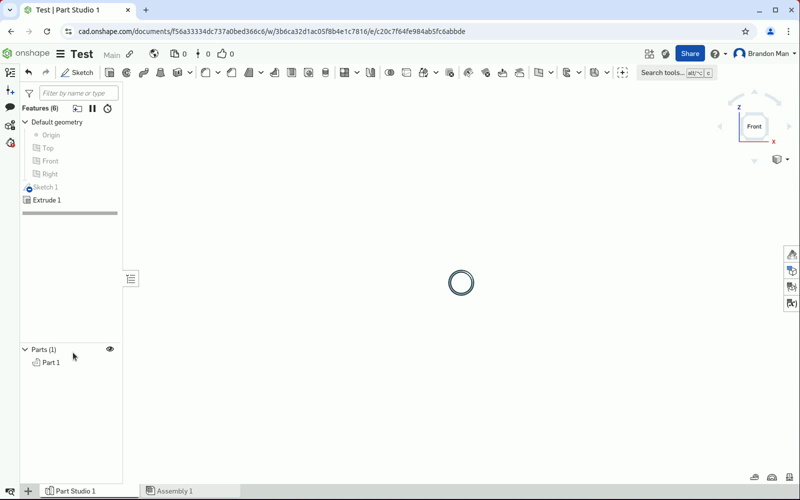
key(y)
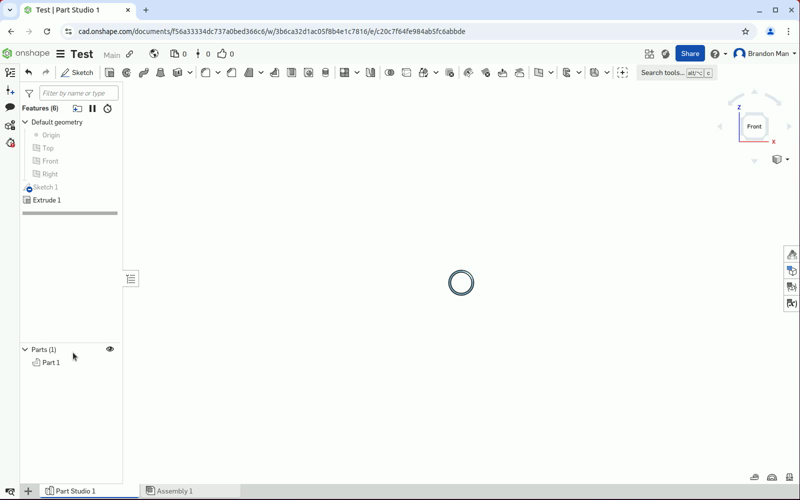
key(shift+p)
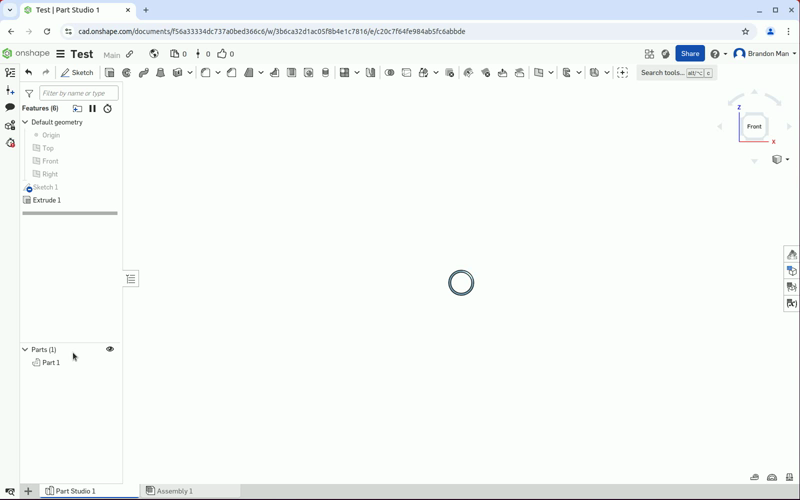
key(space)
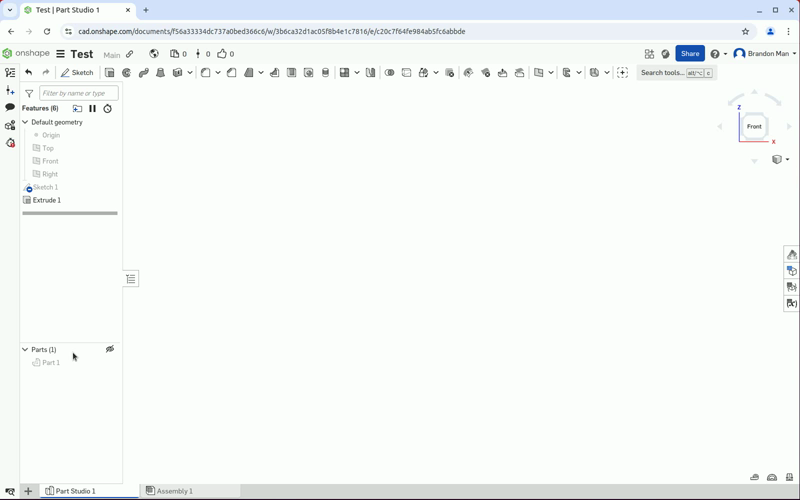
key_down(shift)
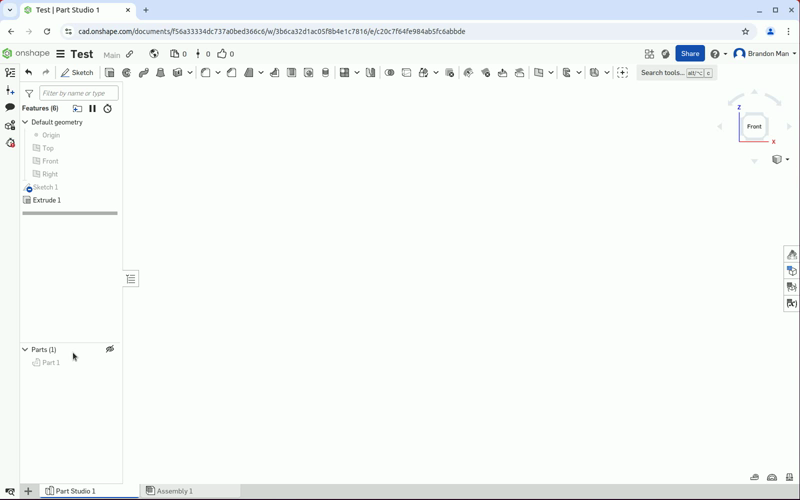
key(down)
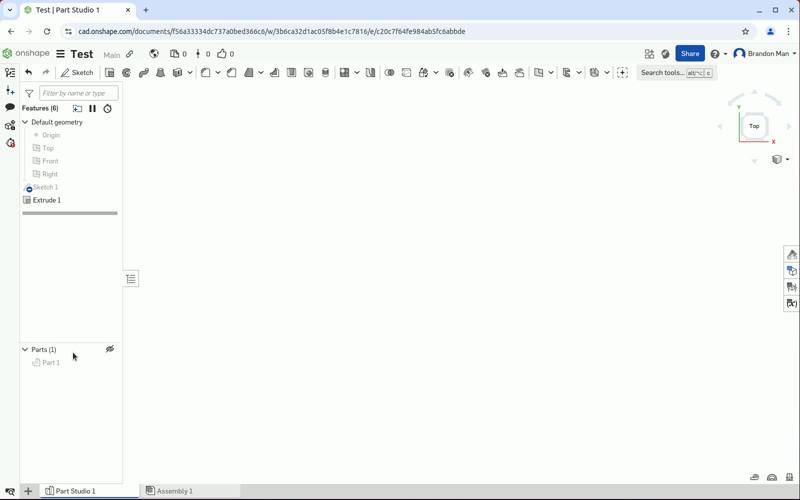
key_up(shift)
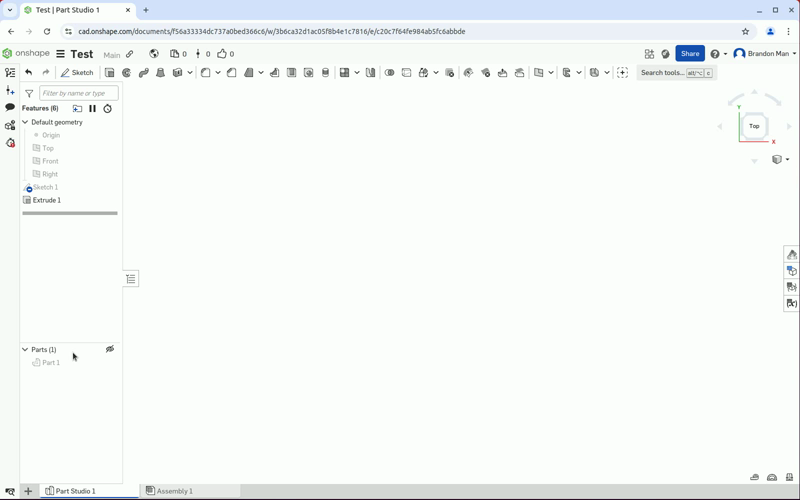
mouse_move(73, 352)
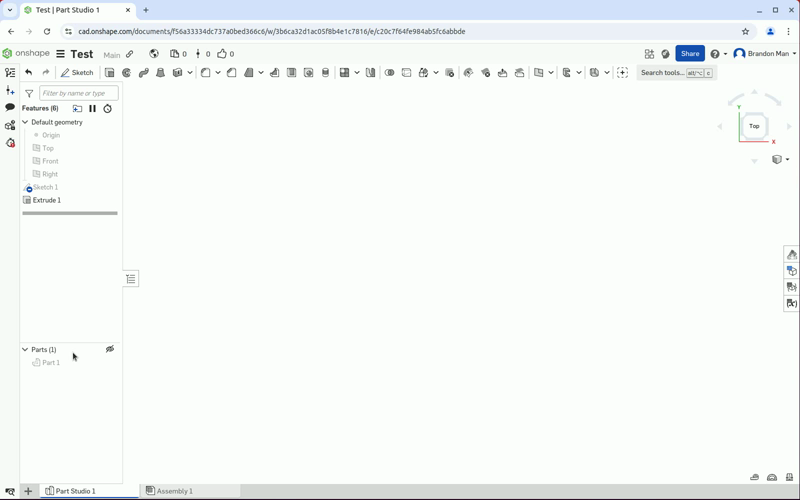
key(shift+y)
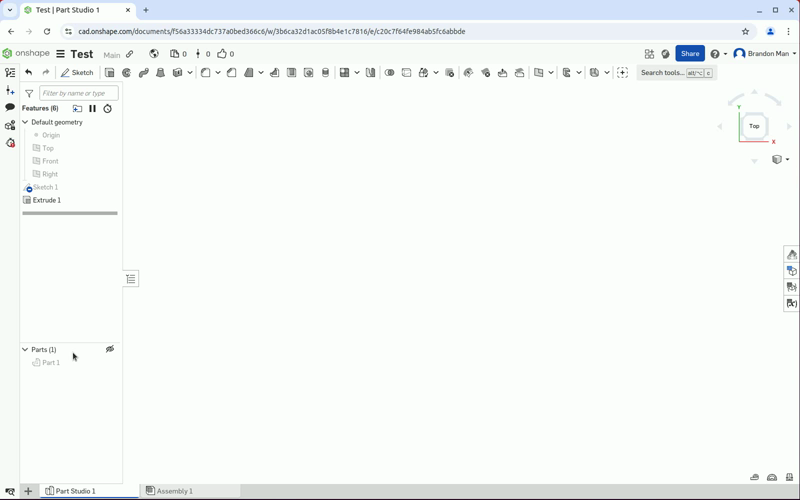
key(shift+s)
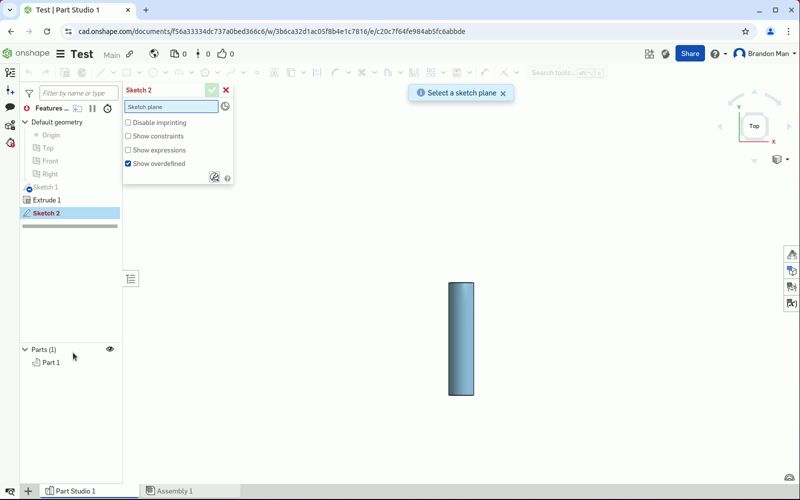
mouse_move(73, 150)
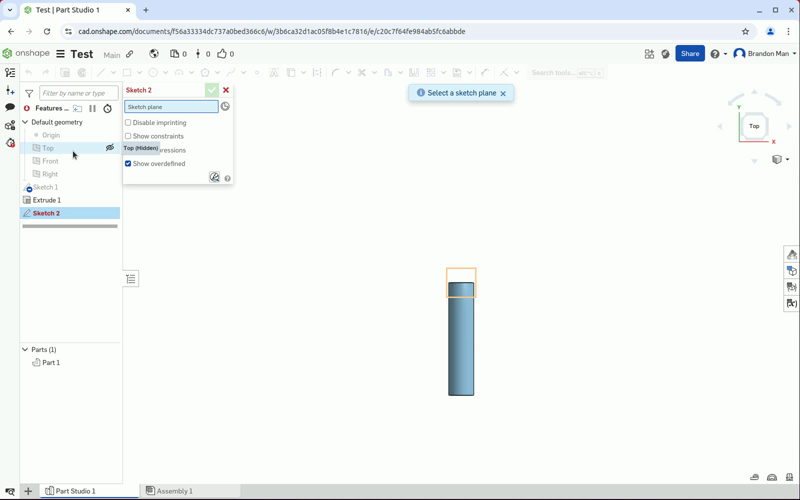
click(73, 150)
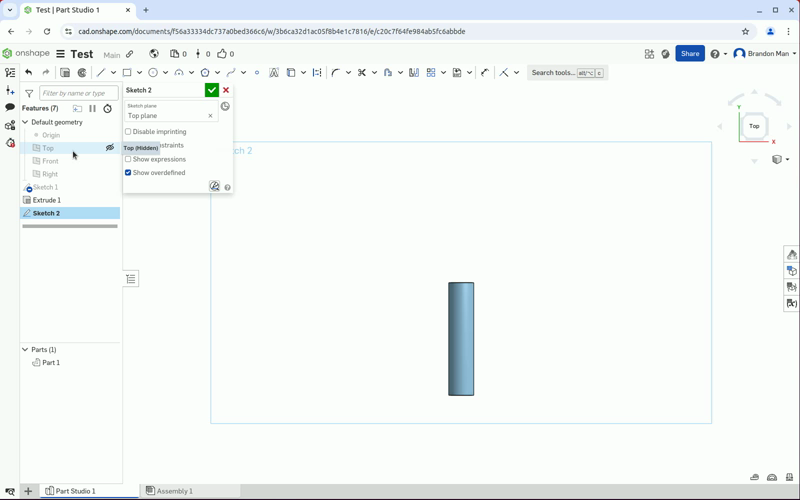
mouse_move(73, 352)
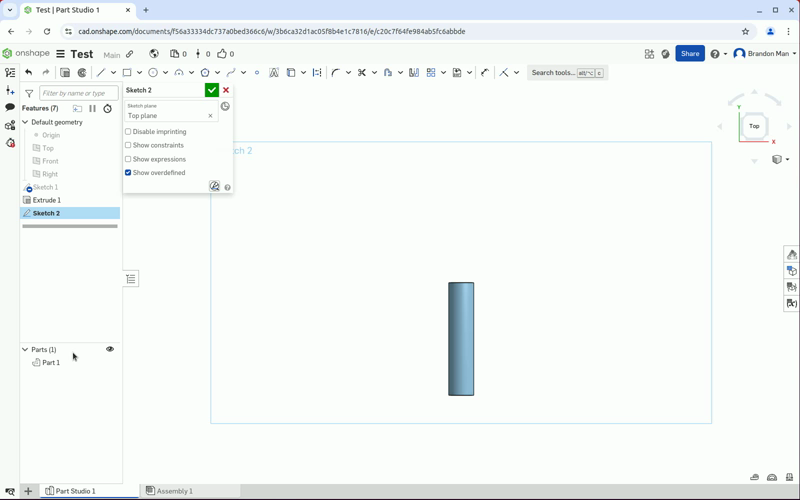
key(y)
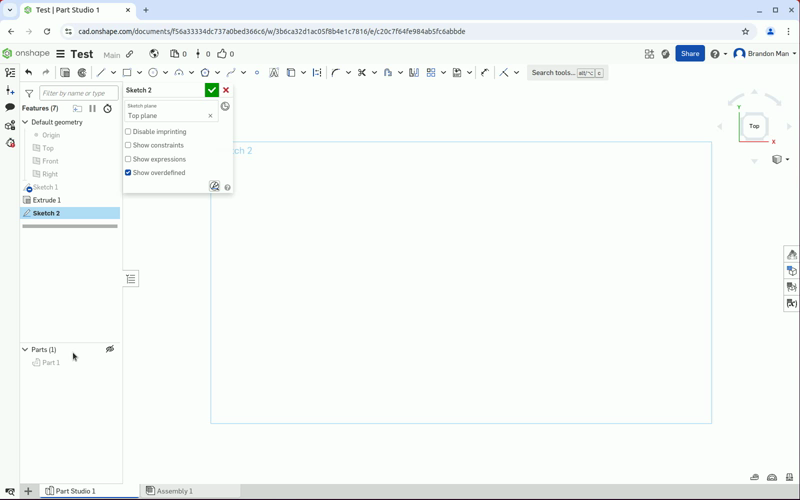
key(c)
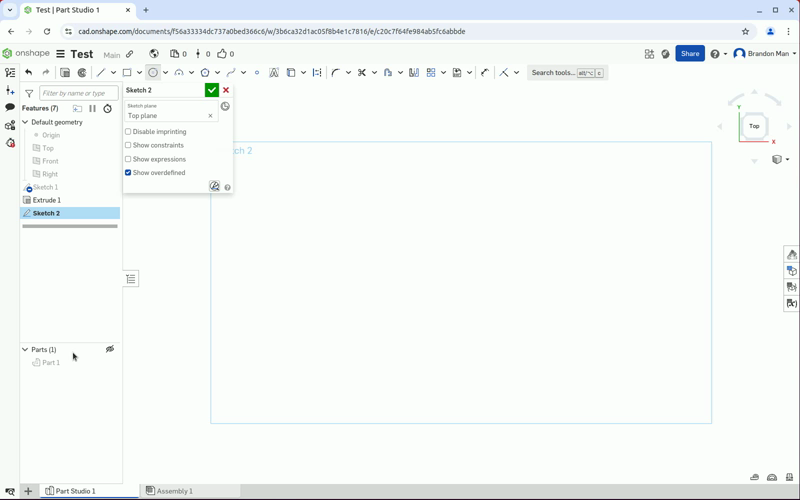
key_down(shift)
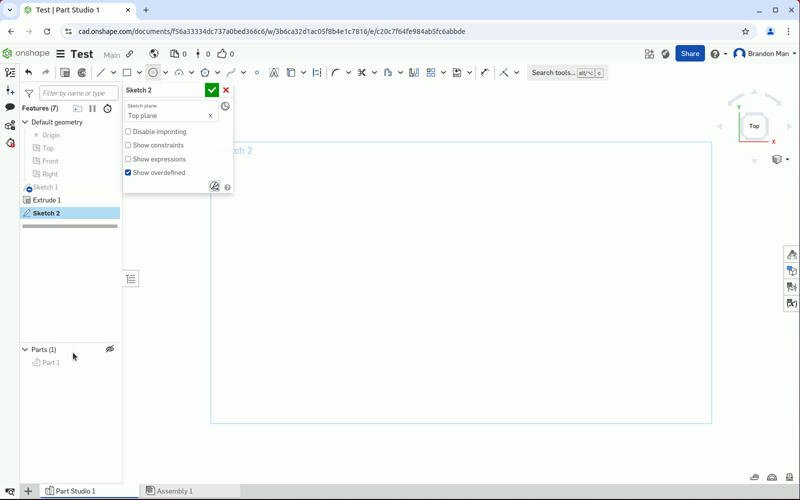
mouse_move(461, 339)
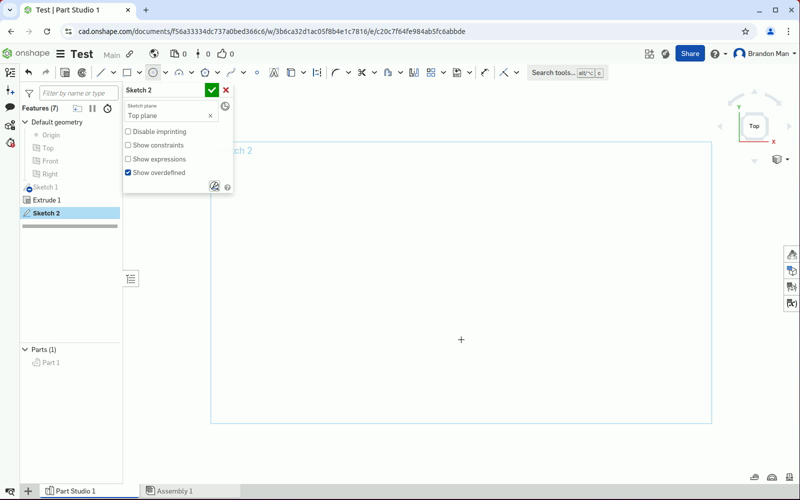
click(461, 339)
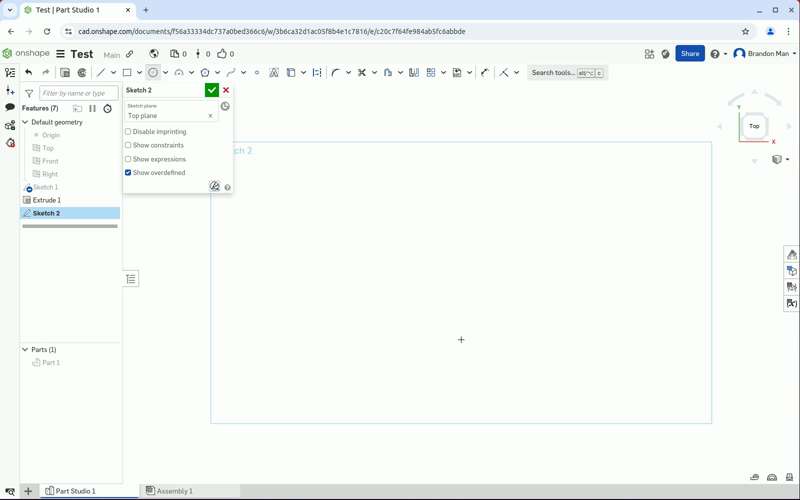
key_up(shift)
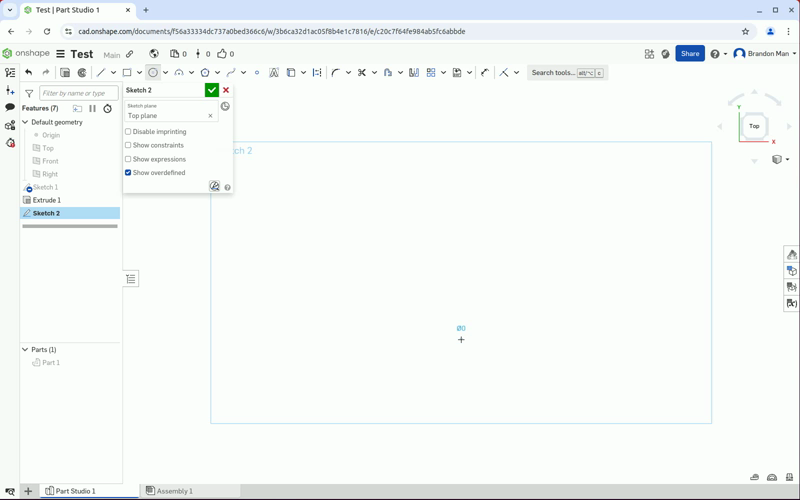
mouse_move(473, 339)
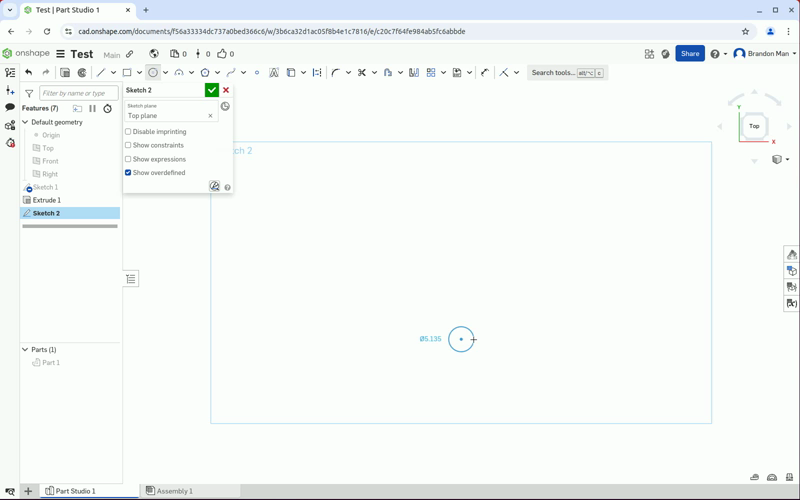
click(473, 339)
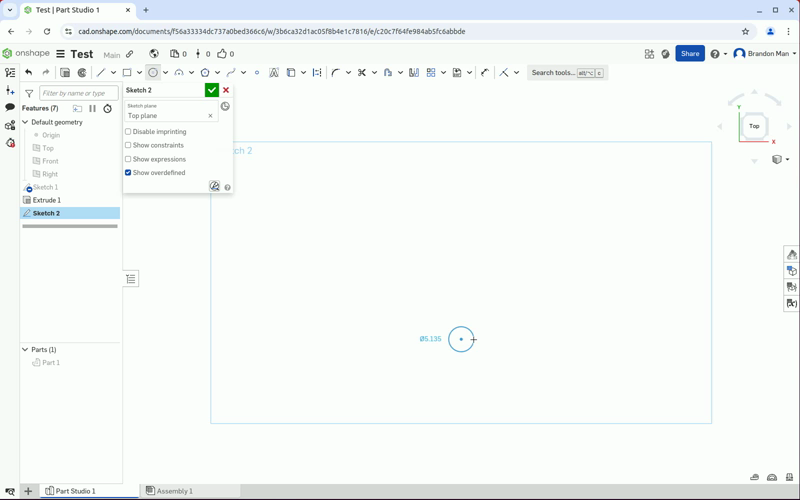
key(esc)
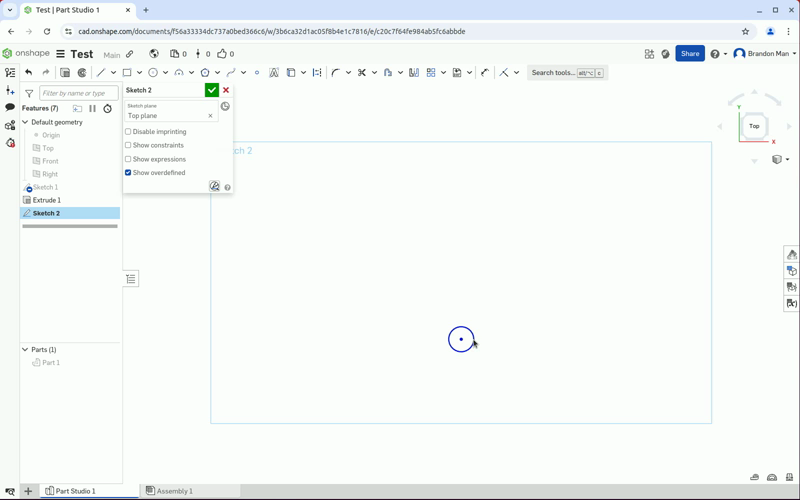
key(c)
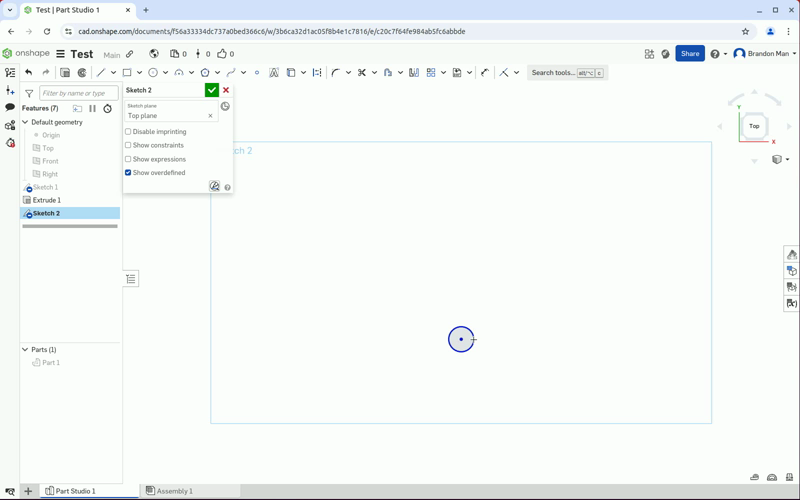
key_down(shift)
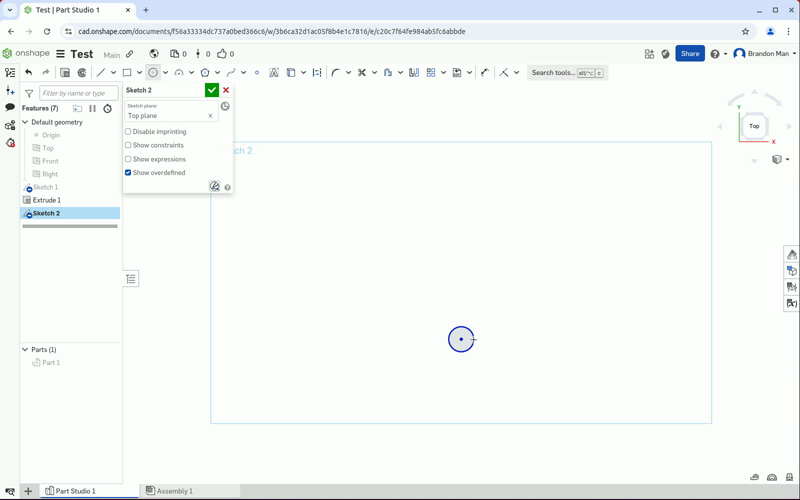
mouse_move(461, 339)
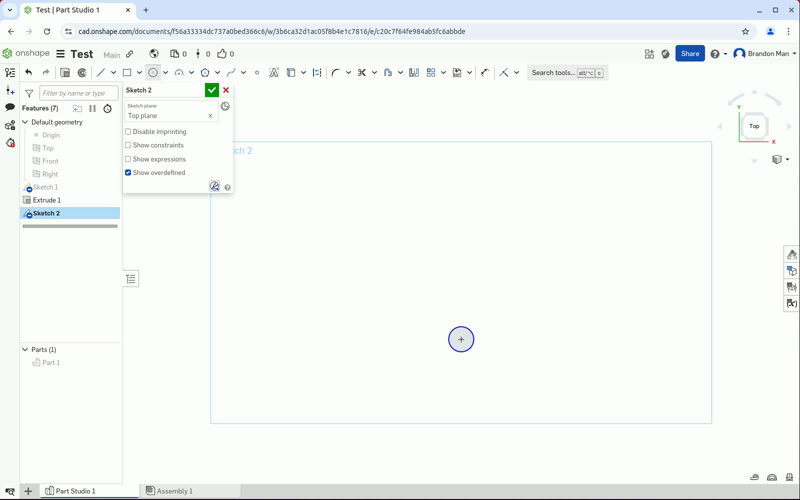
click(461, 339)
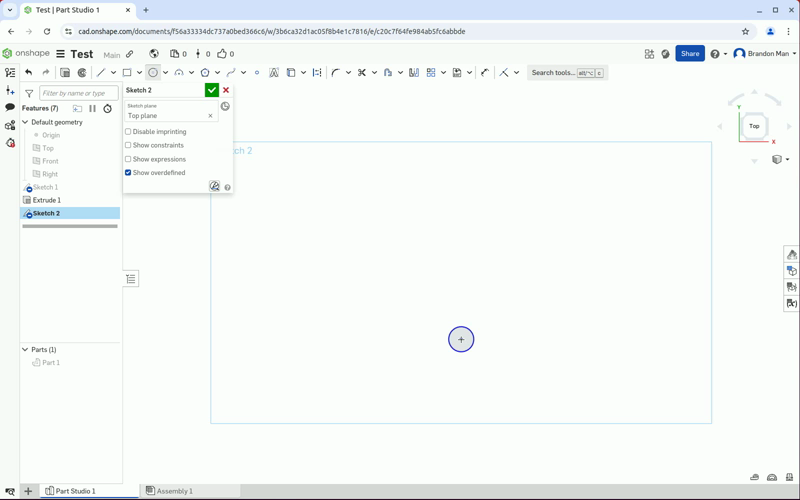
key_up(shift)
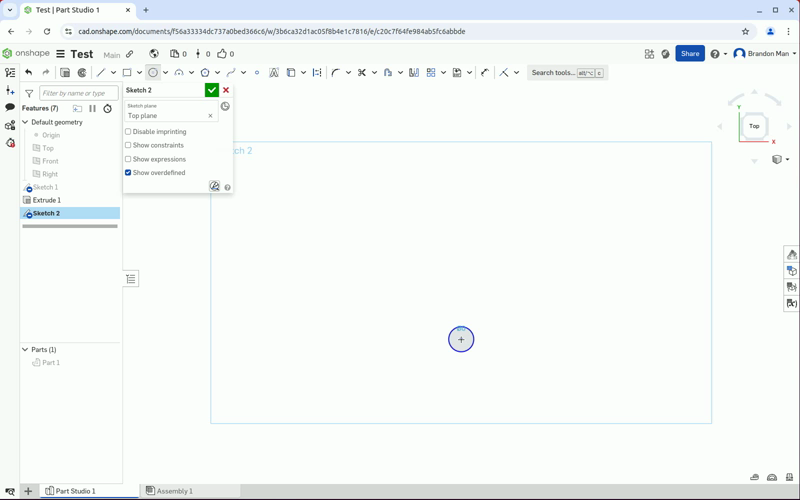
mouse_move(470, 339)
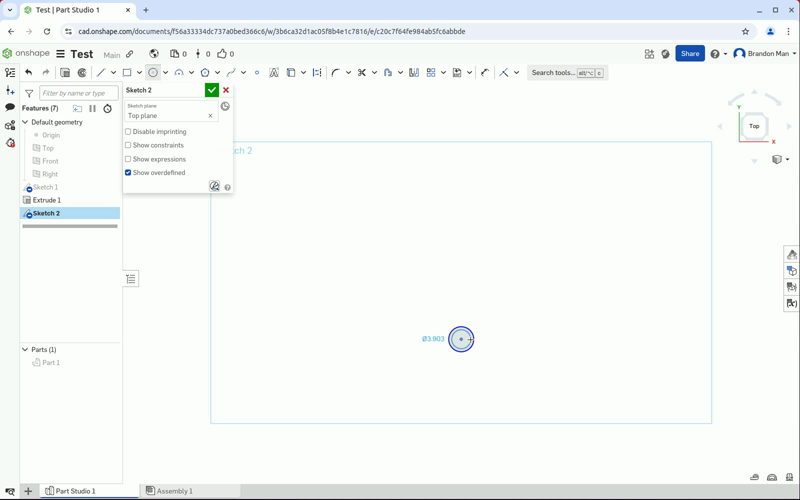
scroll(6)
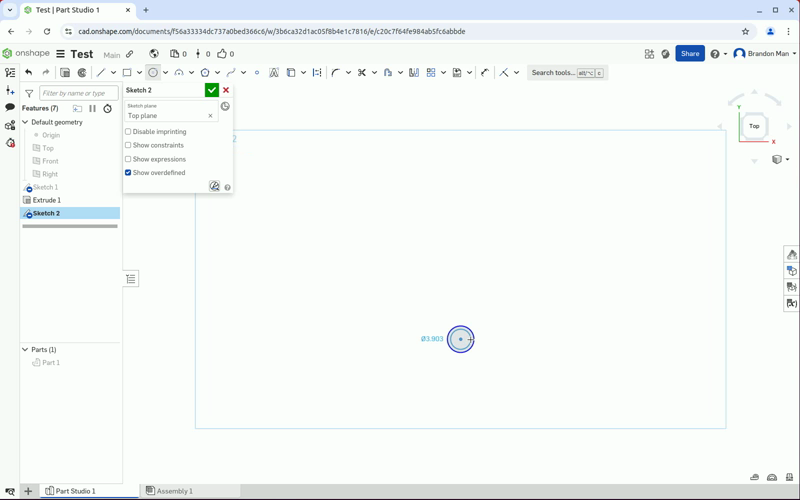
scroll(6)
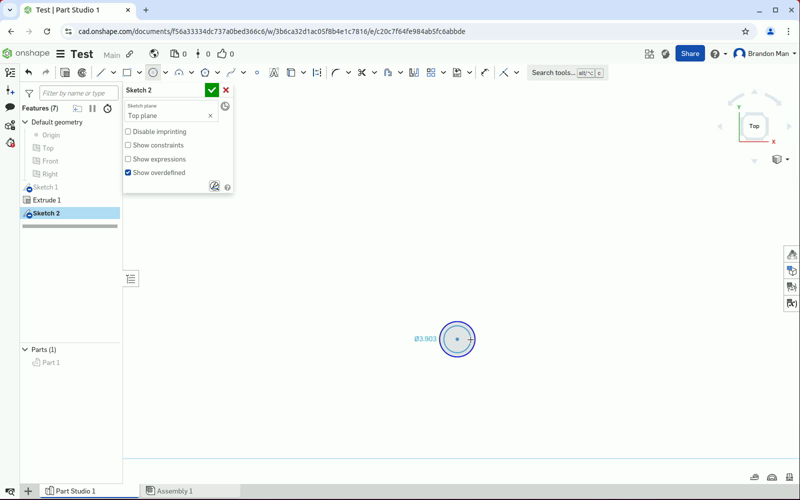
scroll(6)
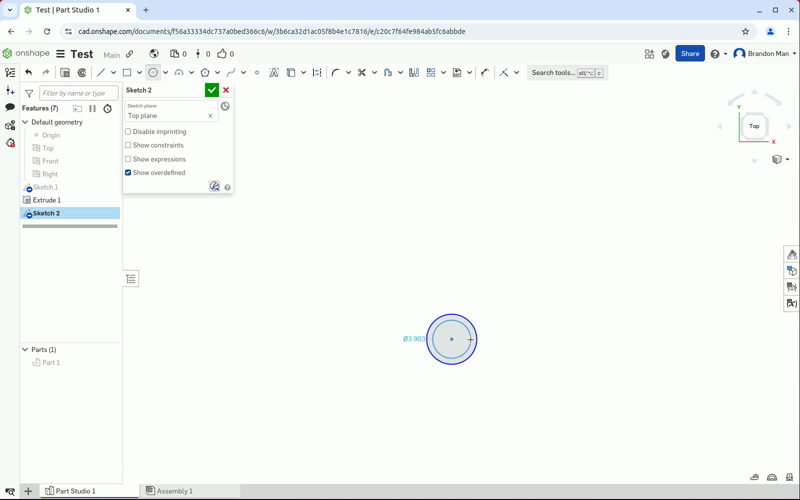
scroll(6)
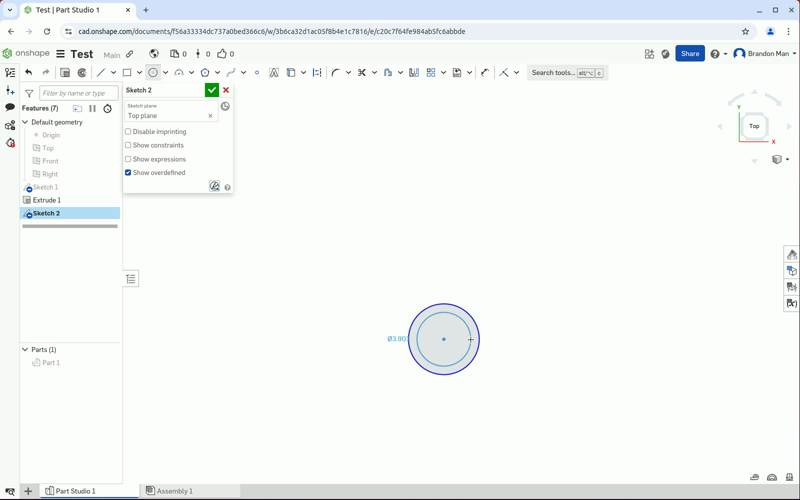
scroll(6)
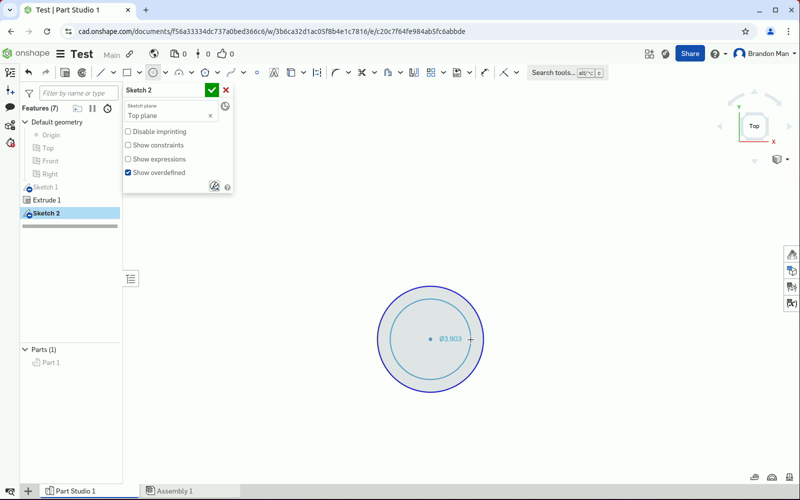
scroll(6)
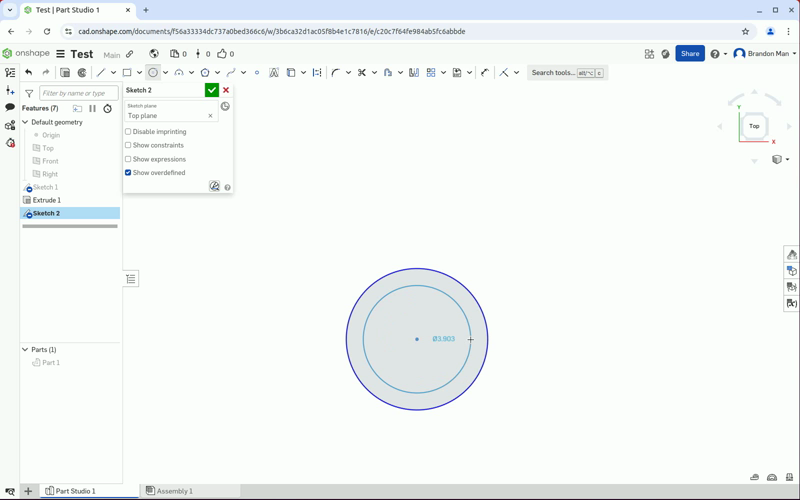
scroll(6)
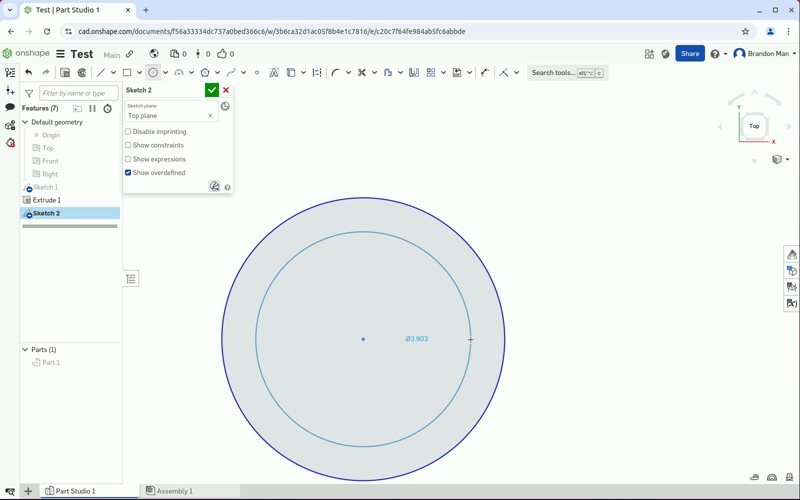
click(470, 339)
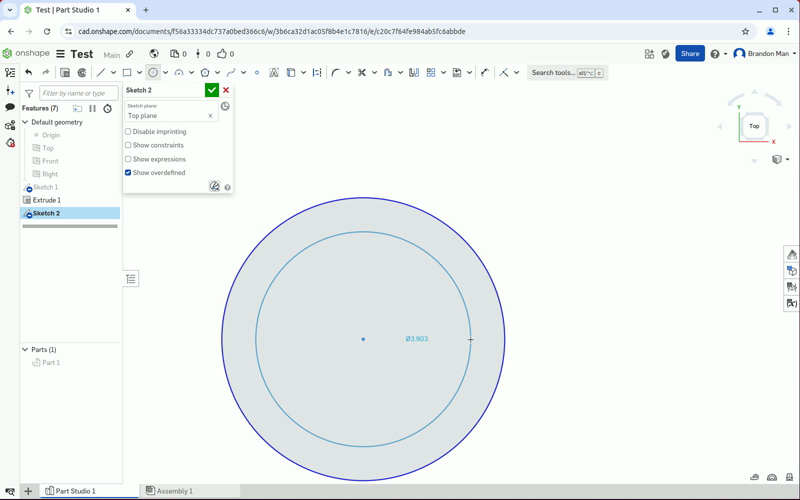
scroll(-6)
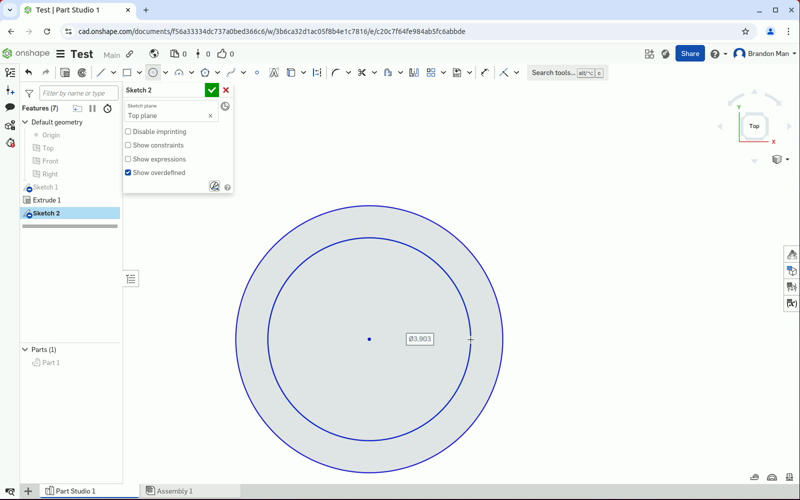
scroll(-6)
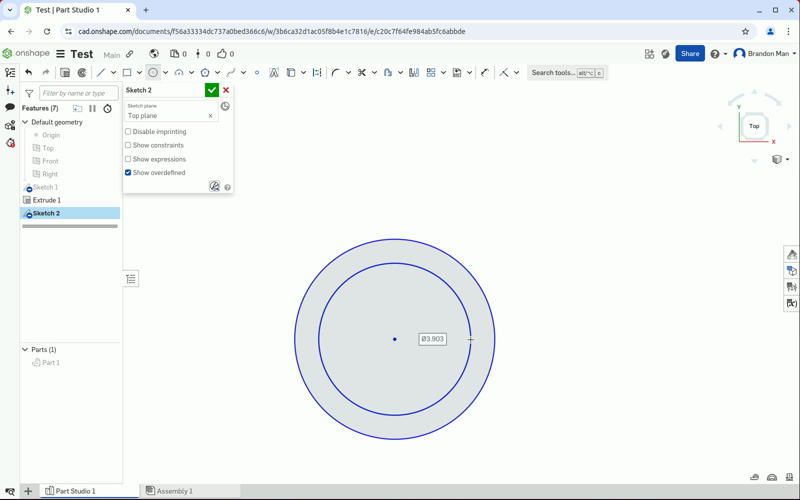
scroll(-6)
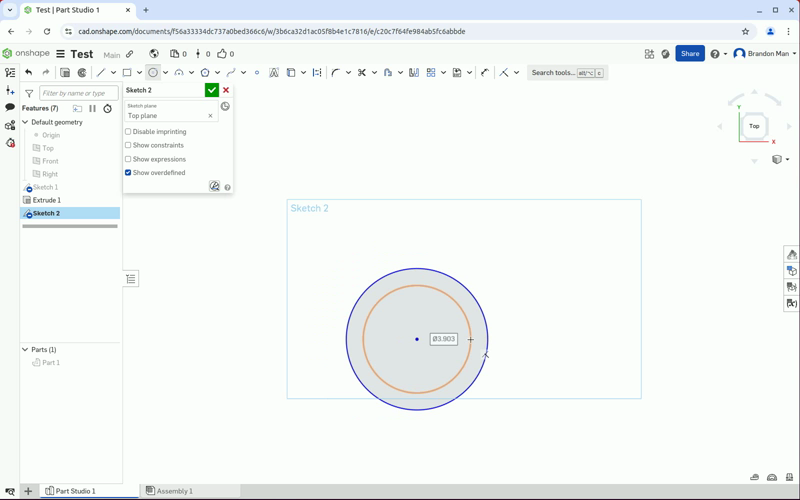
scroll(-6)
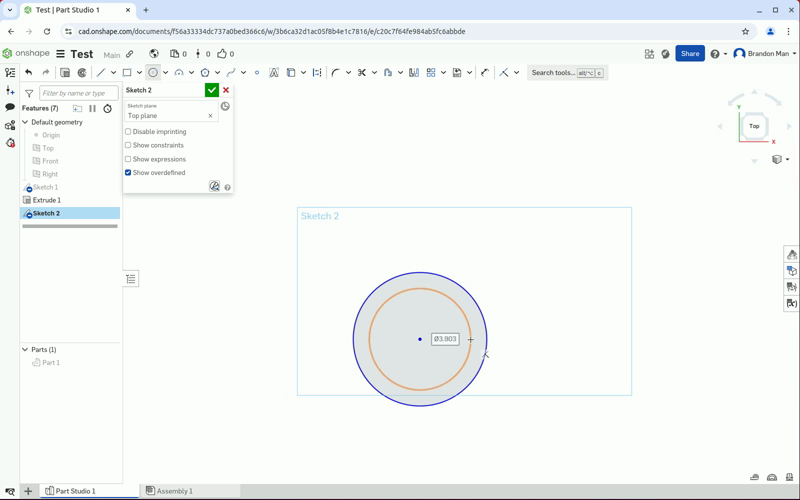
scroll(-6)
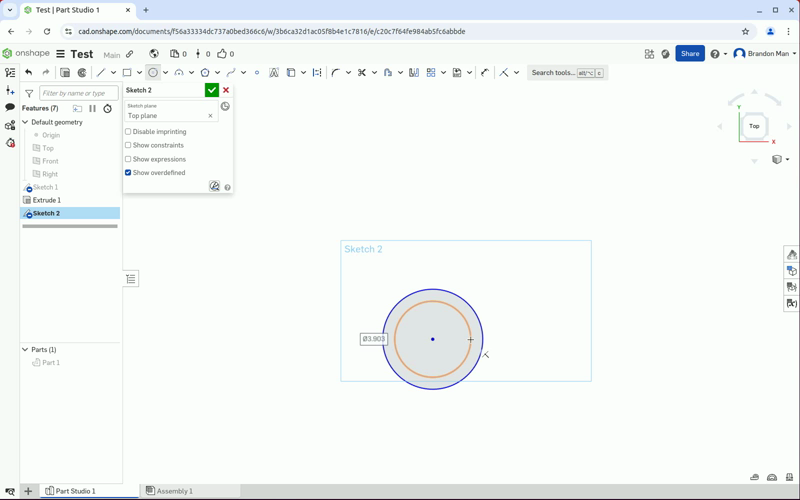
scroll(-6)
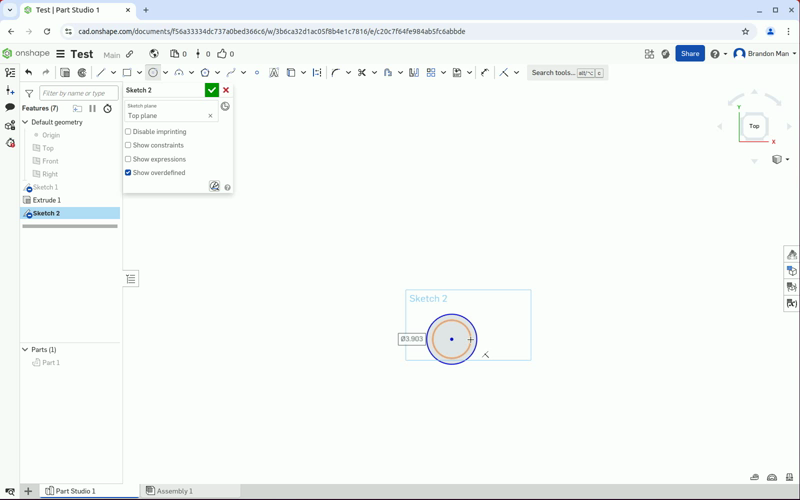
scroll(-6)
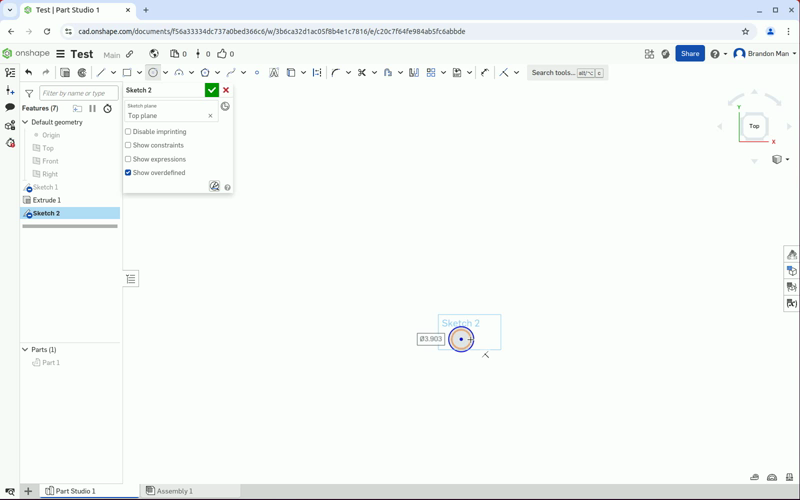
key(esc)
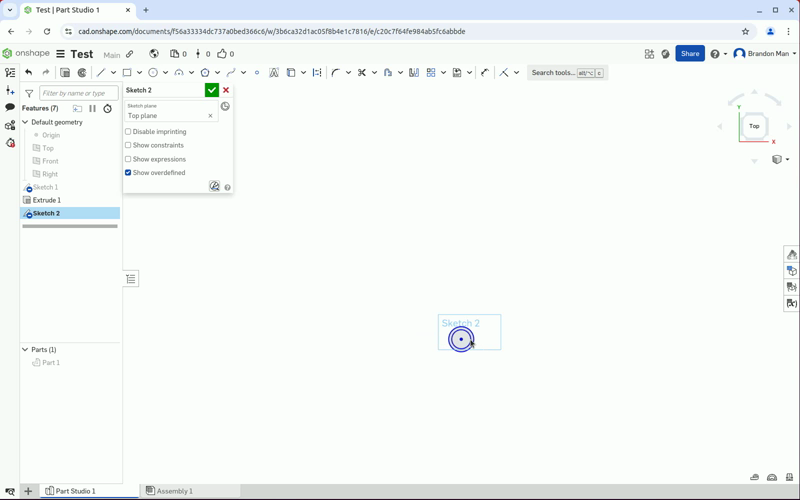
mouse_move(457, 350)
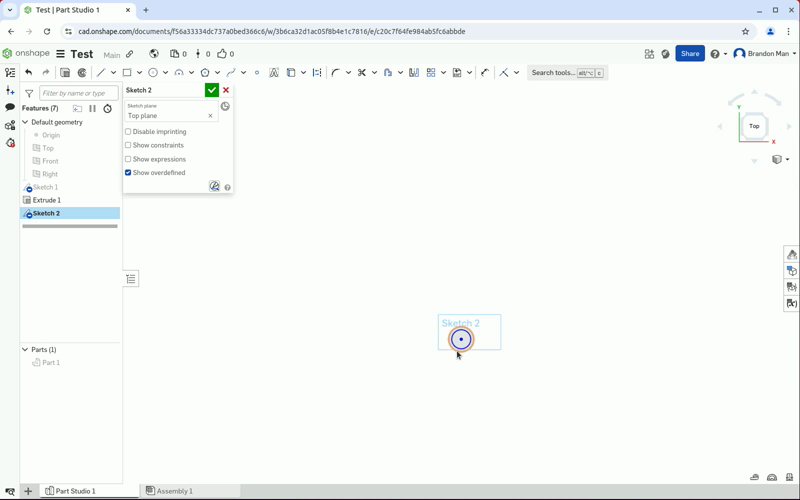
scroll(6)
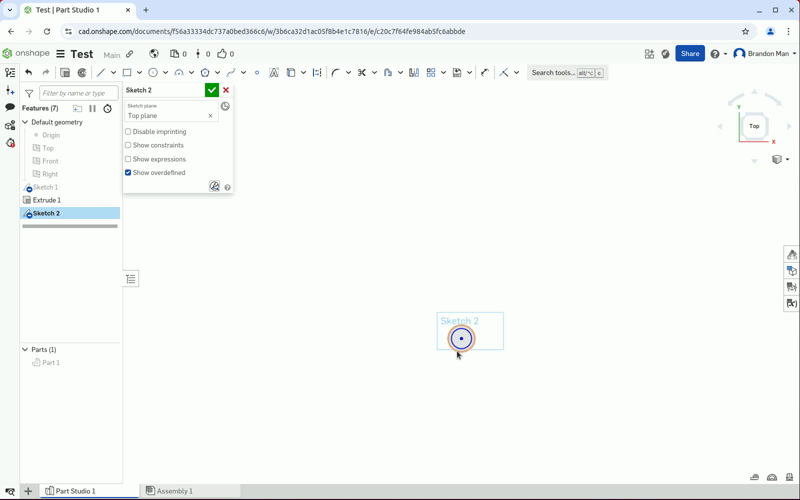
scroll(6)
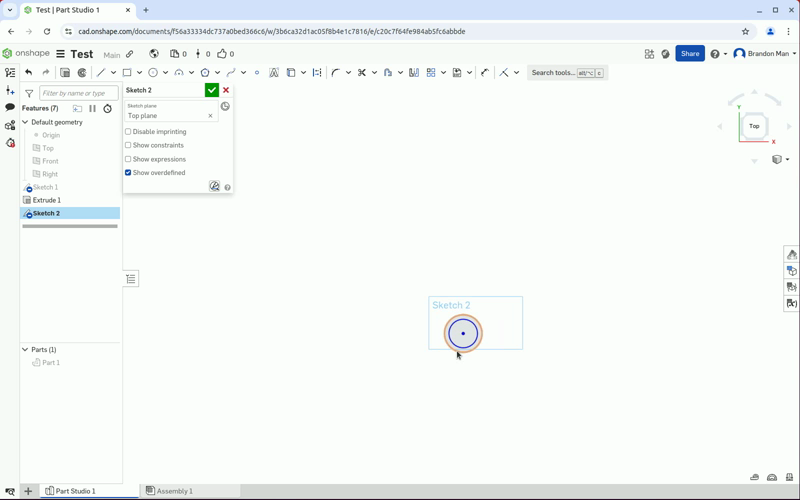
scroll(6)
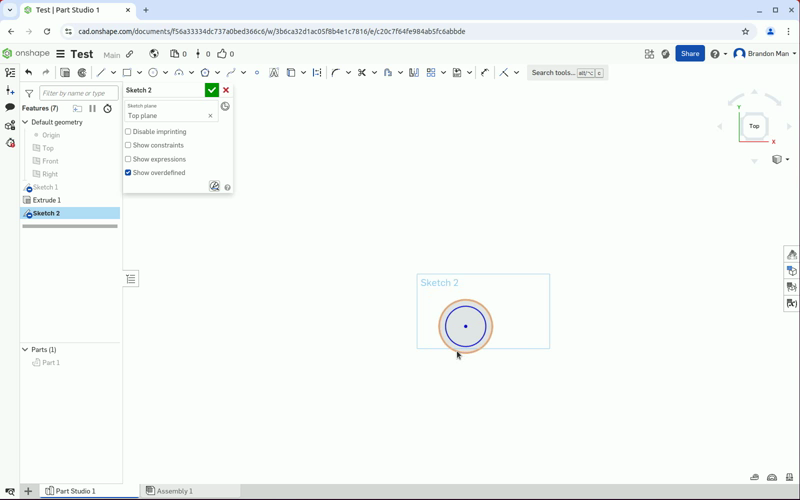
scroll(6)
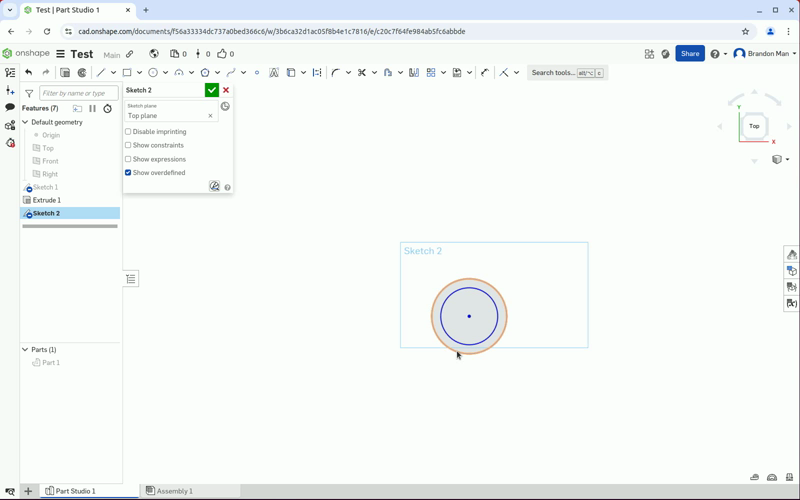
scroll(6)
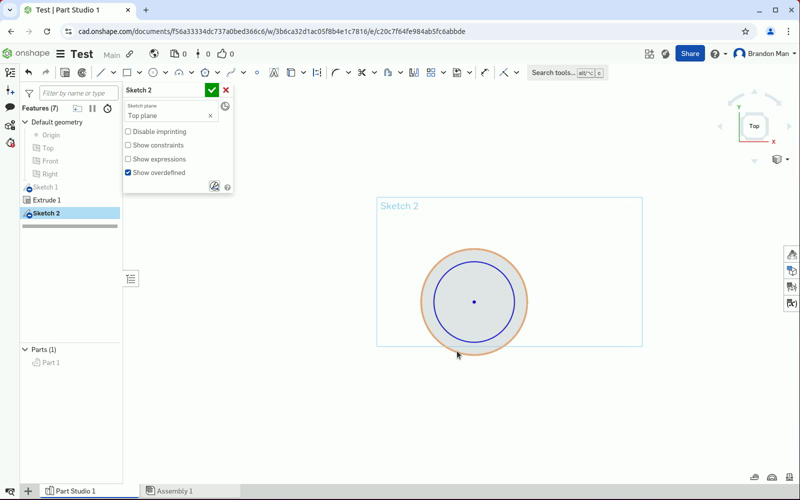
scroll(6)
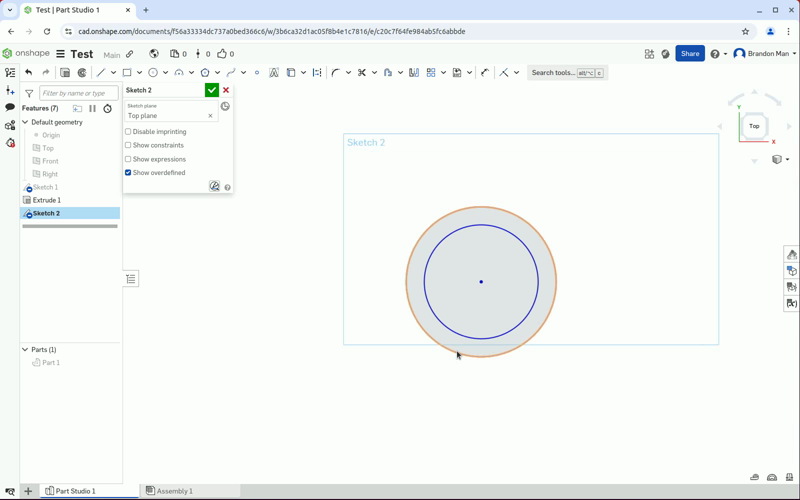
scroll(6)
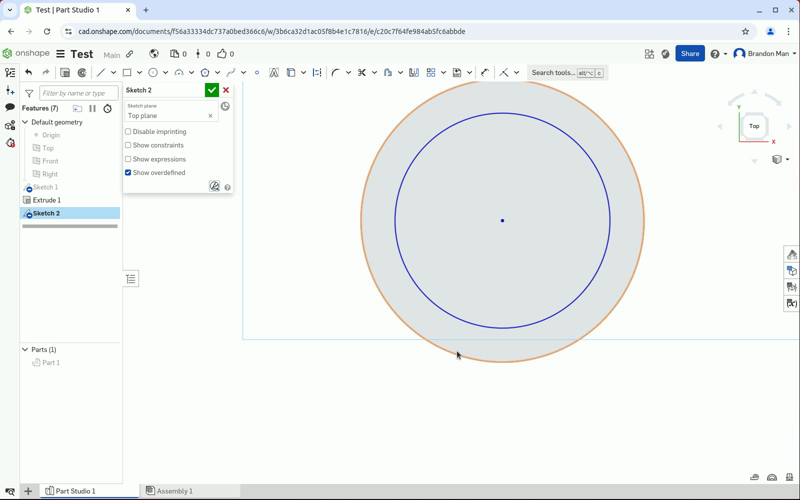
click(457, 350)
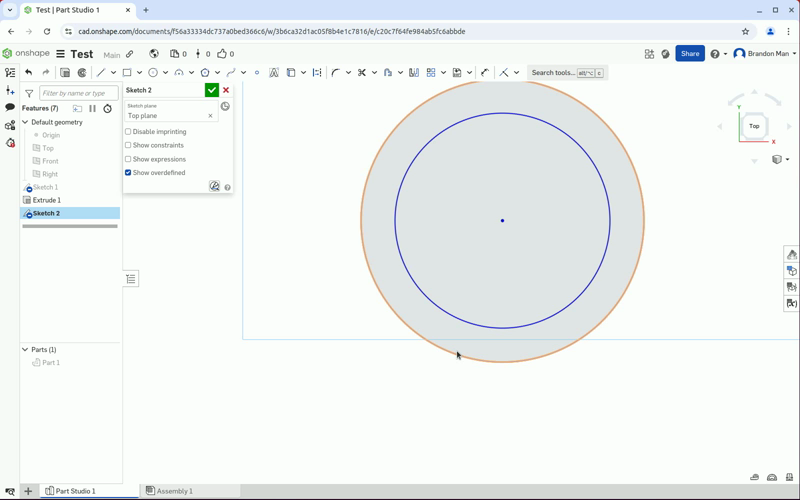
scroll(-6)
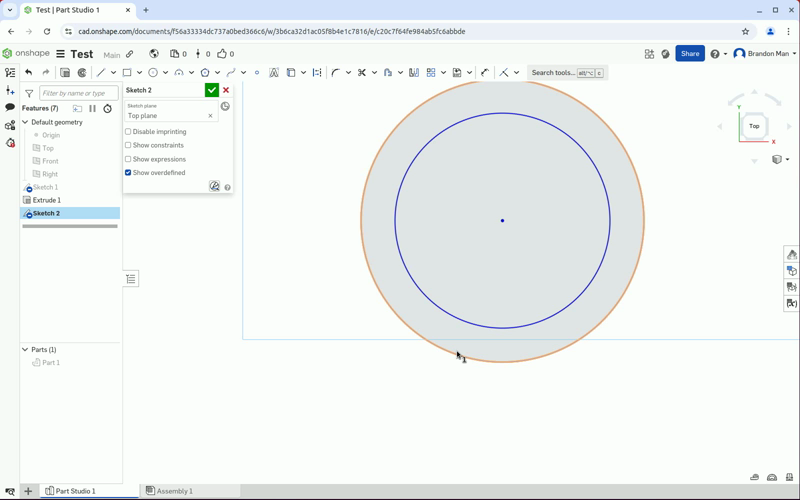
scroll(-6)
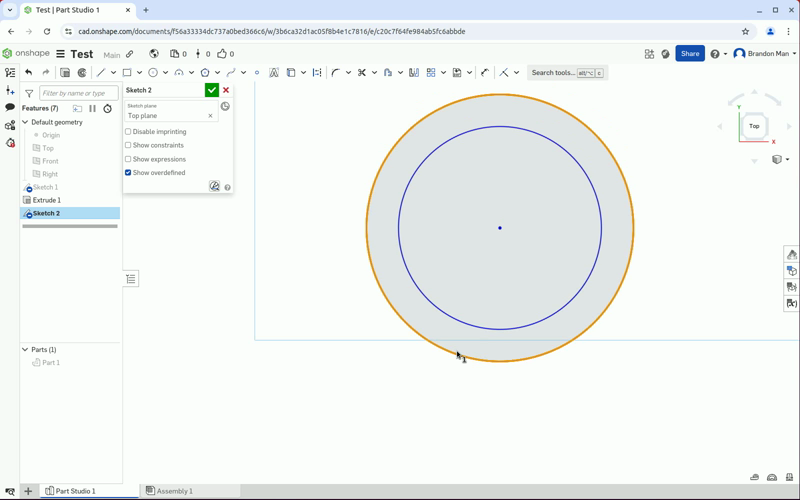
scroll(-6)
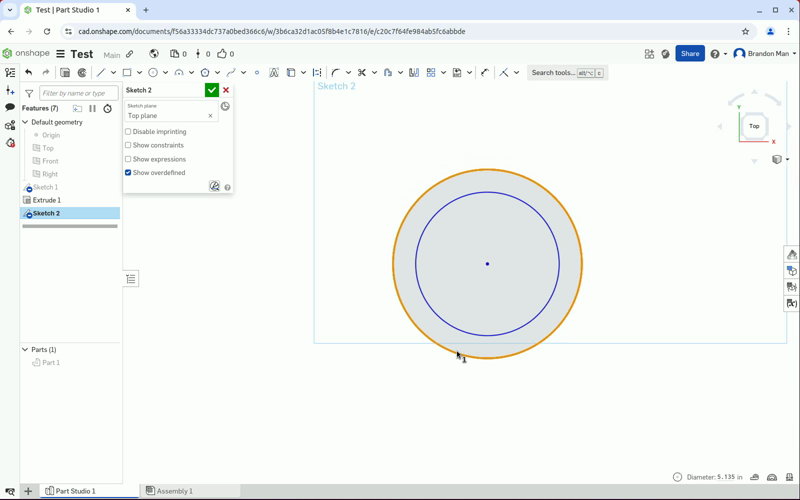
scroll(-6)
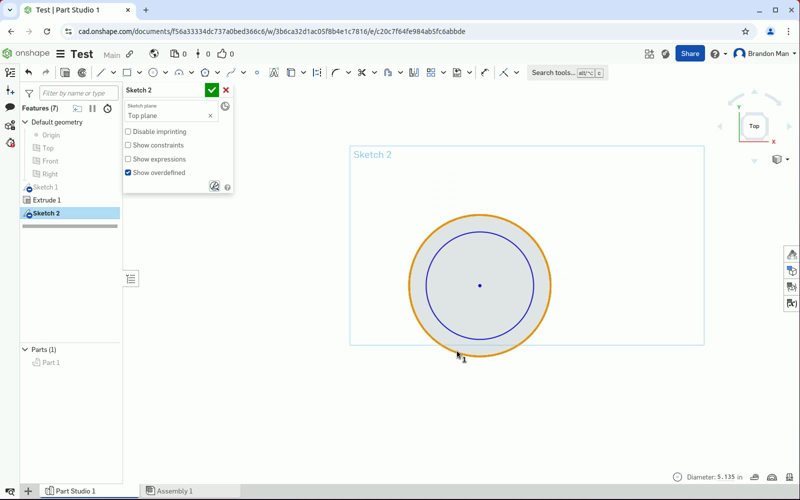
scroll(-6)
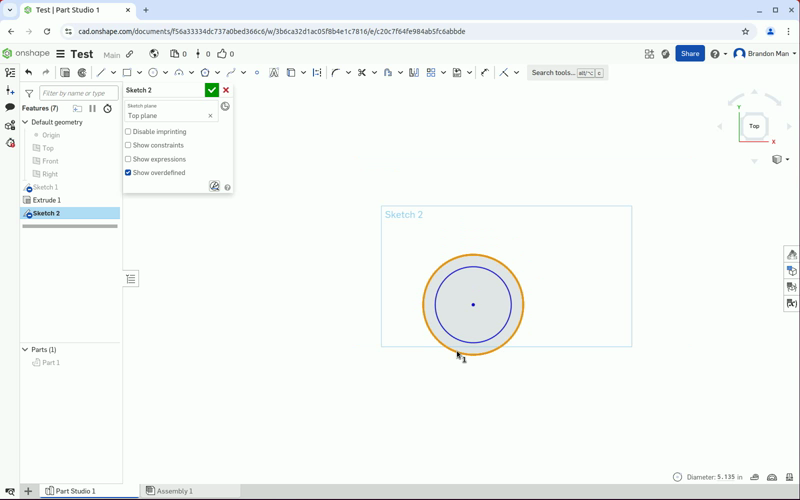
scroll(-6)
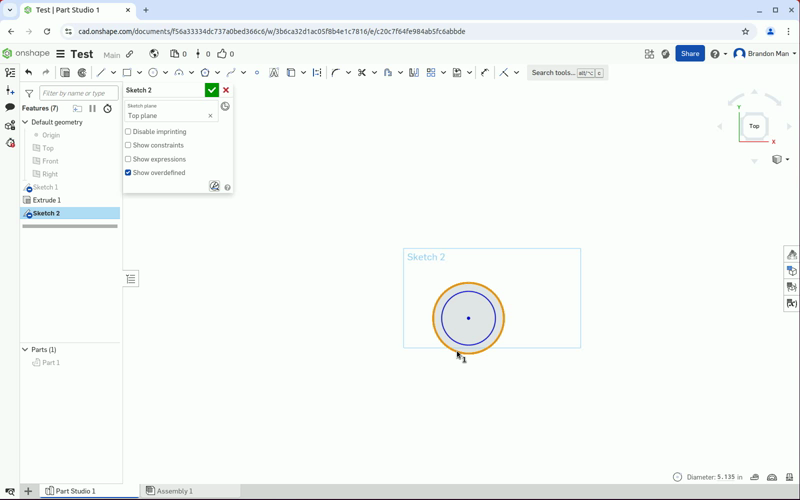
scroll(-6)
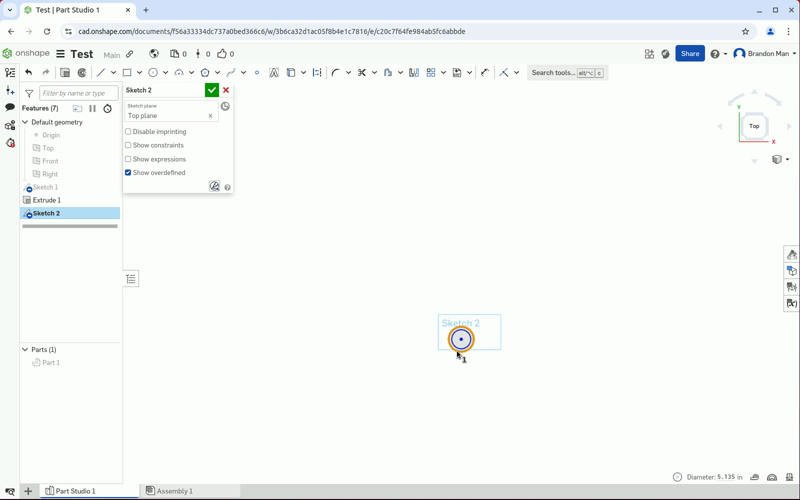
mouse_move(73, 352)
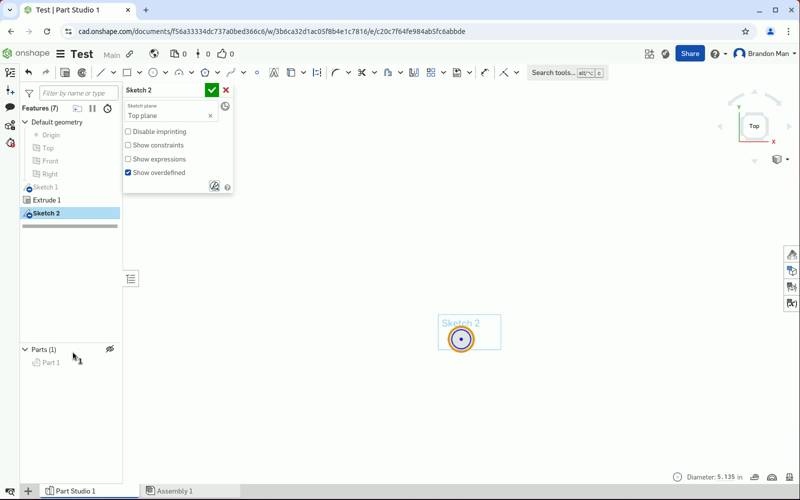
key(shift+y)
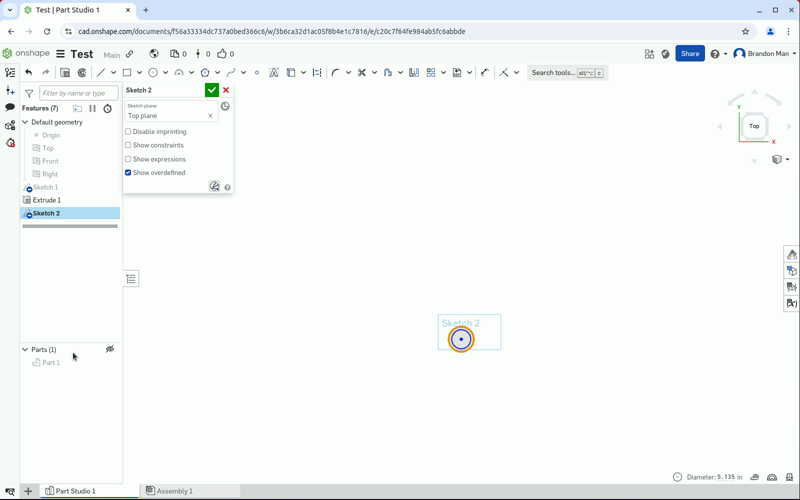
key(shift+e)
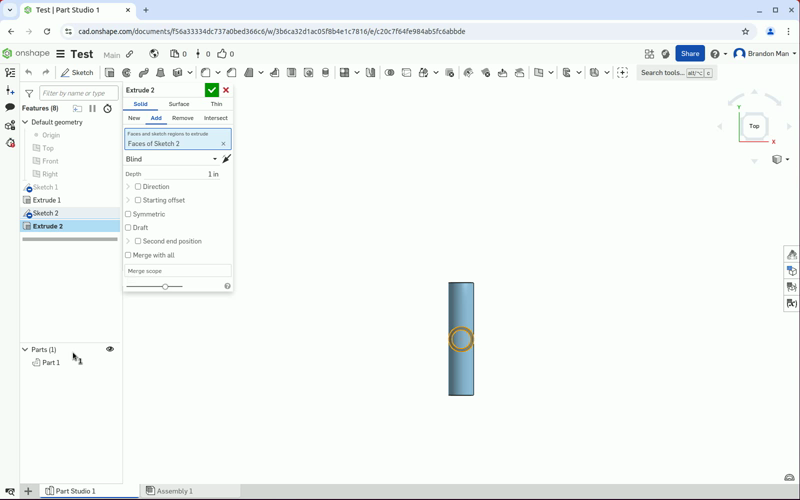
mouse_move(143, 106)
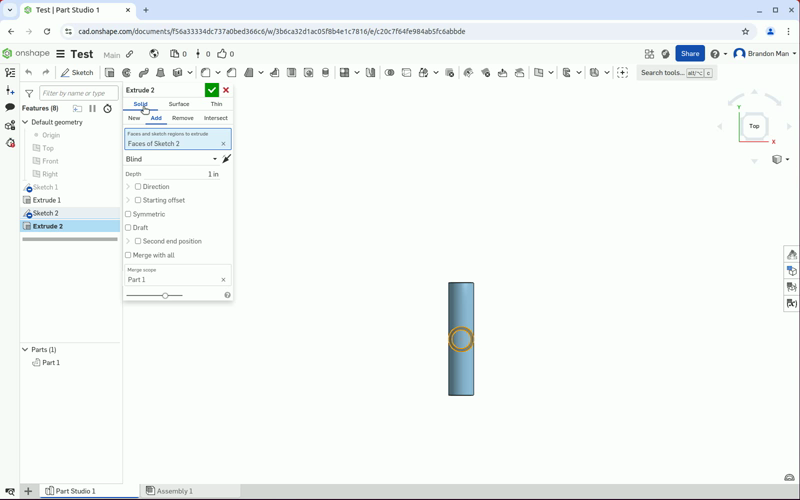
click(143, 106)
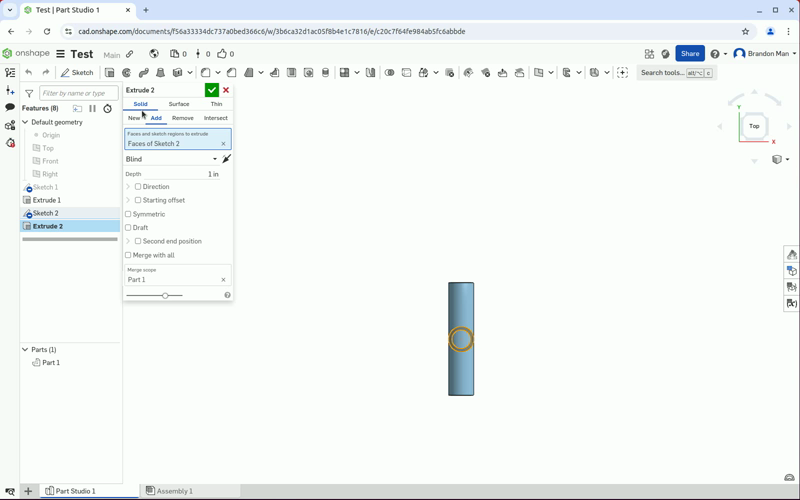
mouse_move(137, 120)
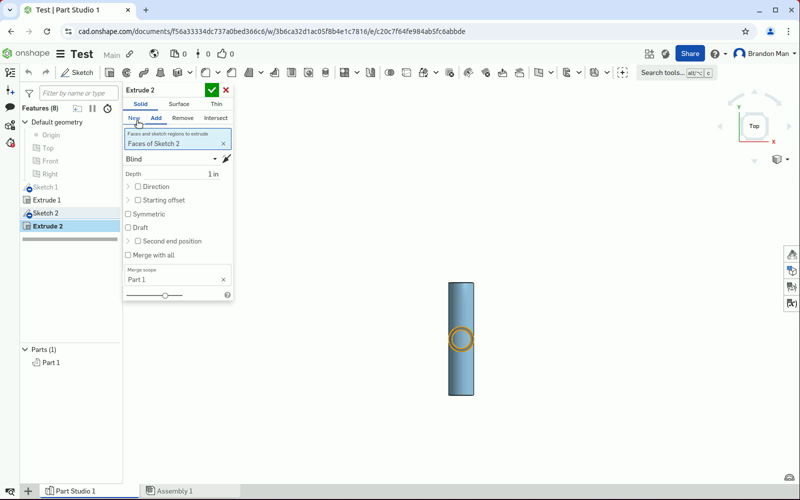
click(137, 120)
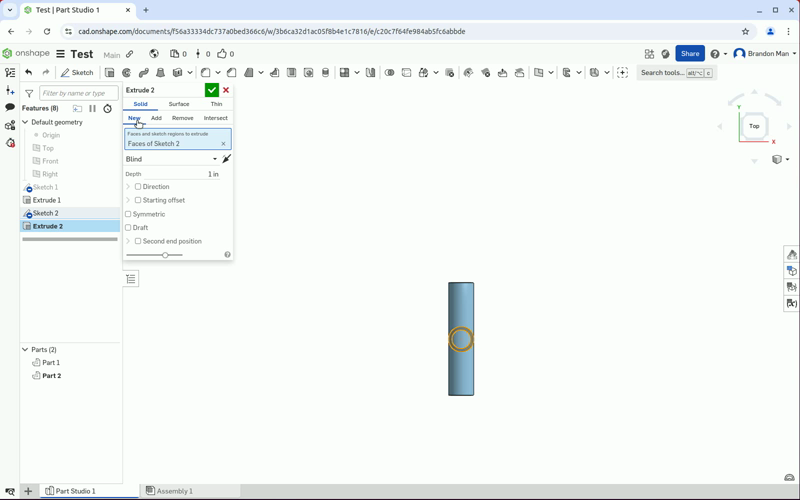
key(tab, 4)
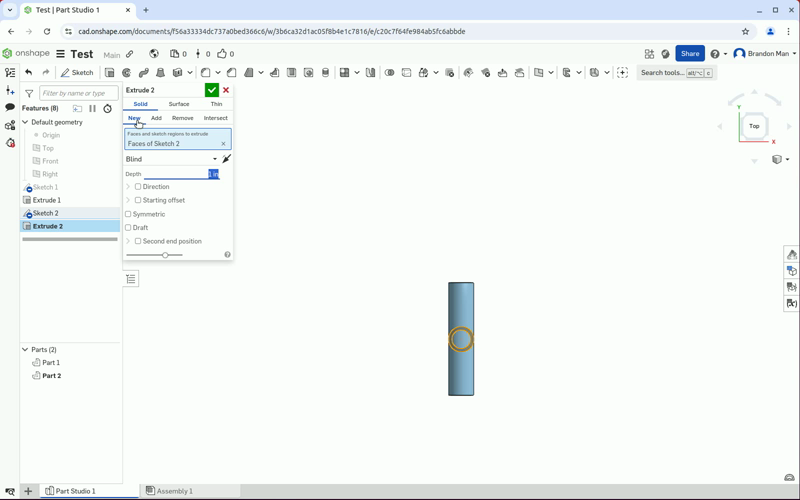
text(-9.628)
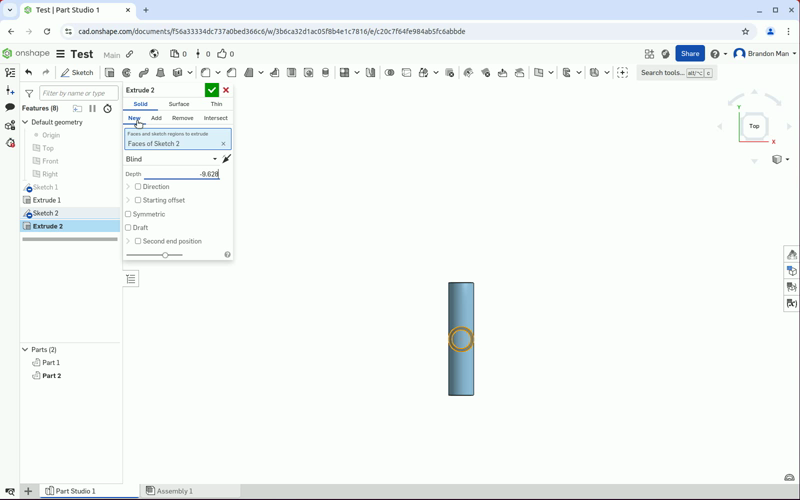
key(enter)
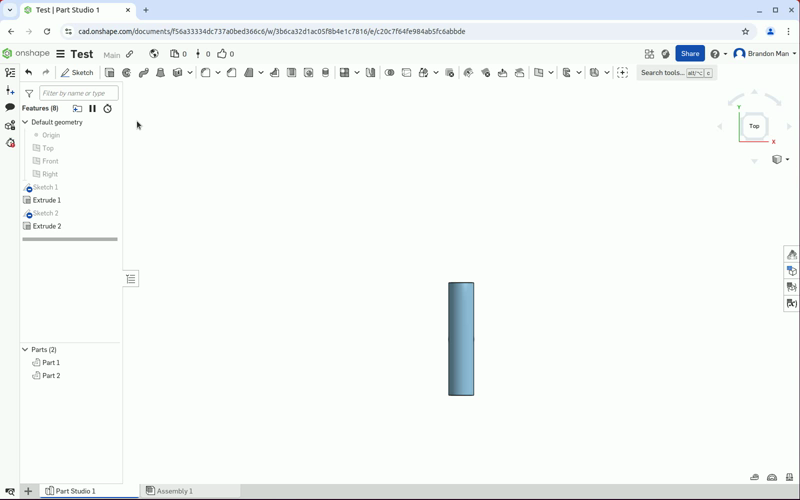
key(shift+h)
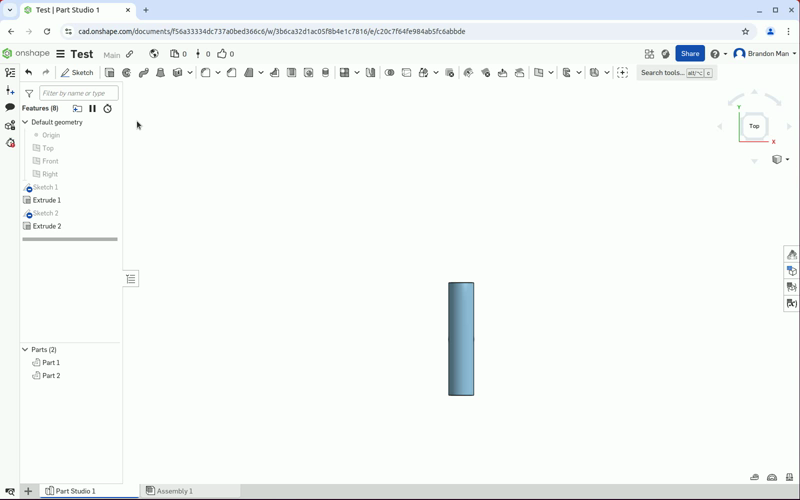
key(shift+h)
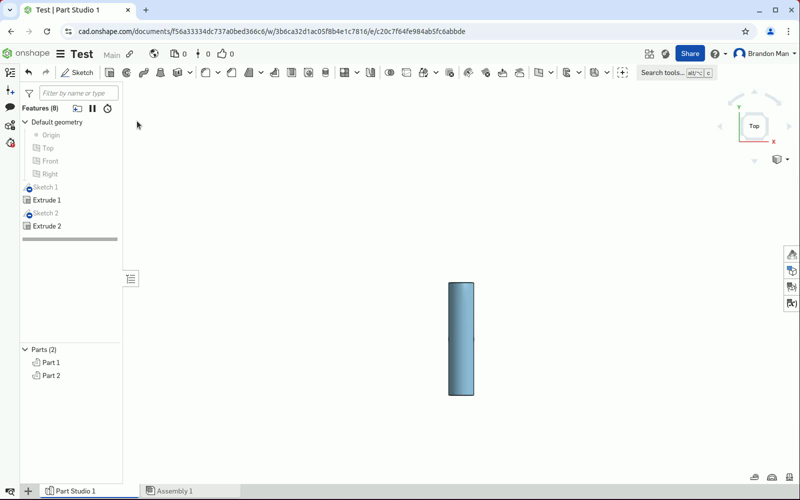
mouse_move(73, 189)
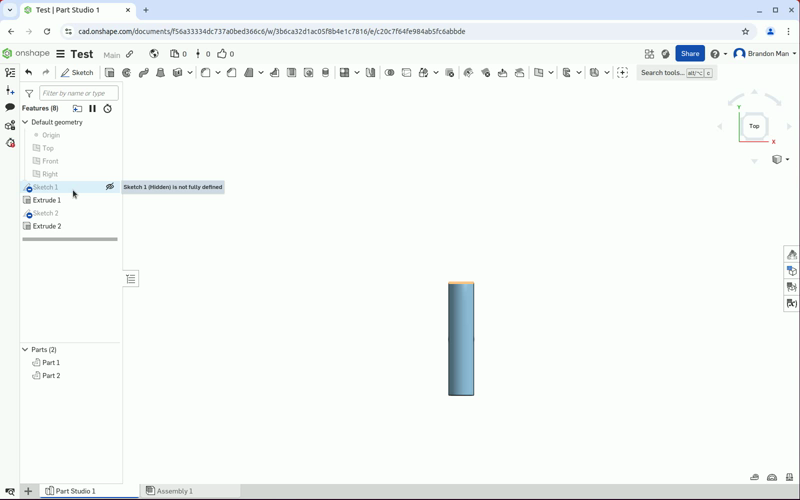
click(73, 189)
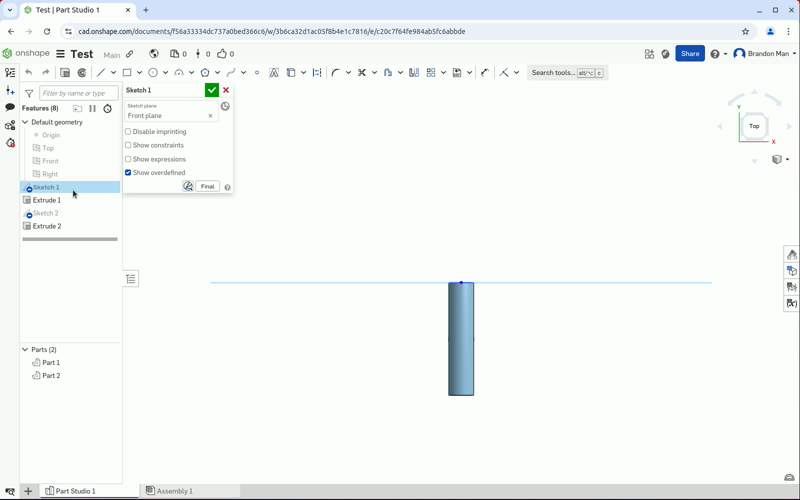
mouse_move(229, 92)
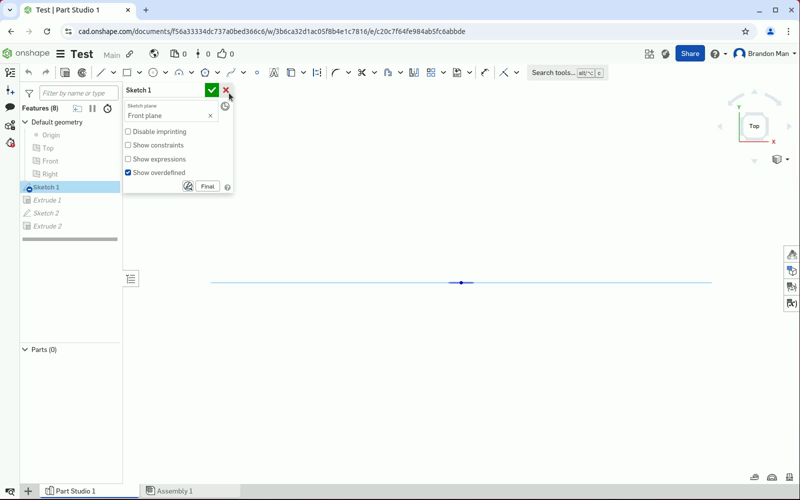
click(229, 92)
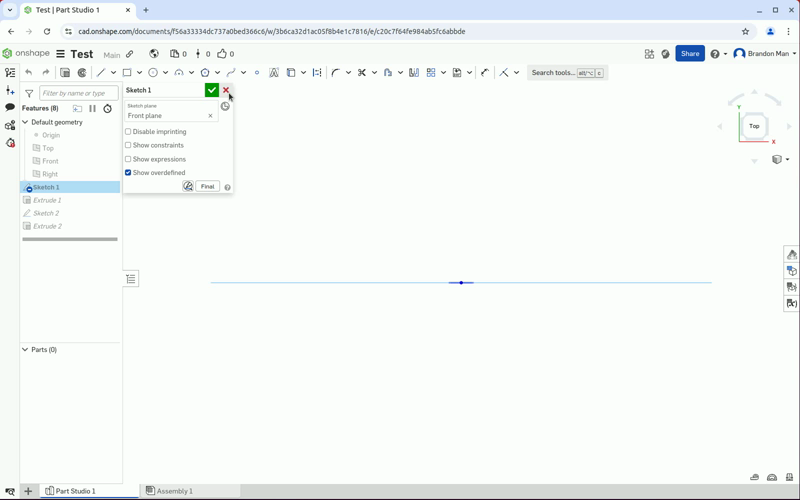
key(shift+s)
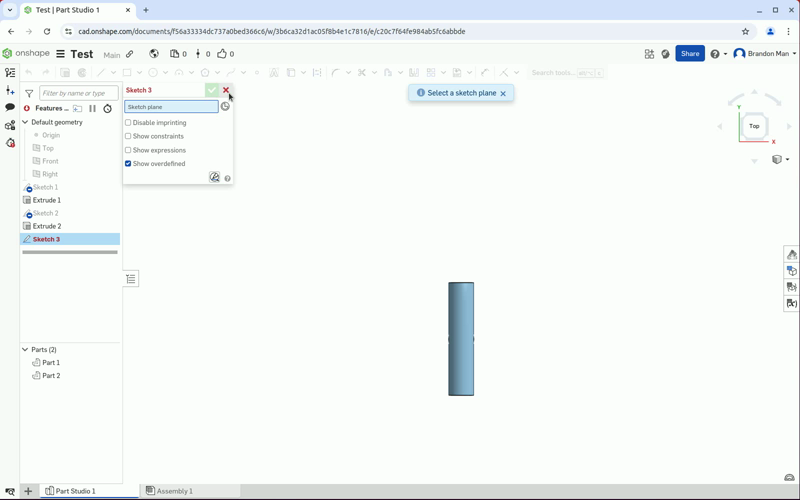
mouse_move(73, 150)
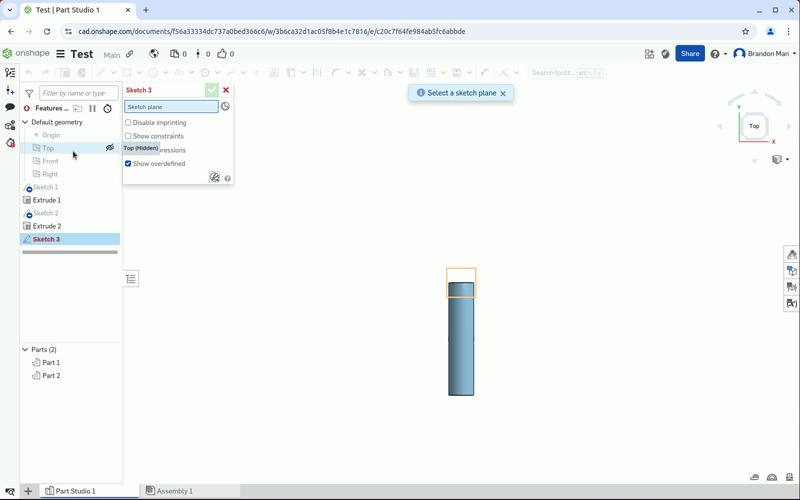
click(73, 150)
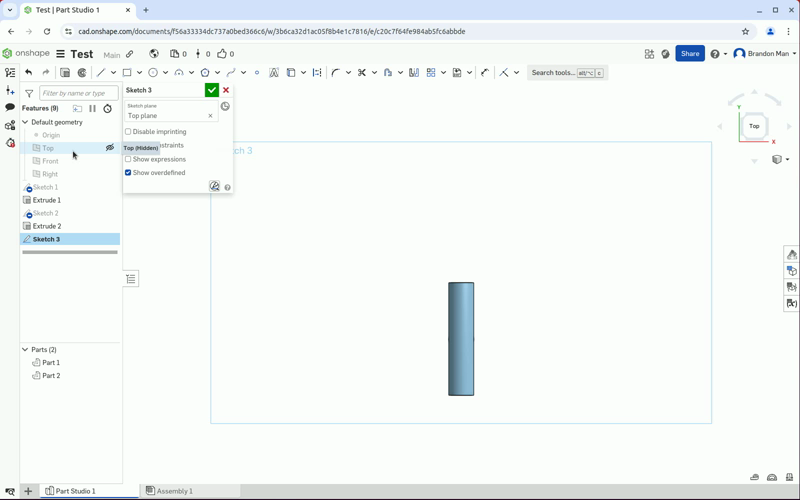
mouse_move(73, 352)
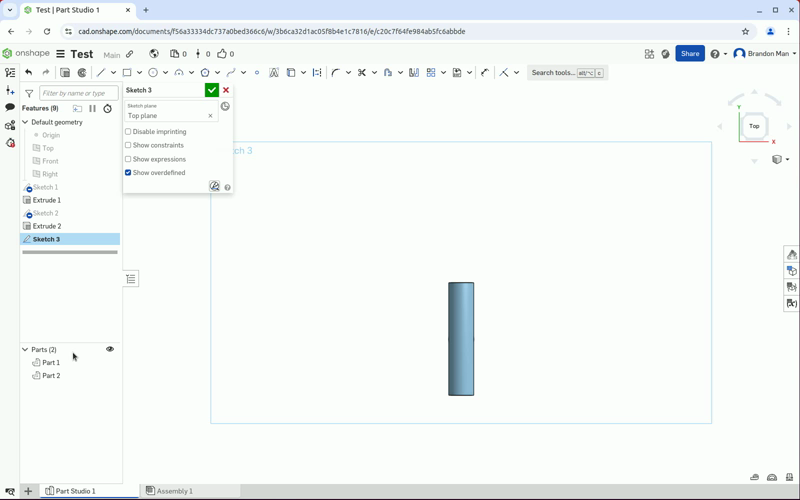
key(y)
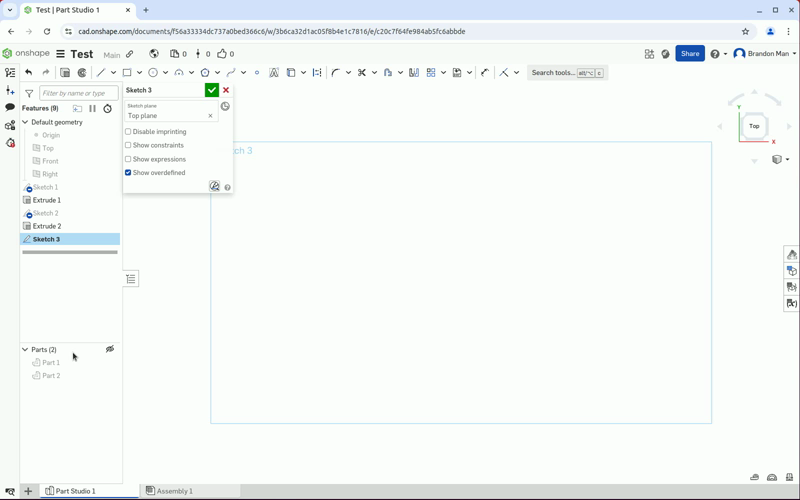
key(c)
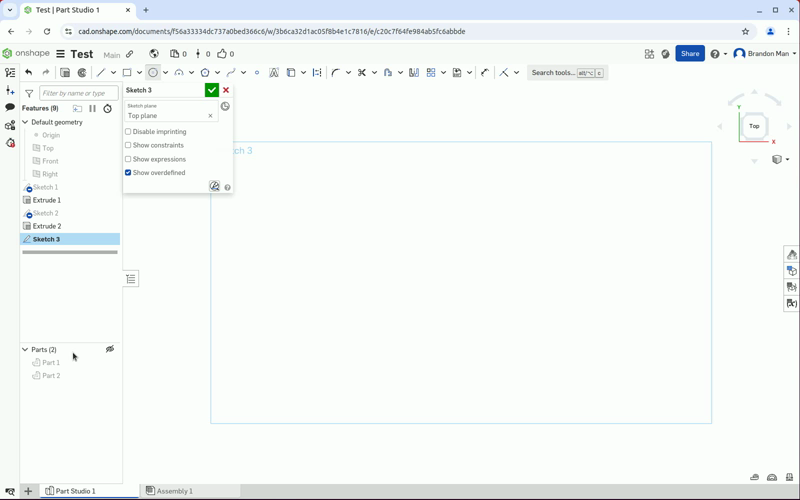
key_down(shift)
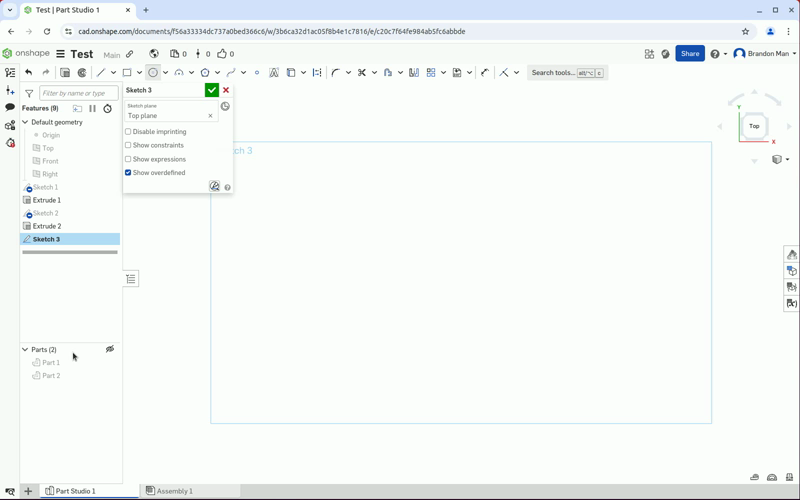
mouse_move(461, 339)
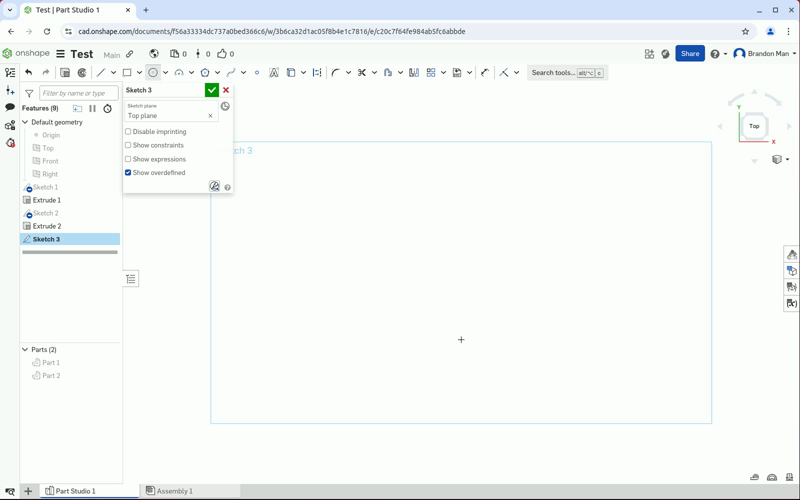
click(461, 339)
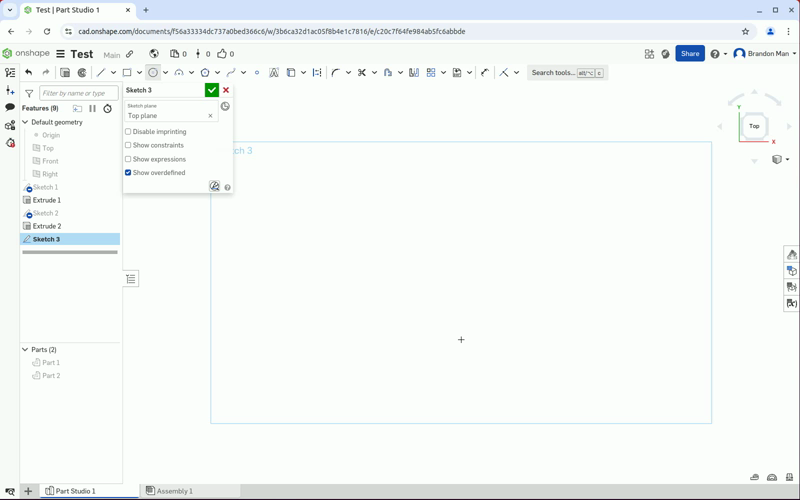
key_up(shift)
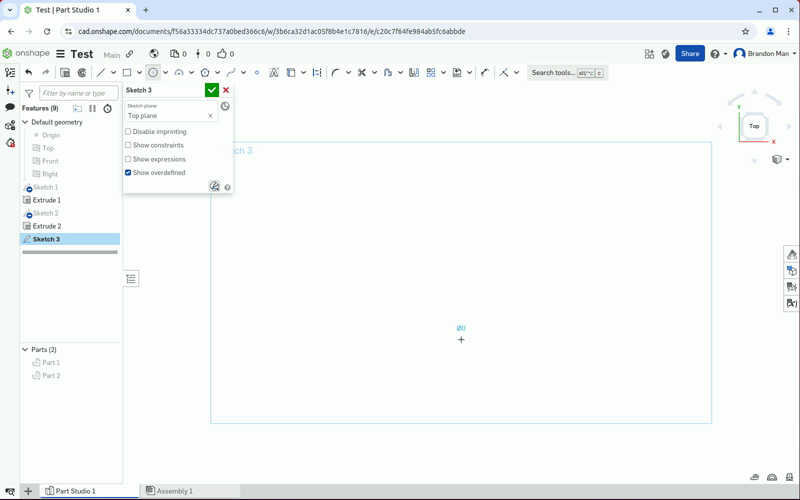
mouse_move(471, 339)
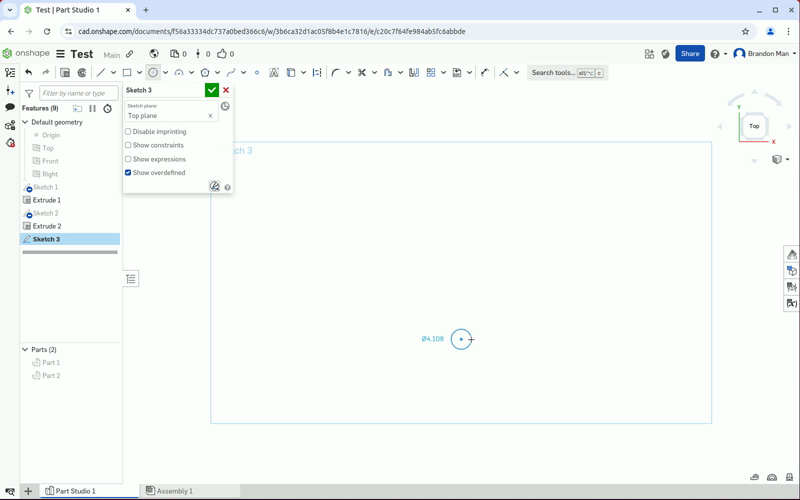
click(471, 339)
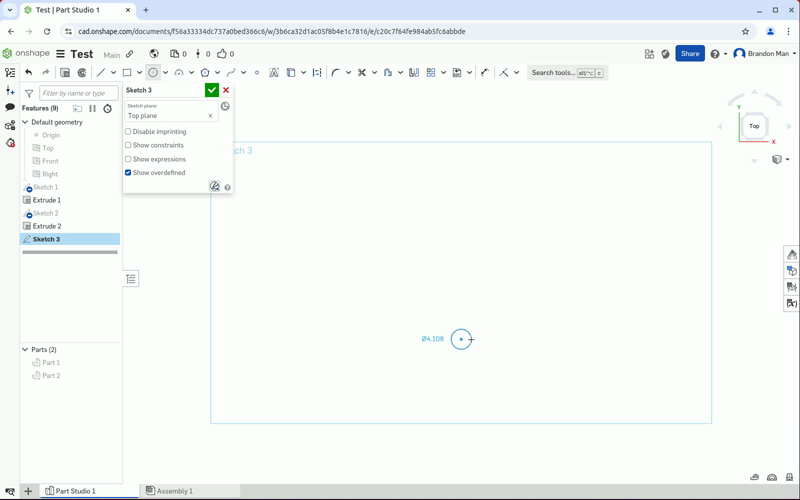
key(esc)
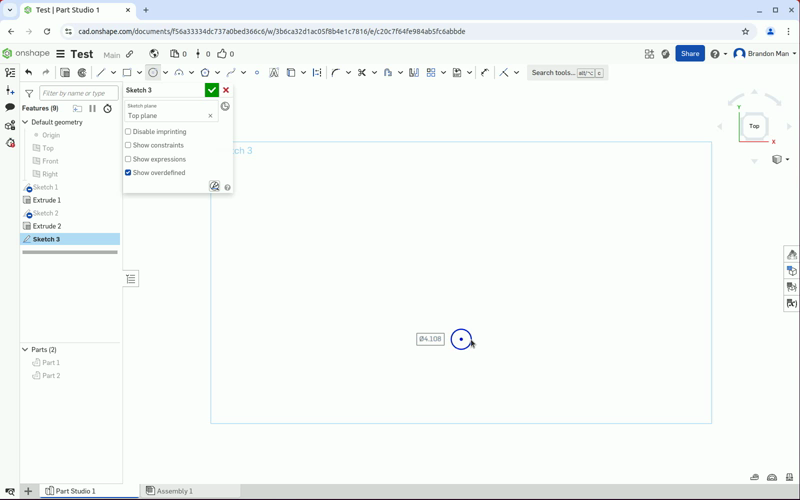
mouse_move(460, 336)
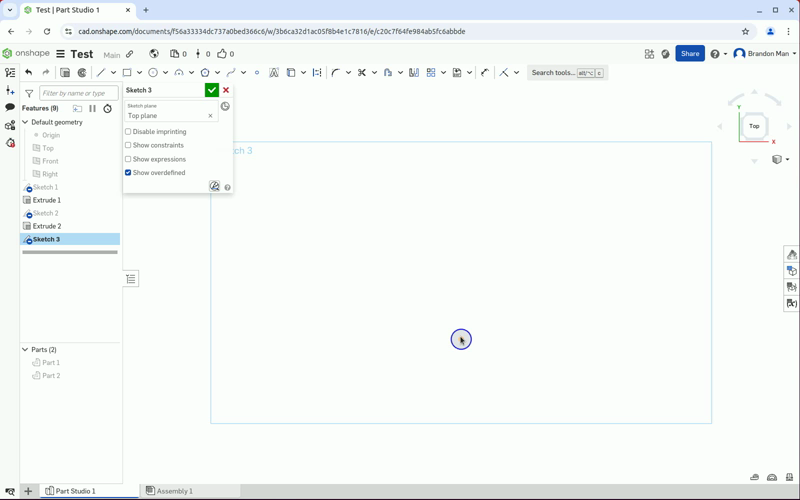
scroll(6)
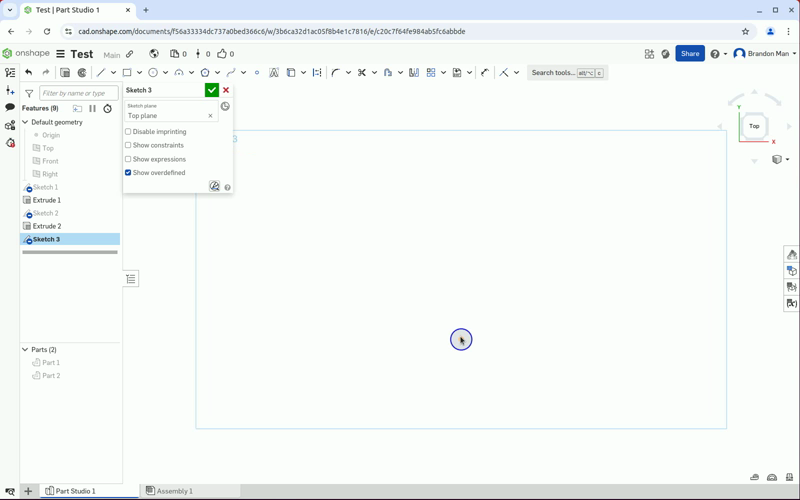
scroll(6)
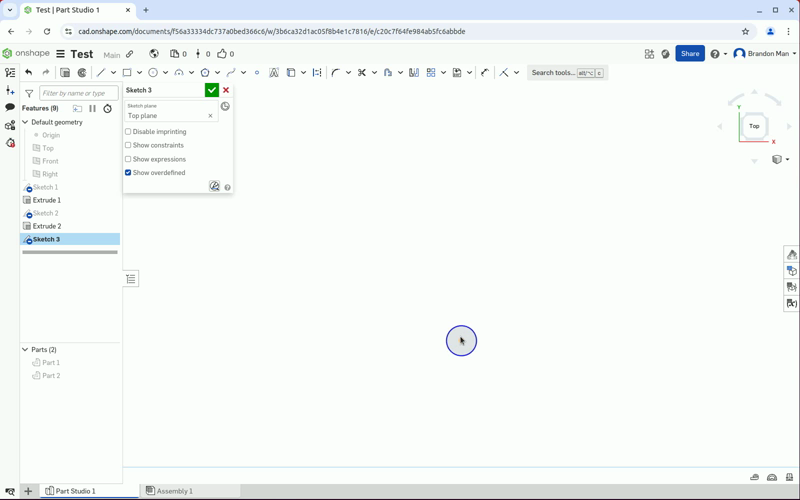
scroll(6)
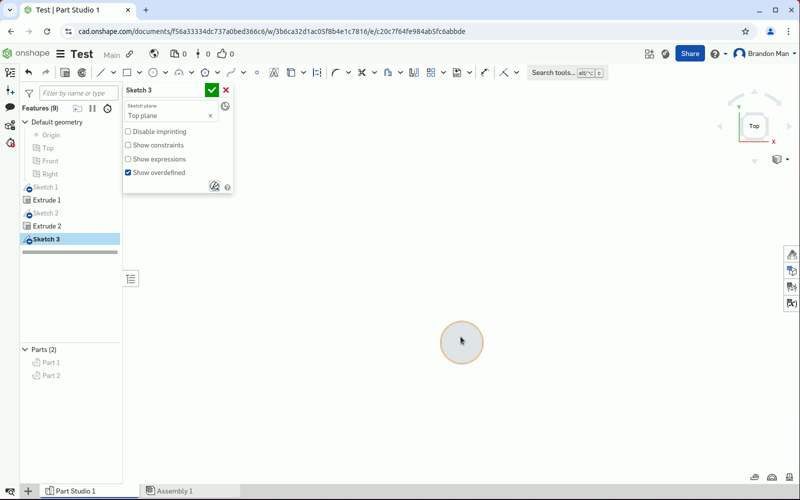
scroll(6)
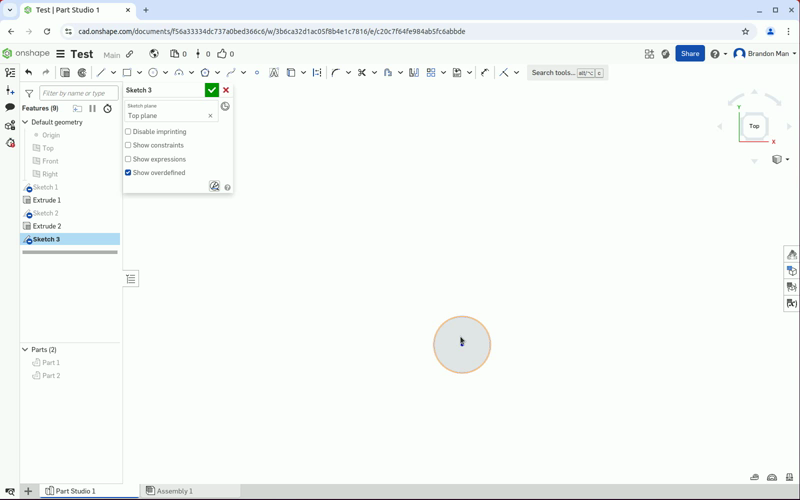
scroll(6)
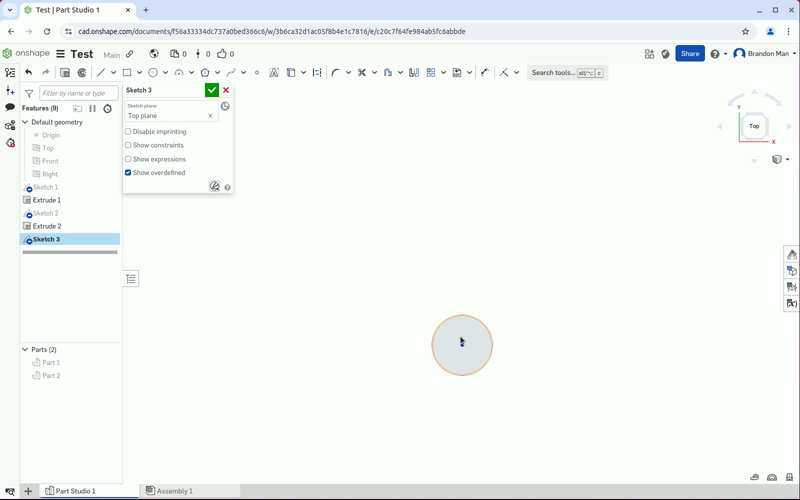
scroll(6)
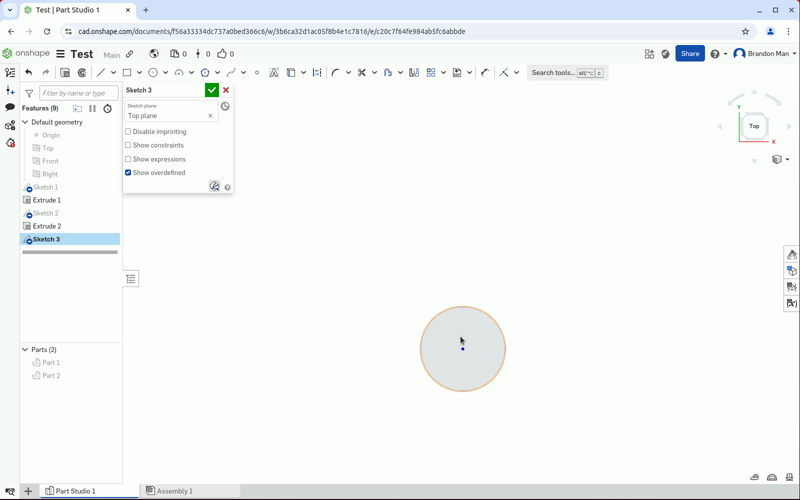
scroll(6)
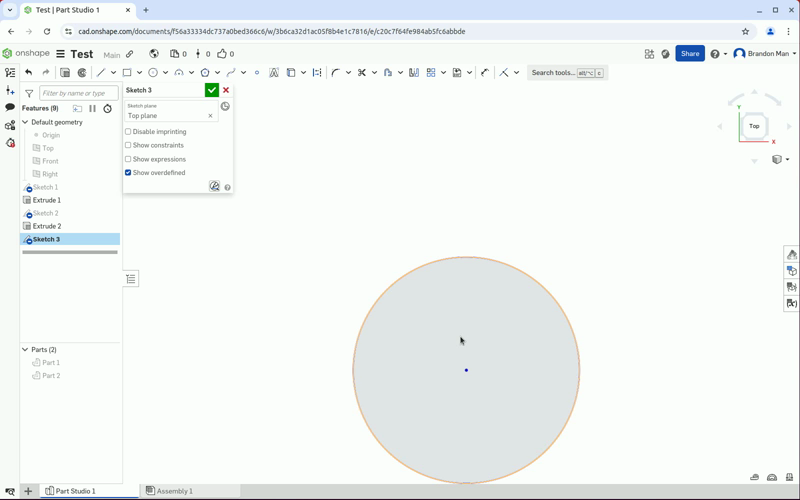
click(460, 336)
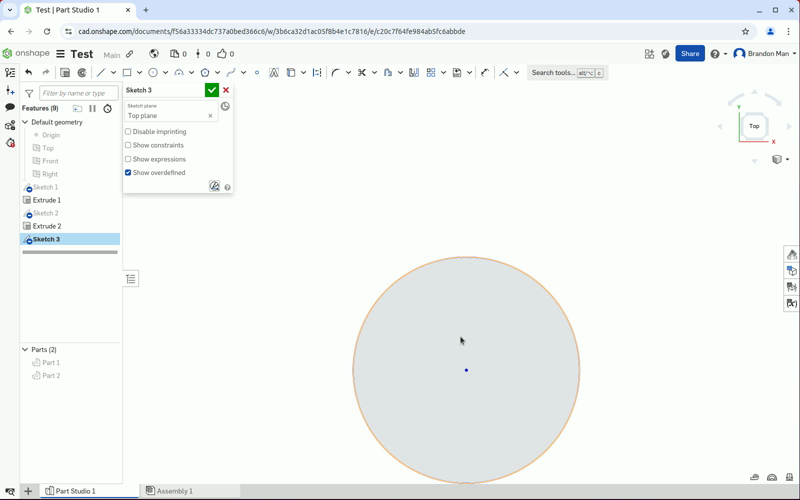
scroll(-6)
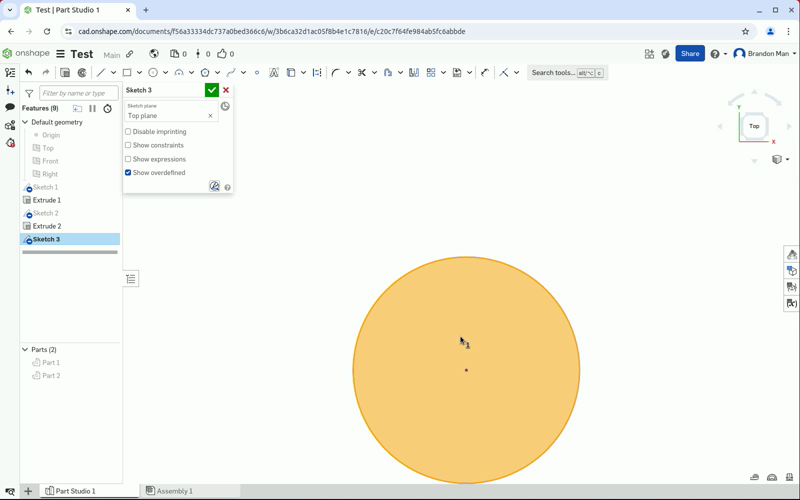
scroll(-6)
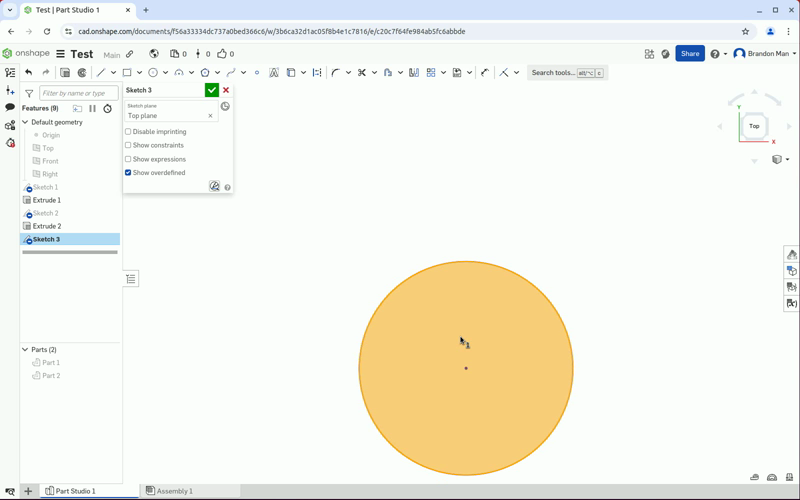
scroll(-6)
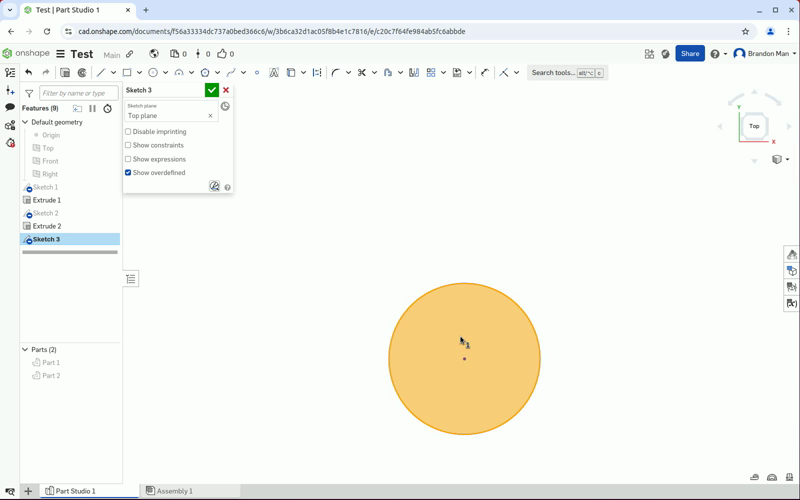
scroll(-6)
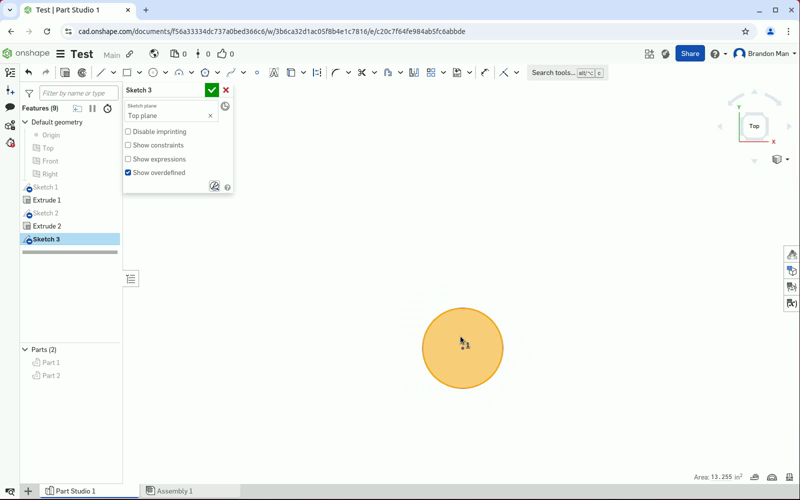
scroll(-6)
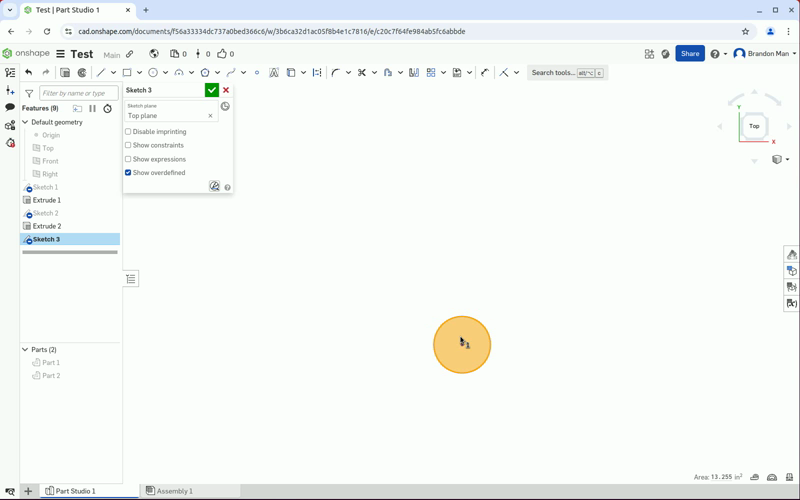
scroll(-6)
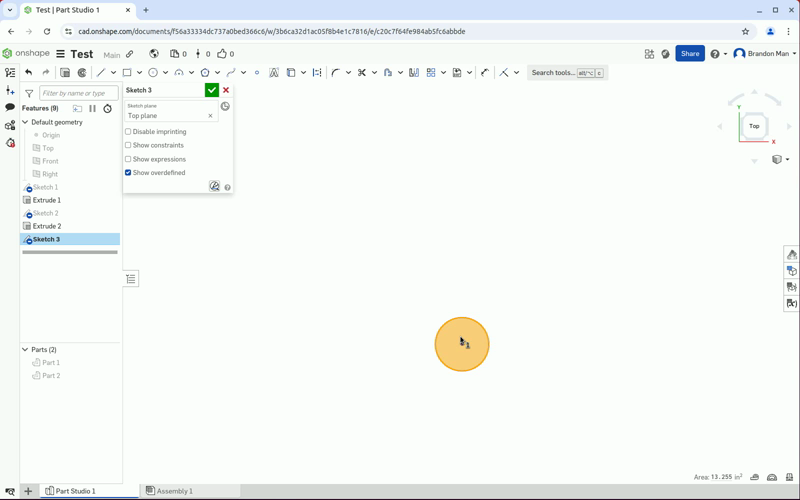
scroll(-6)
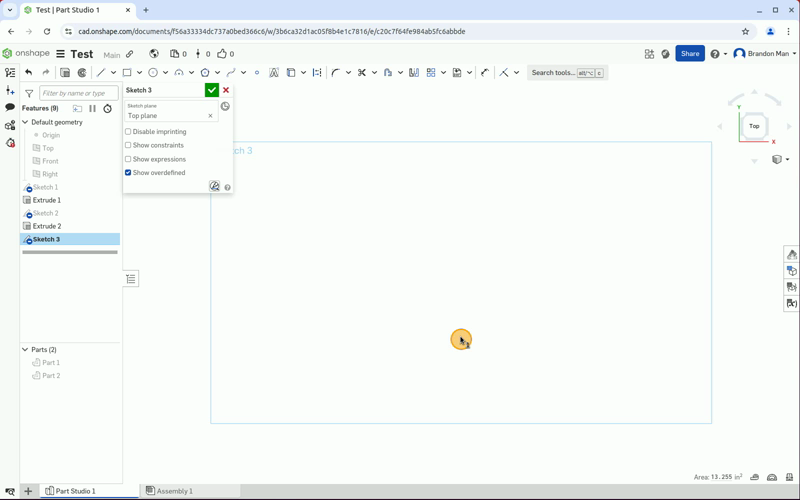
mouse_move(73, 352)
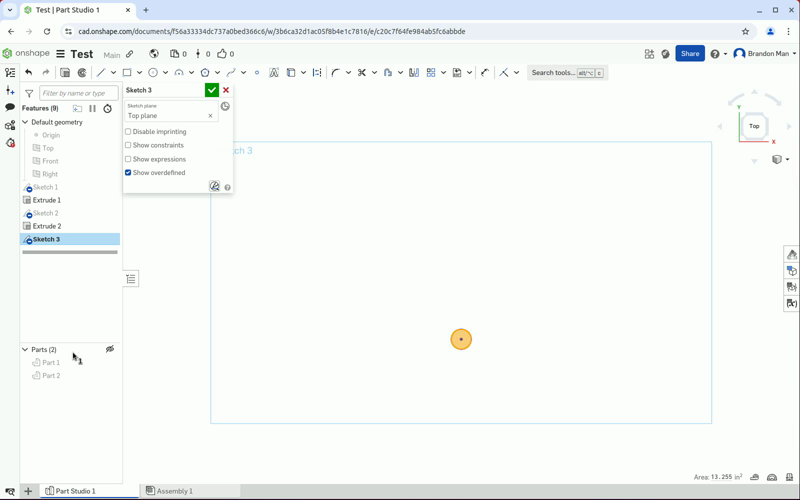
key(shift+y)
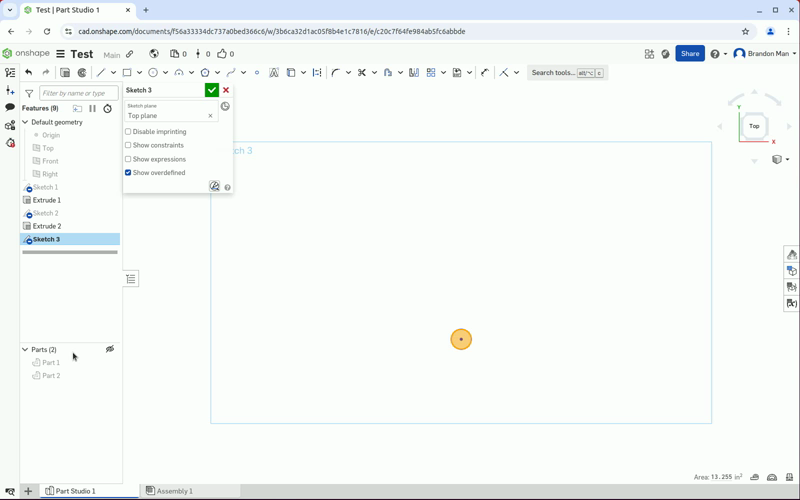
key(shift+e)
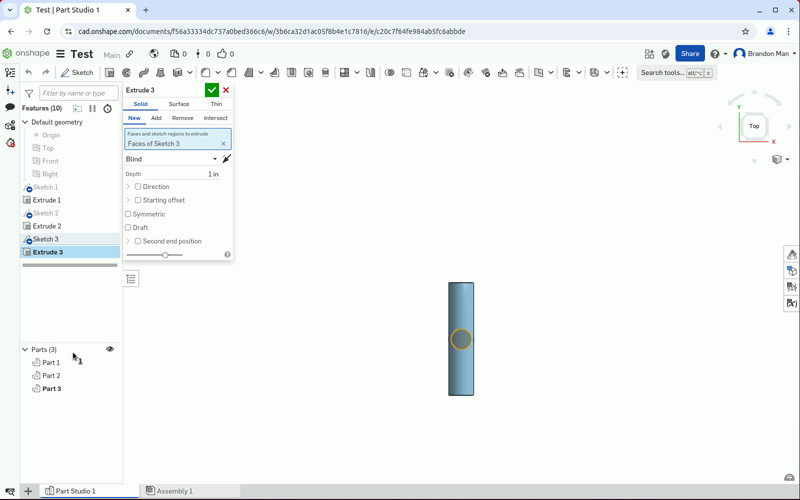
mouse_move(143, 106)
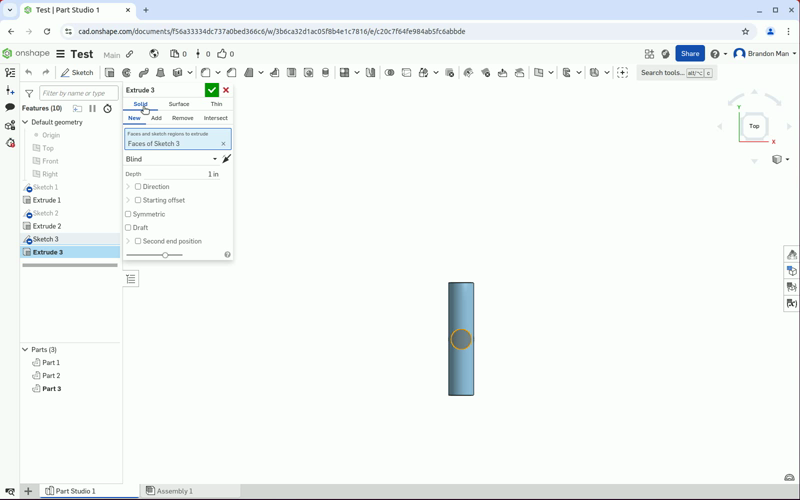
click(143, 106)
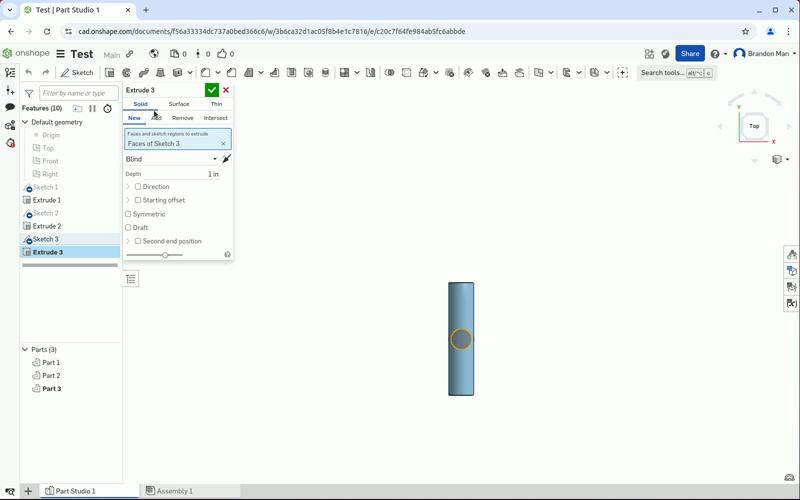
mouse_move(186, 120)
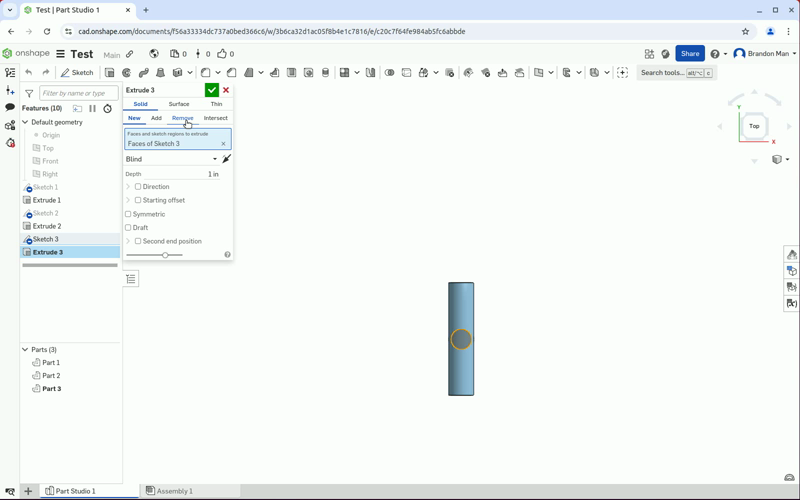
click(186, 120)
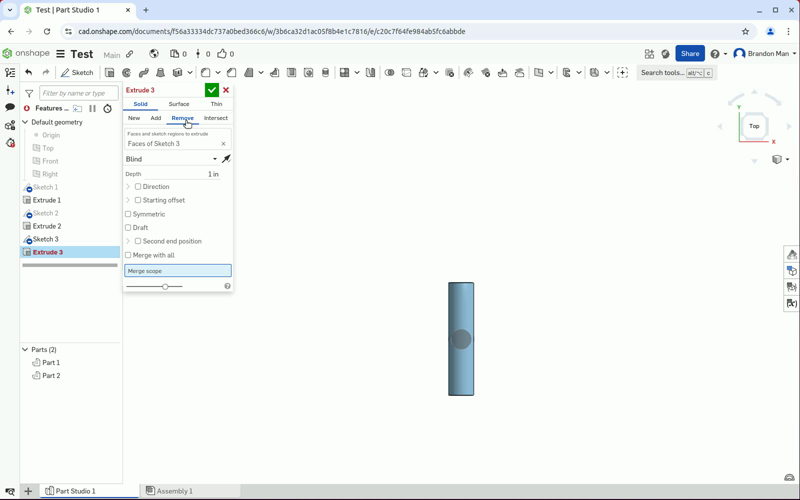
key(tab, 4)
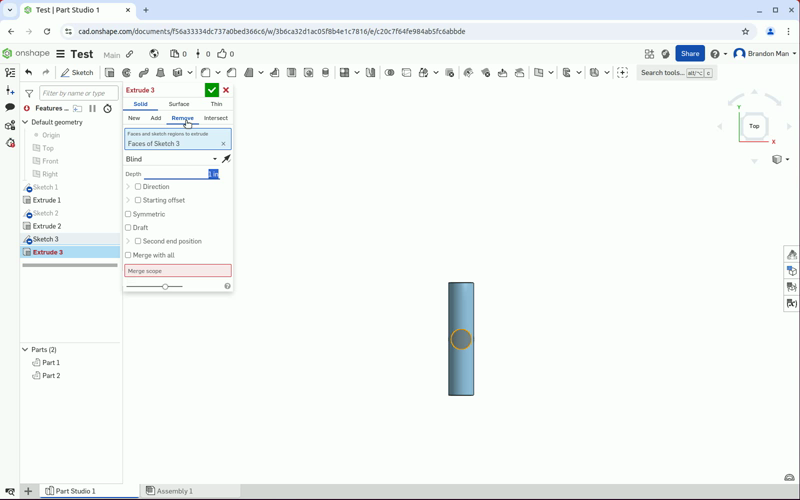
text(14.202)
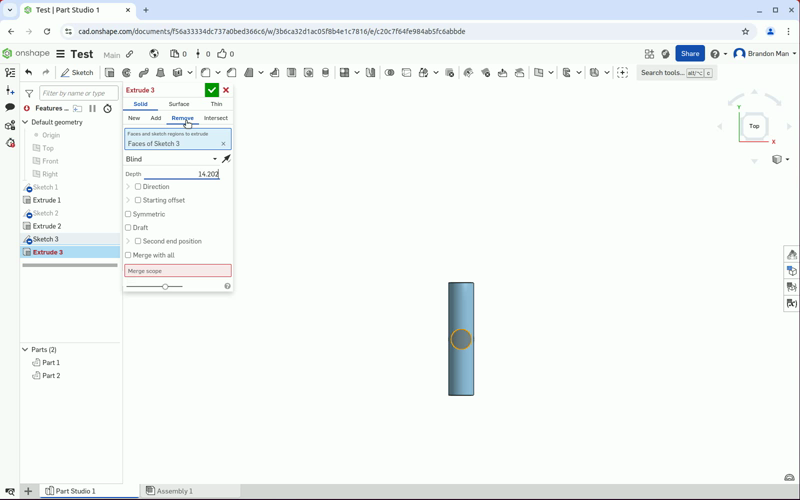
key(tab, 6)
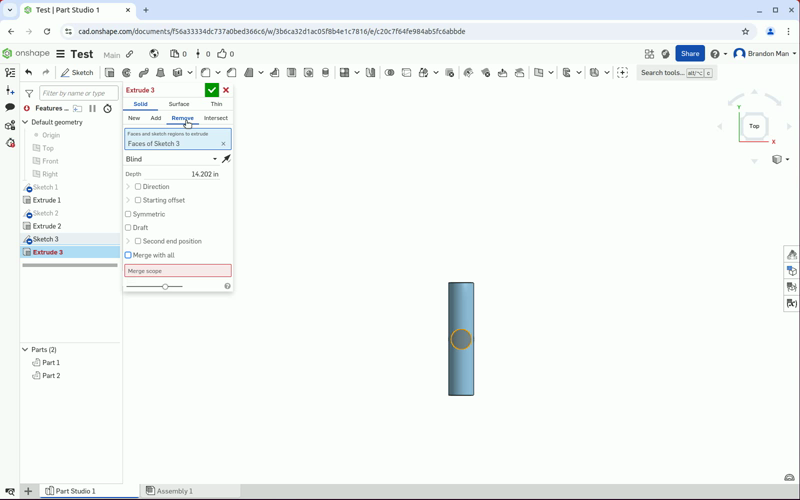
key(space)
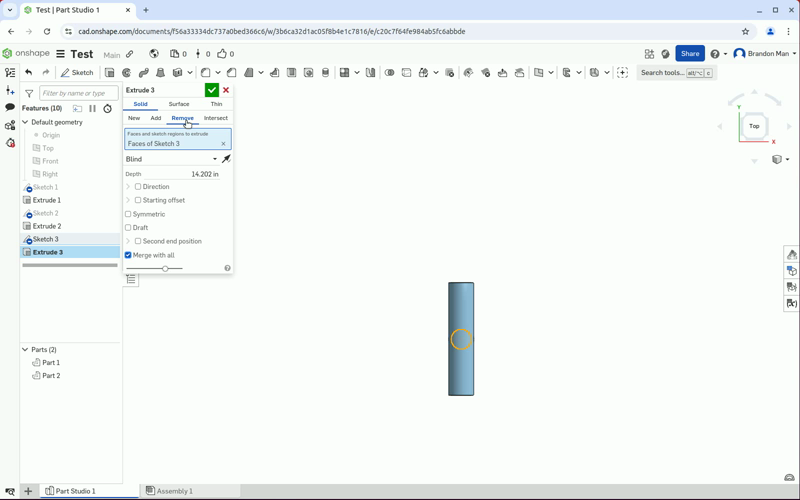
key(enter)
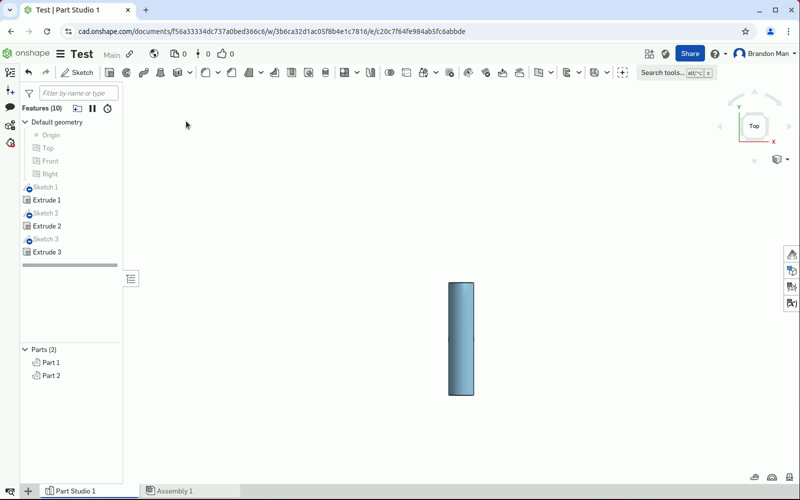
key(shift+h)
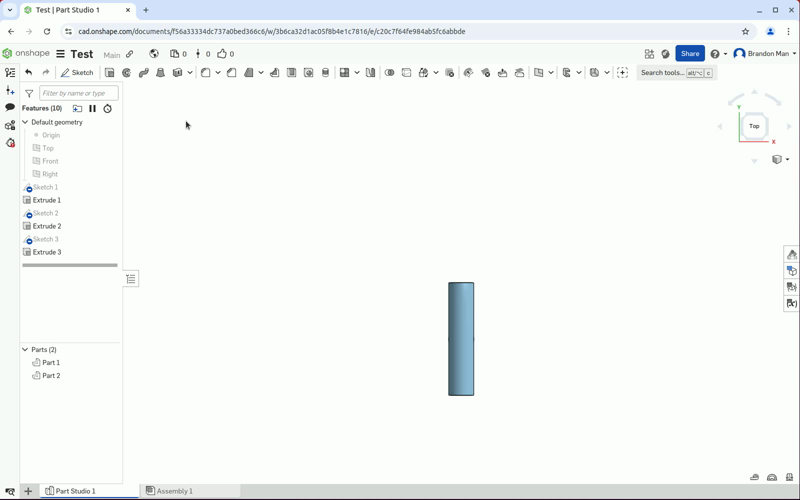
key(shift+h)
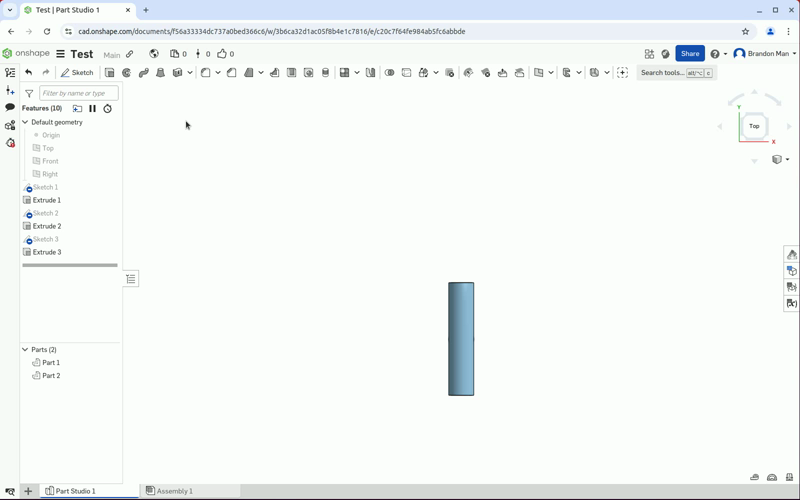
mouse_move(73, 189)
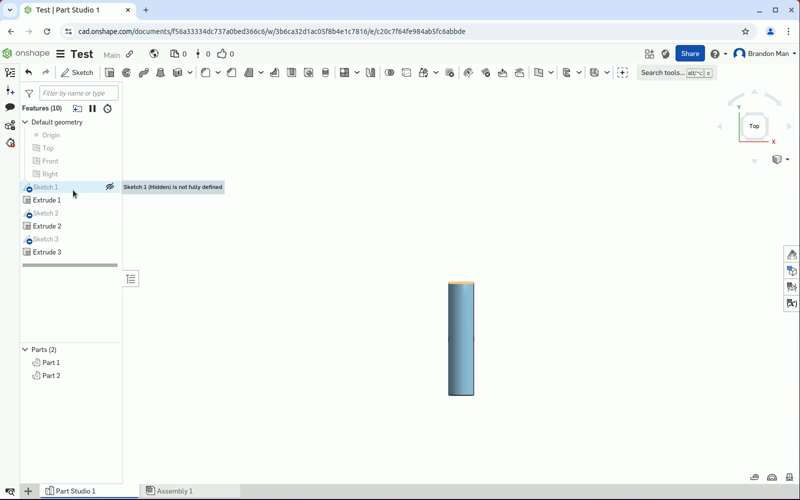
click(73, 189)
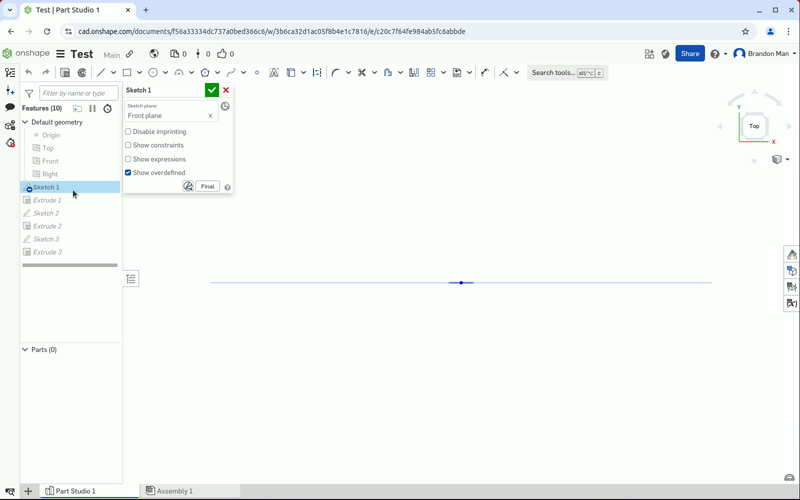
mouse_move(229, 92)
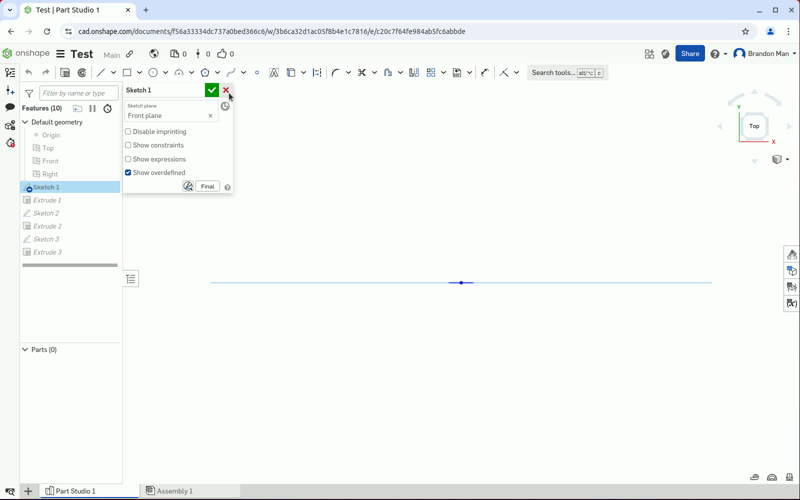
click(229, 92)
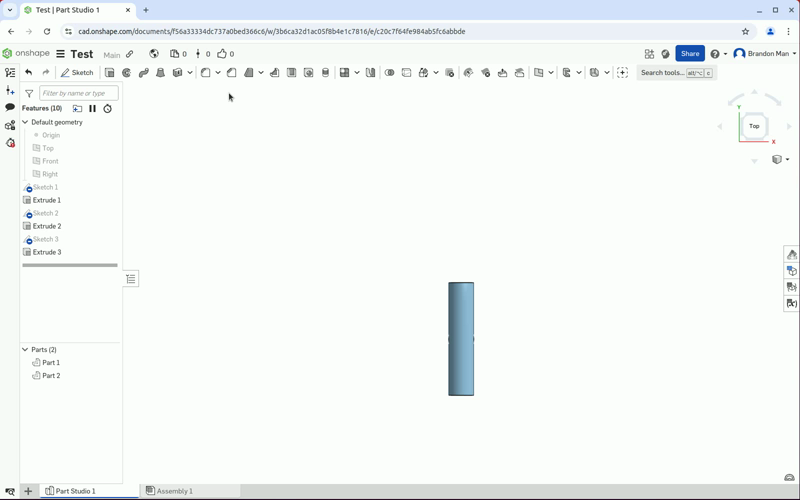
mouse_move(73, 352)
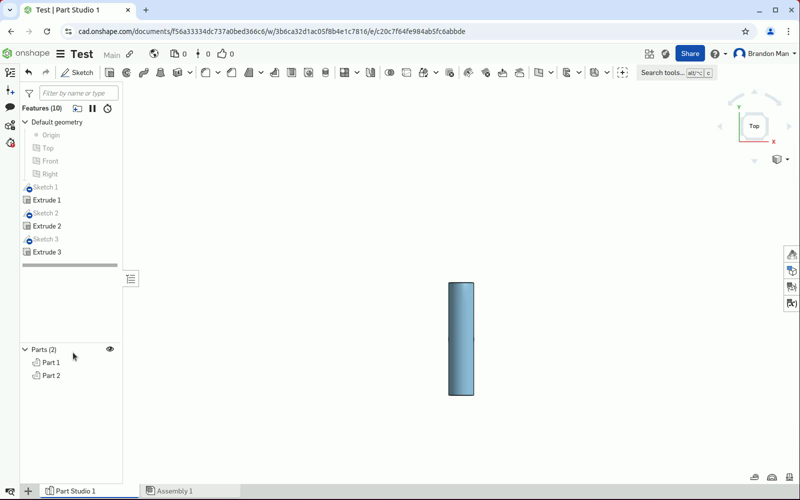
key(y)
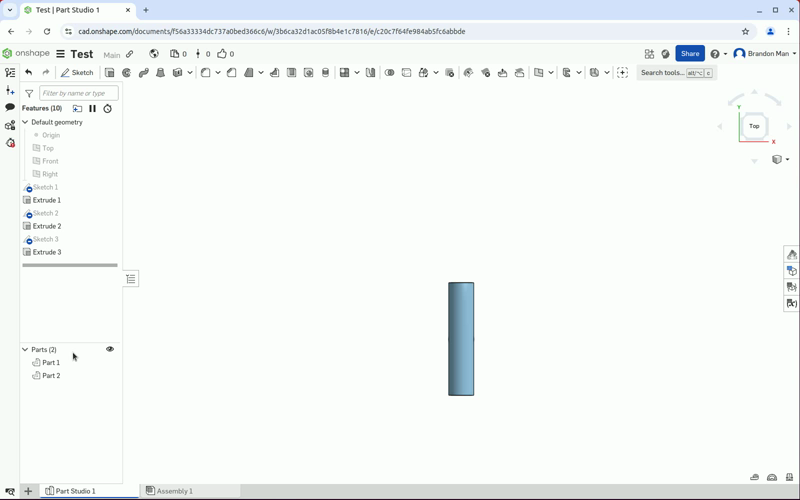
key(shift+p)
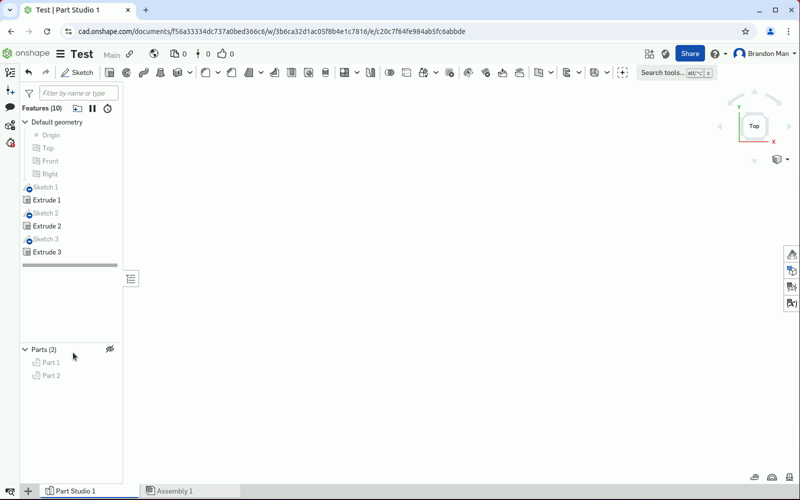
key(space)
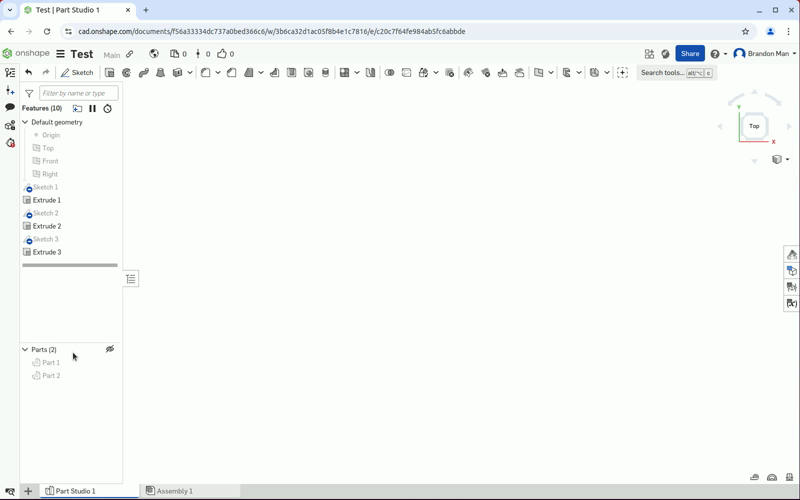
key_down(shift)
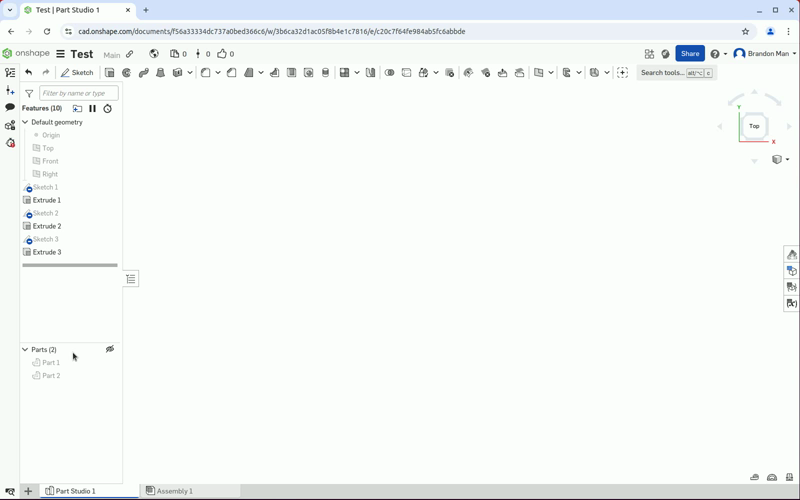
key(up)
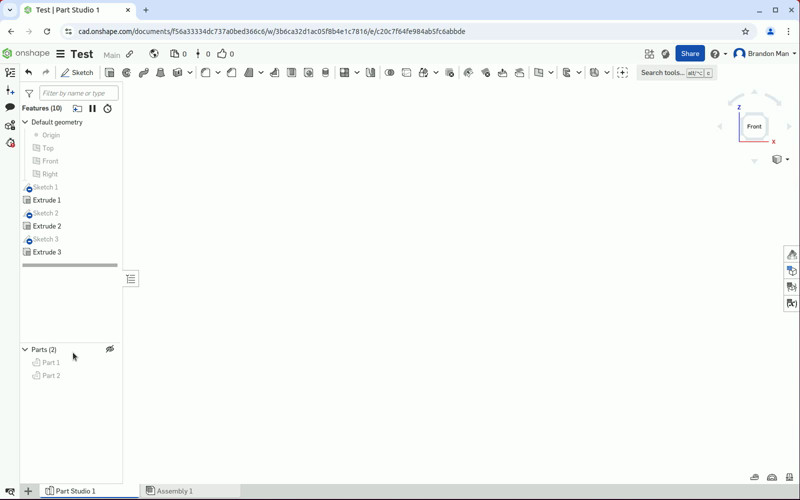
key_up(shift)
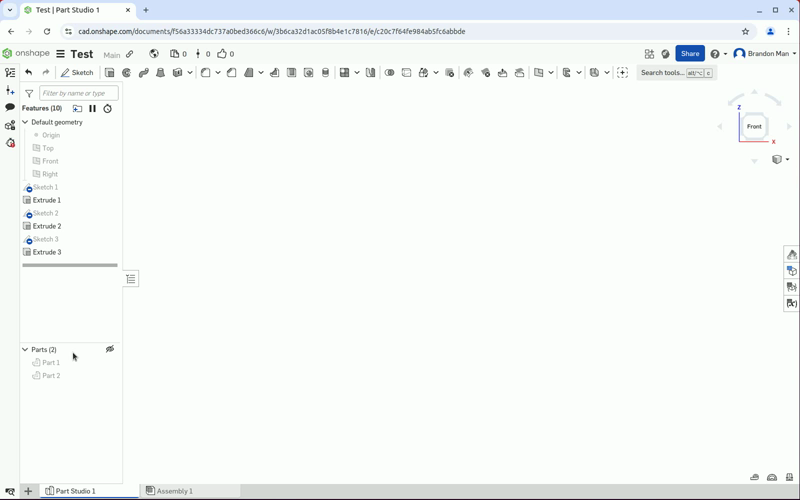
mouse_move(73, 352)
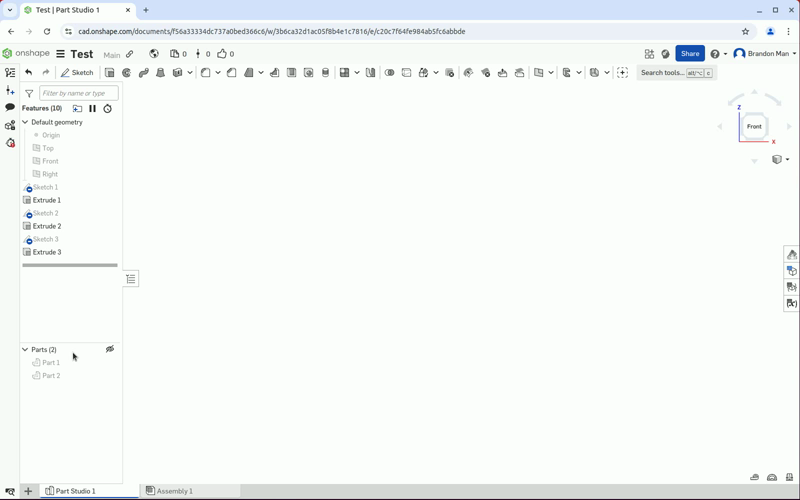
key(shift+y)
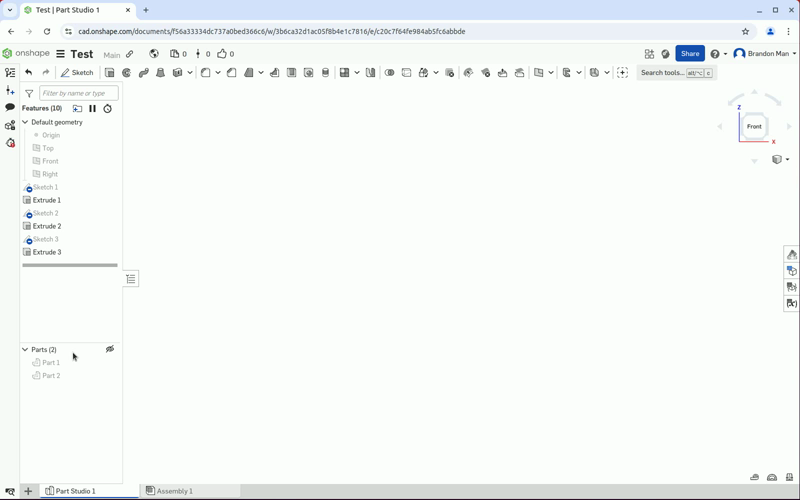
key(shift+s)
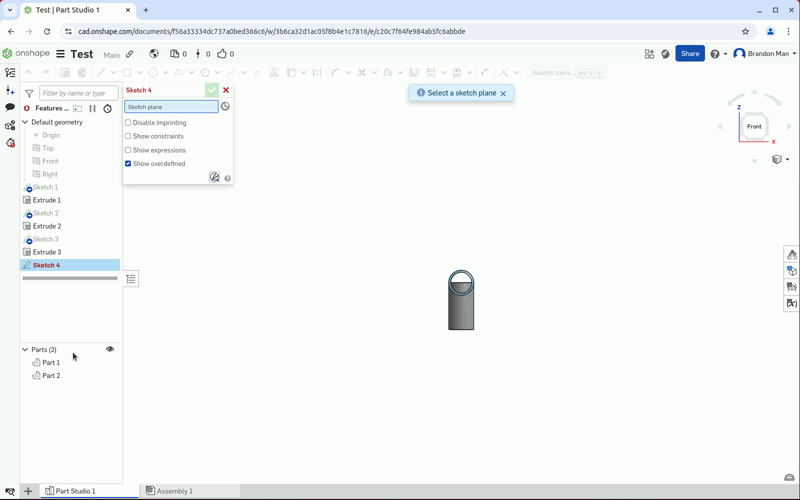
mouse_move(73, 163)
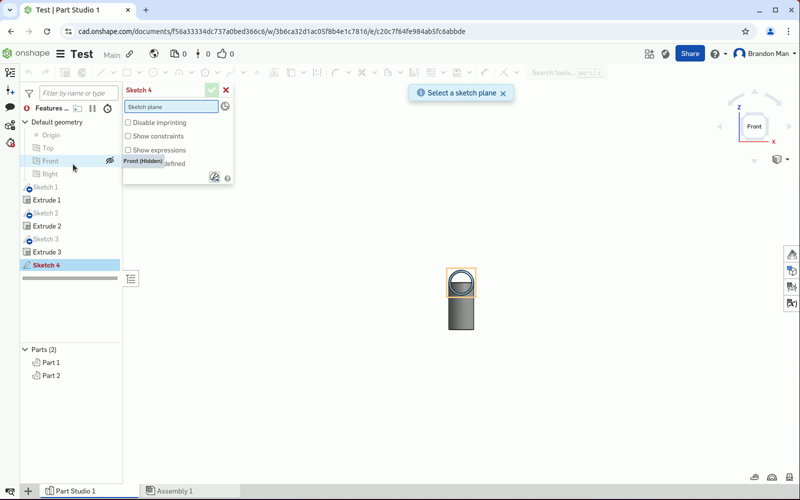
click(73, 163)
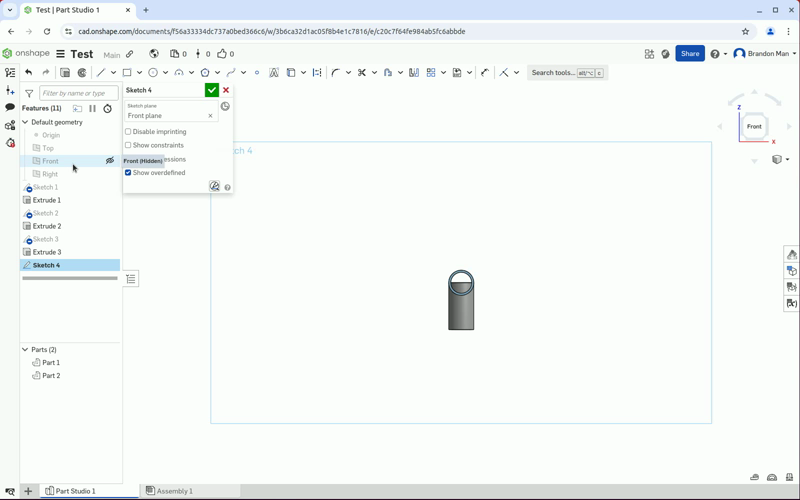
mouse_move(73, 352)
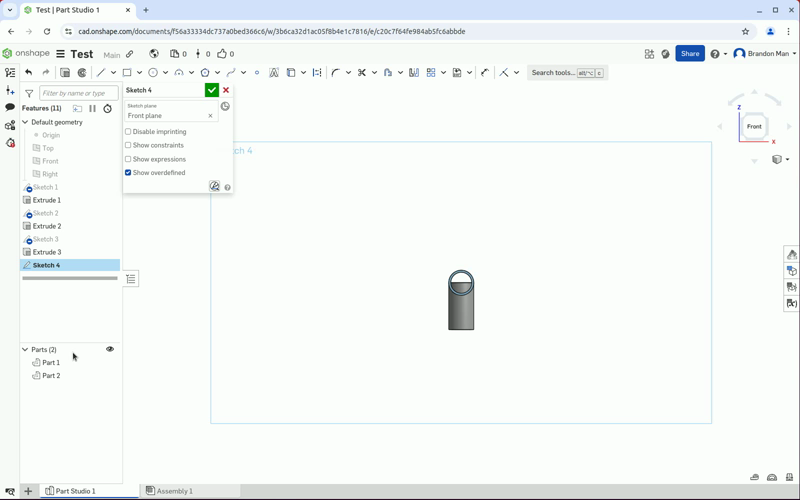
key(y)
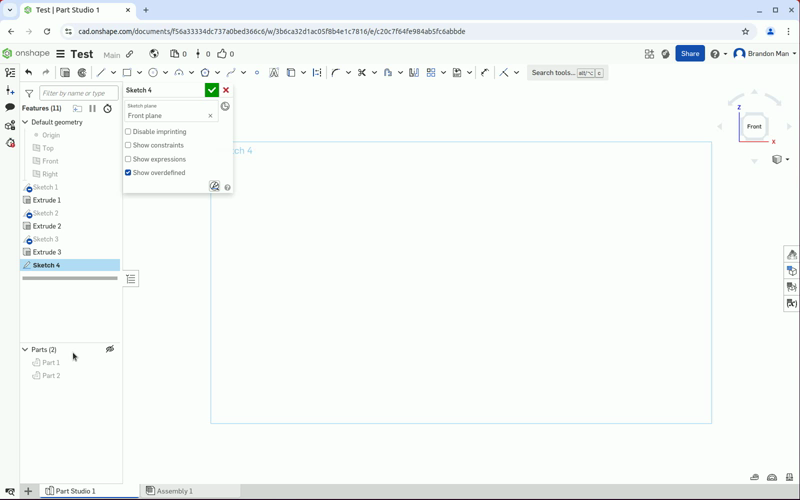
key(c)
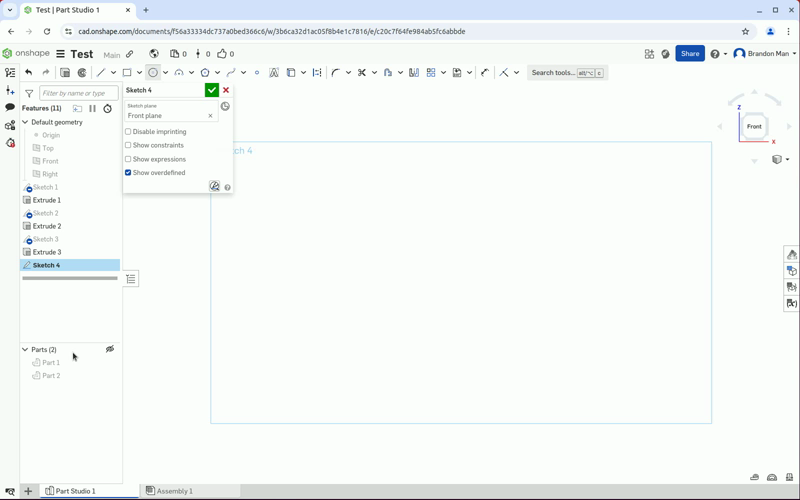
key_down(shift)
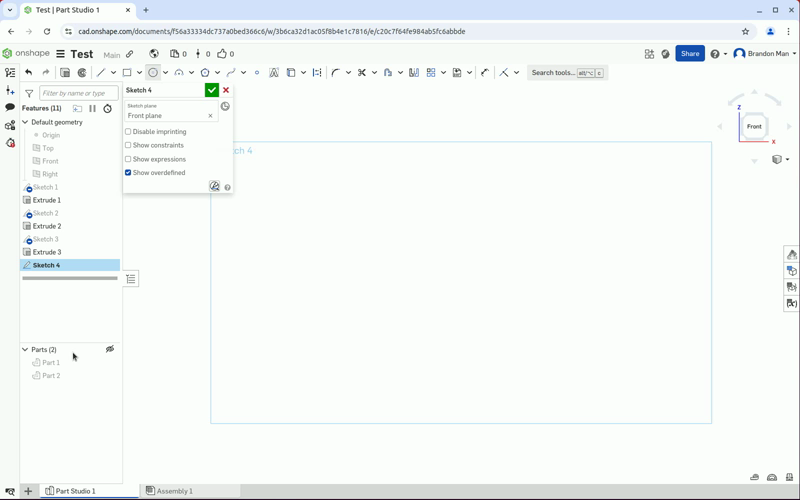
mouse_move(461, 282)
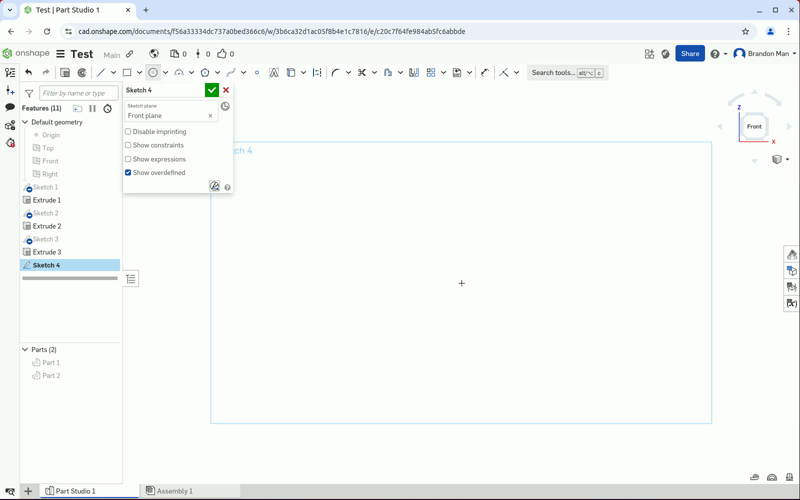
click(461, 282)
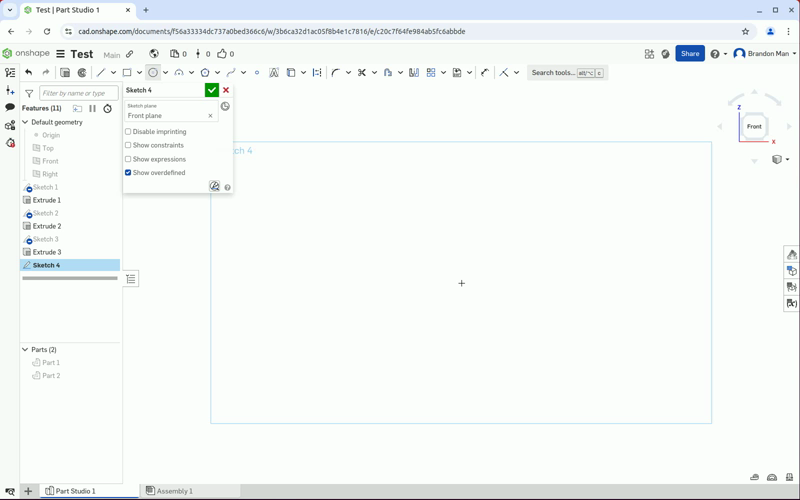
key_up(shift)
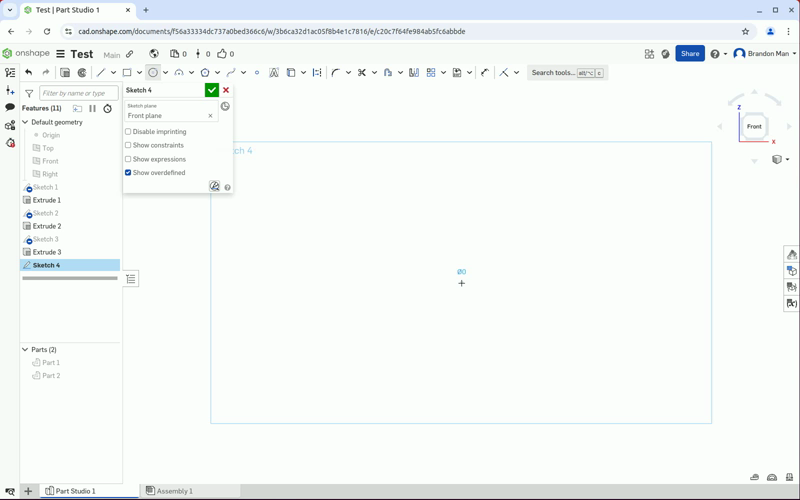
mouse_move(472, 282)
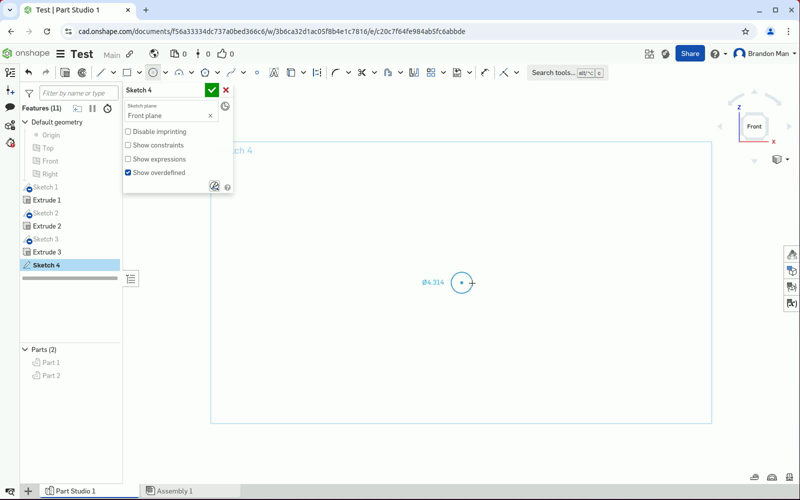
click(472, 282)
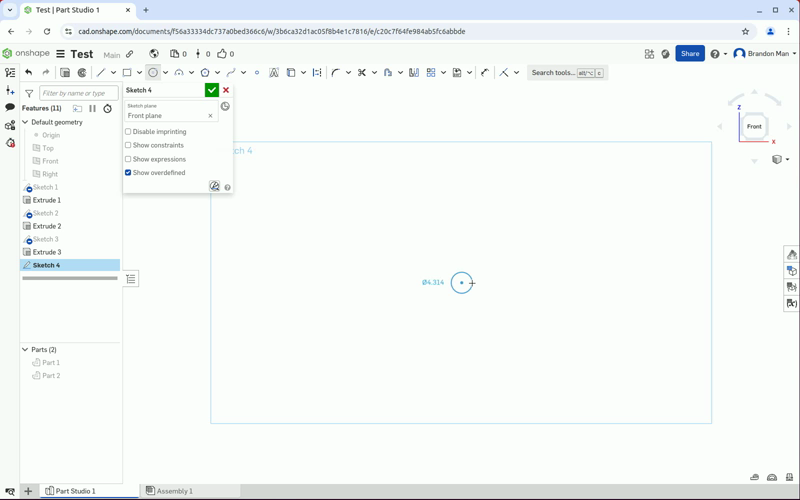
key(esc)
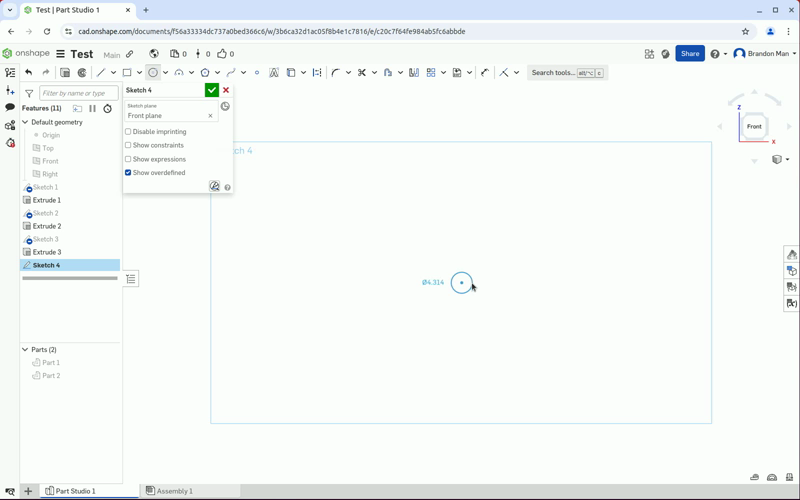
mouse_move(459, 289)
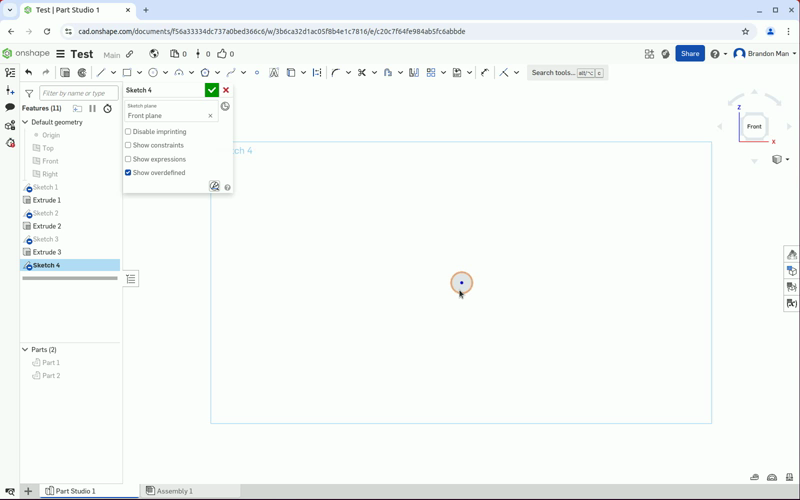
scroll(6)
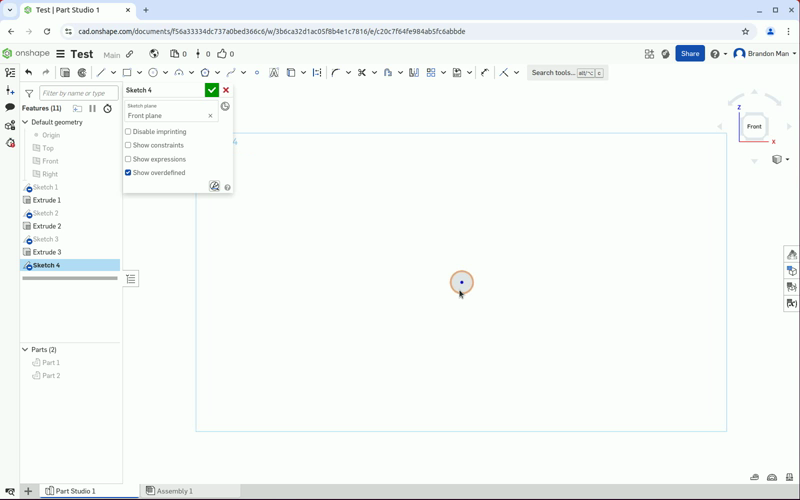
scroll(6)
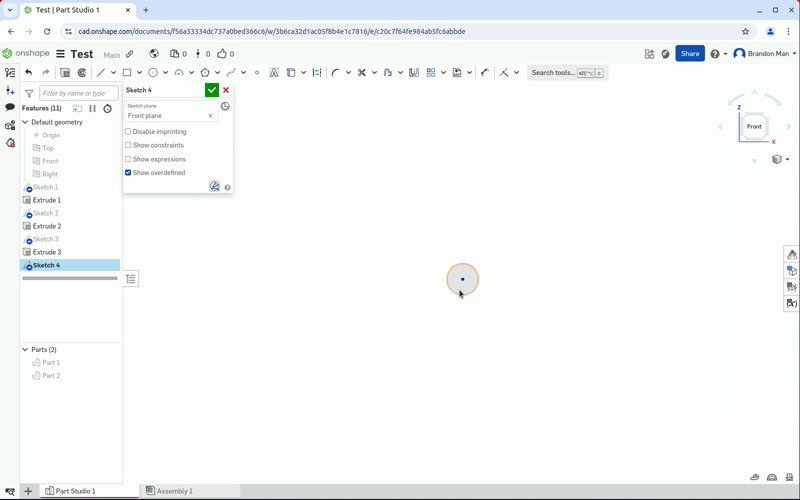
scroll(6)
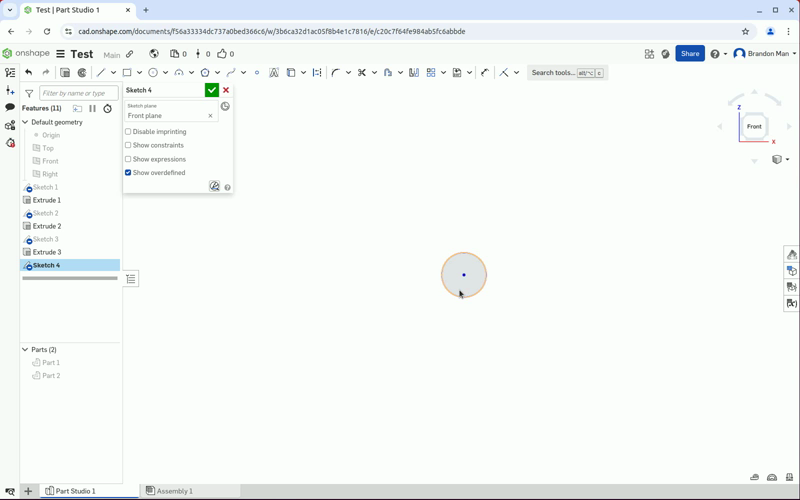
scroll(6)
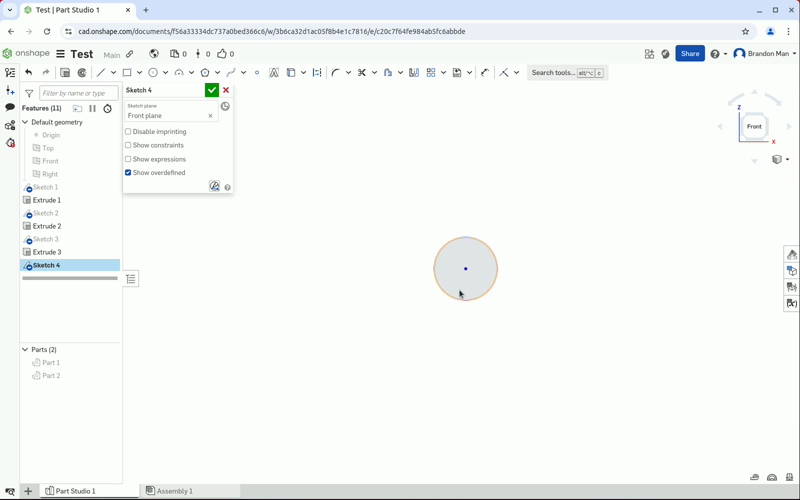
scroll(6)
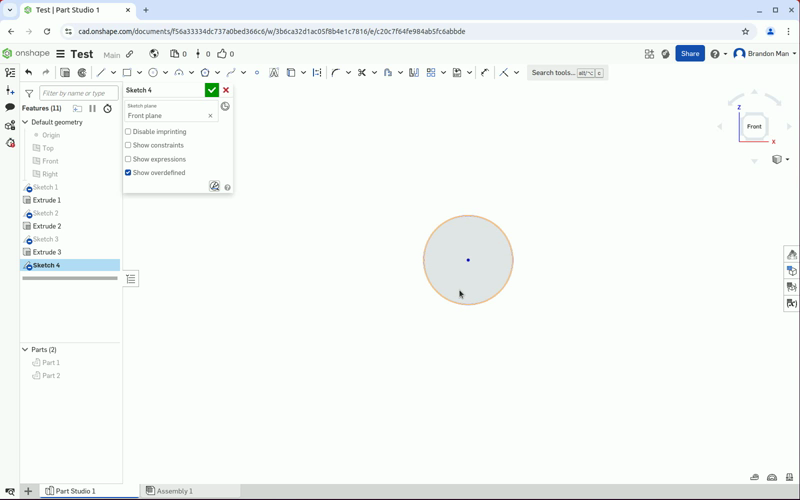
scroll(6)
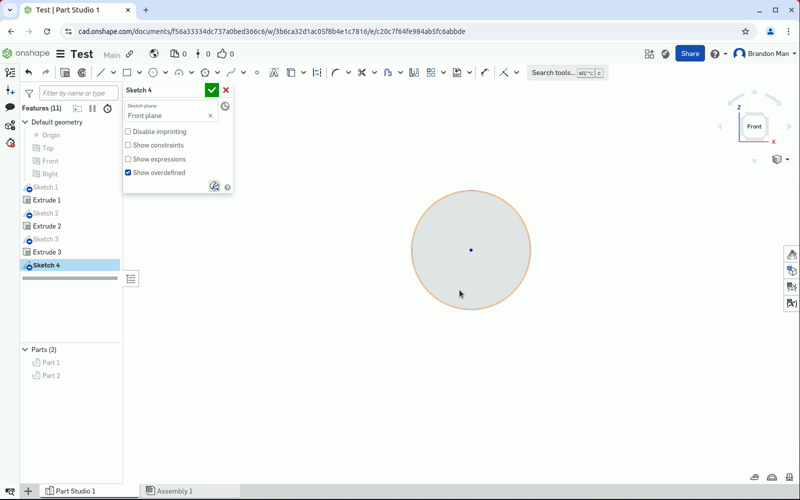
scroll(6)
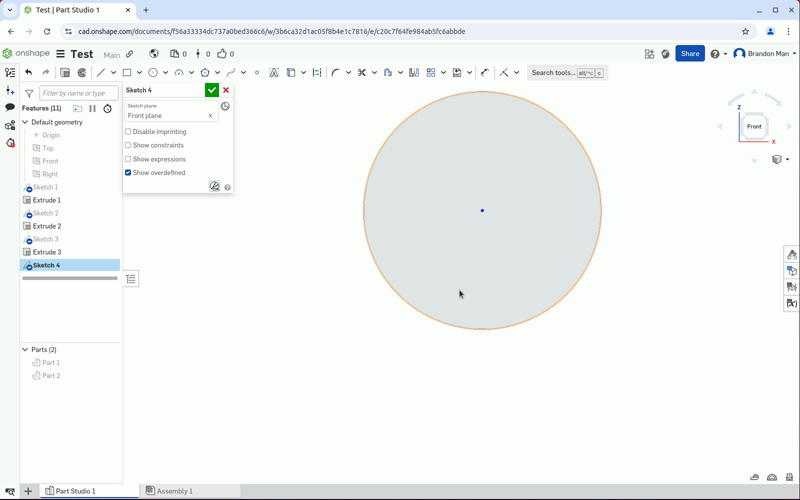
click(459, 289)
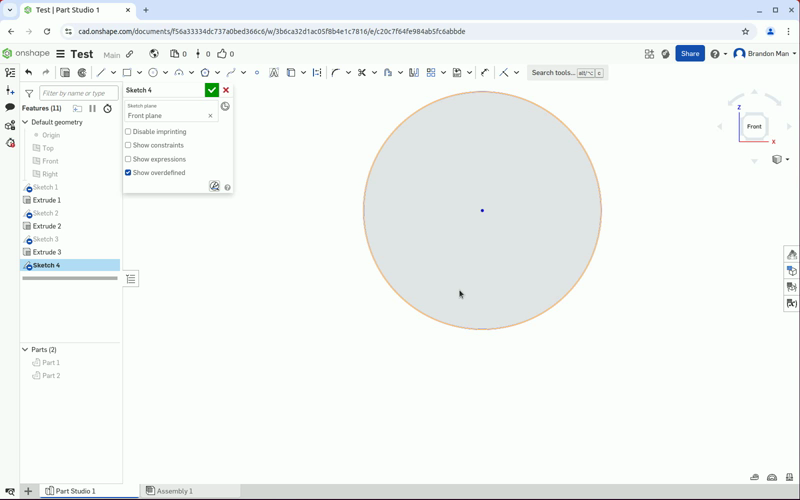
scroll(-6)
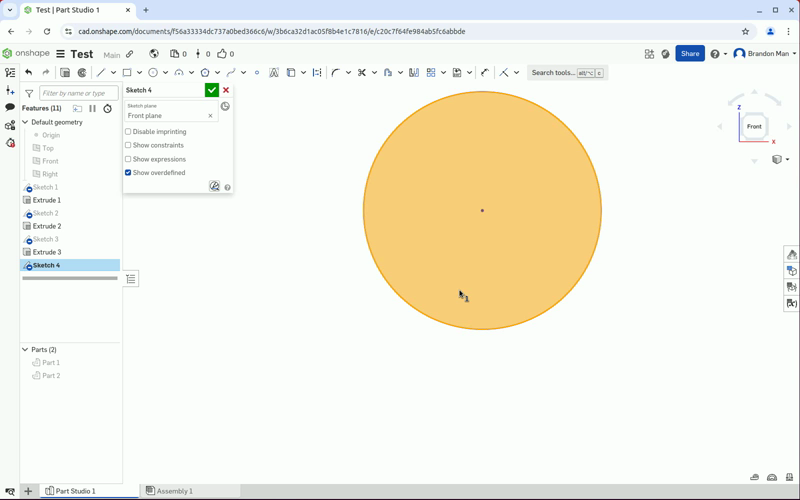
scroll(-6)
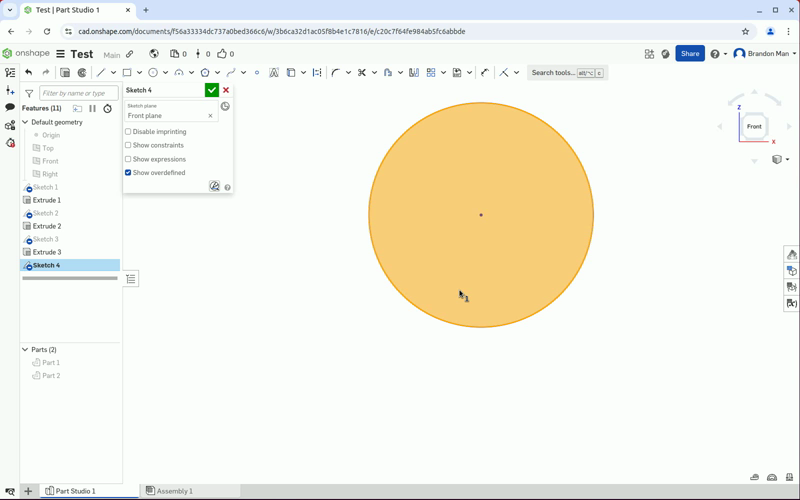
scroll(-6)
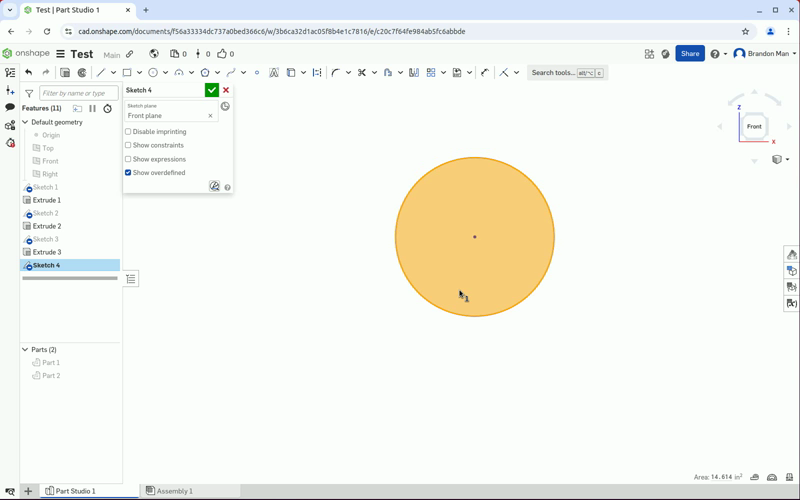
scroll(-6)
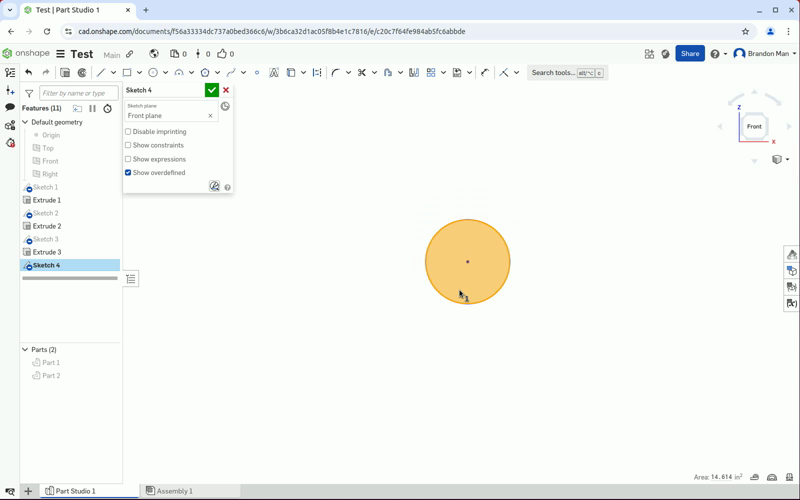
scroll(-6)
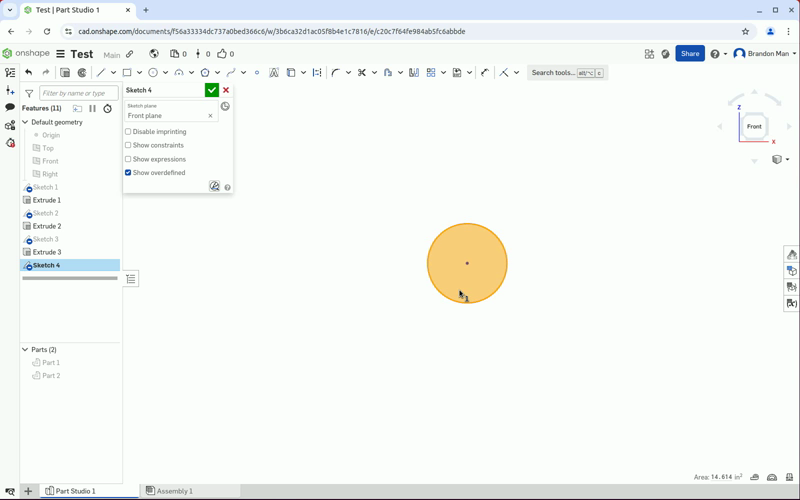
scroll(-6)
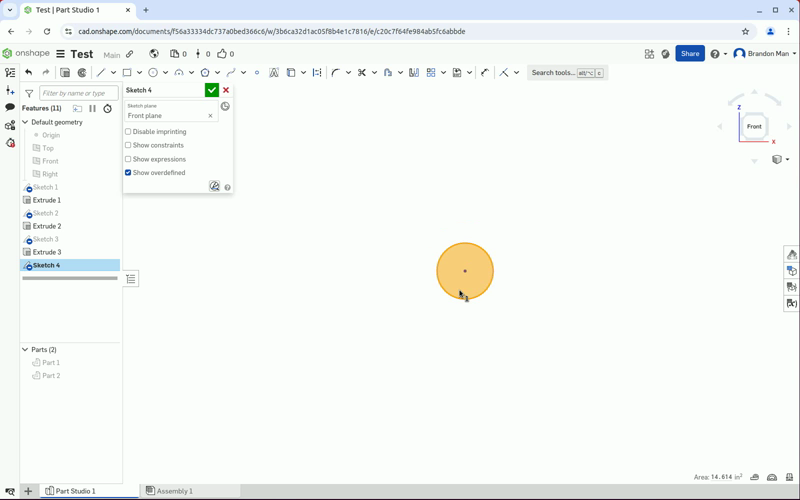
scroll(-6)
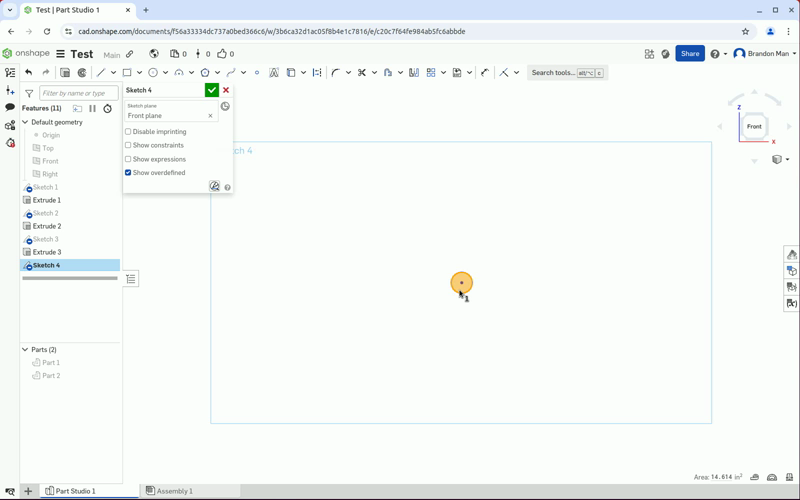
mouse_move(73, 352)
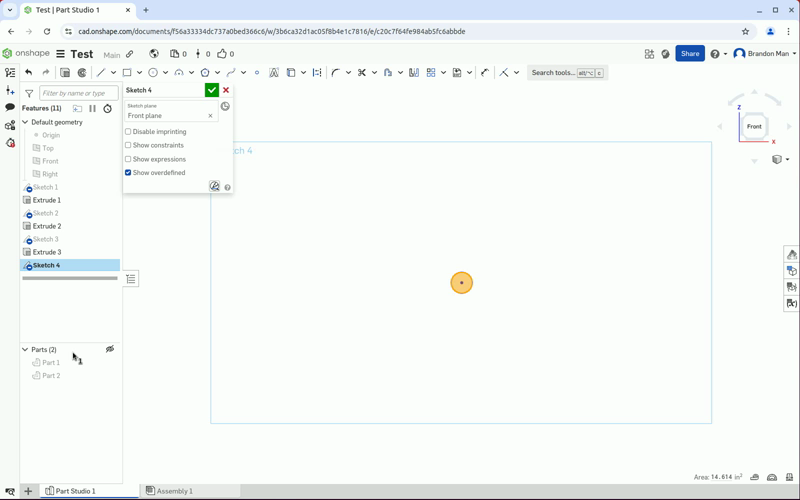
key(shift+y)
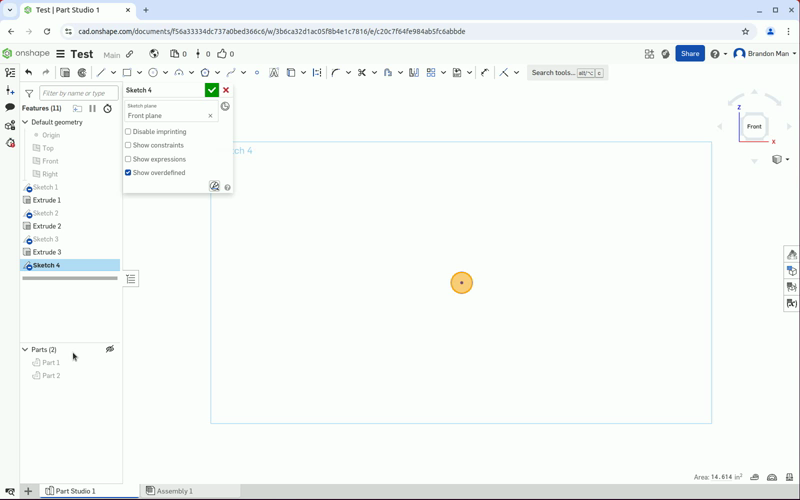
key(shift+e)
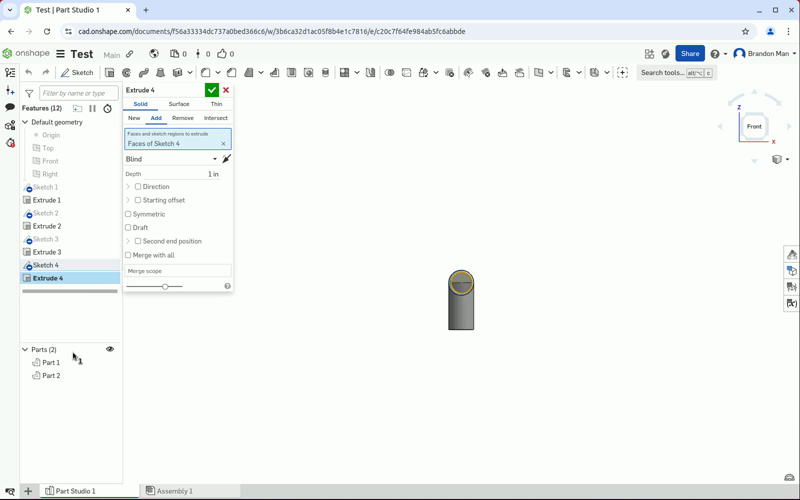
mouse_move(143, 106)
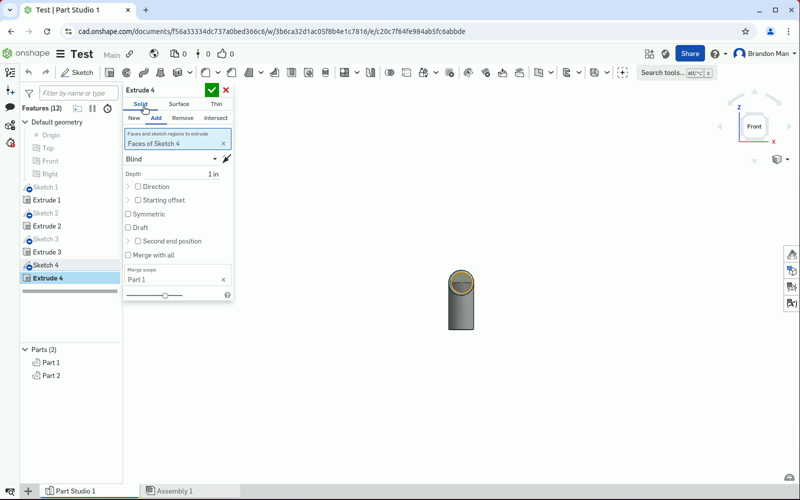
click(143, 106)
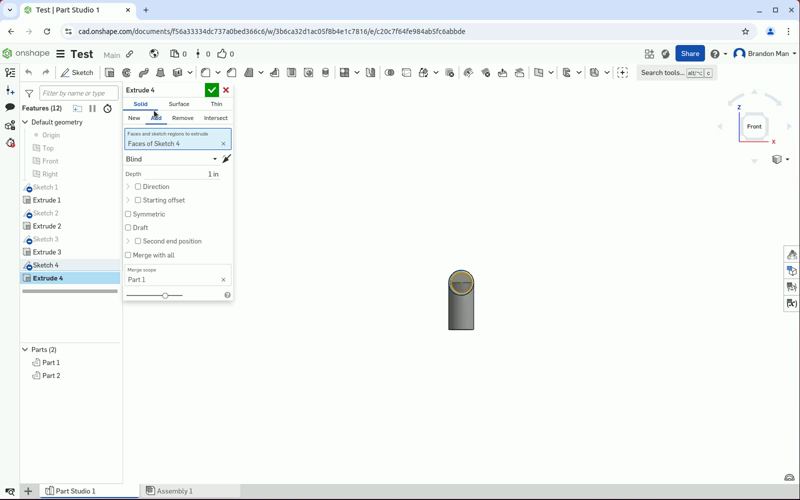
mouse_move(186, 120)
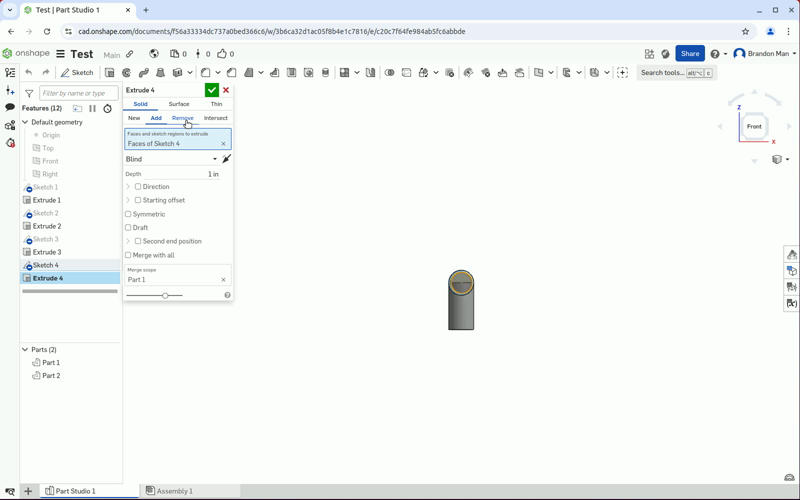
click(186, 120)
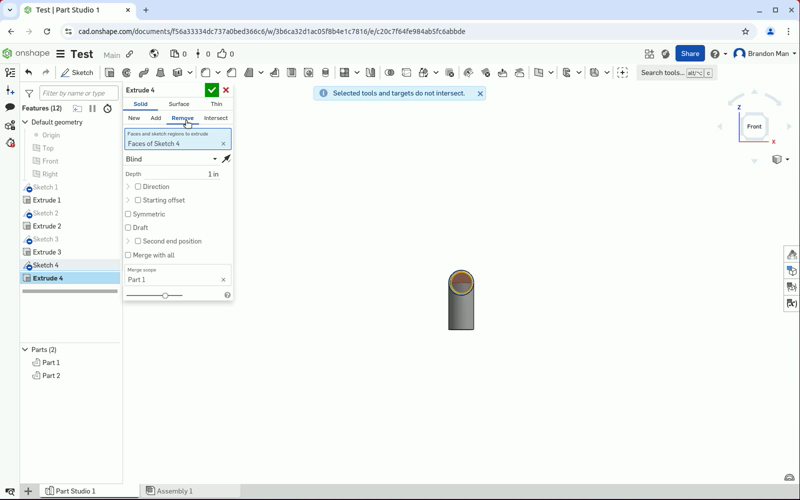
key(tab, 4)
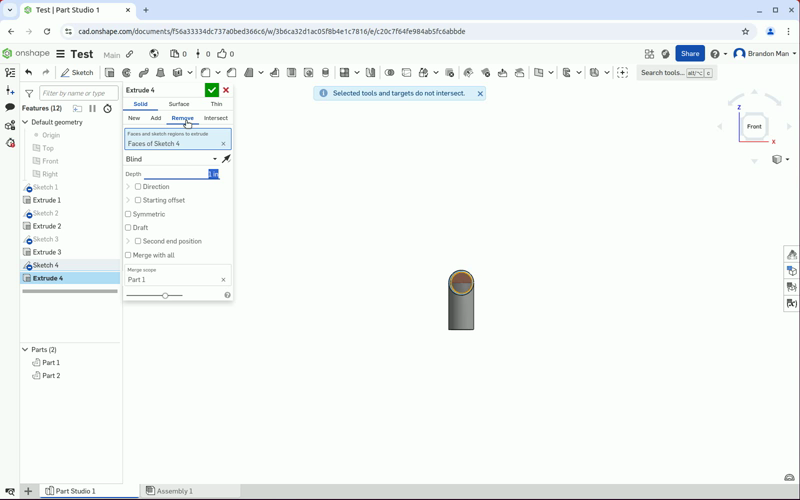
text(-26.237)
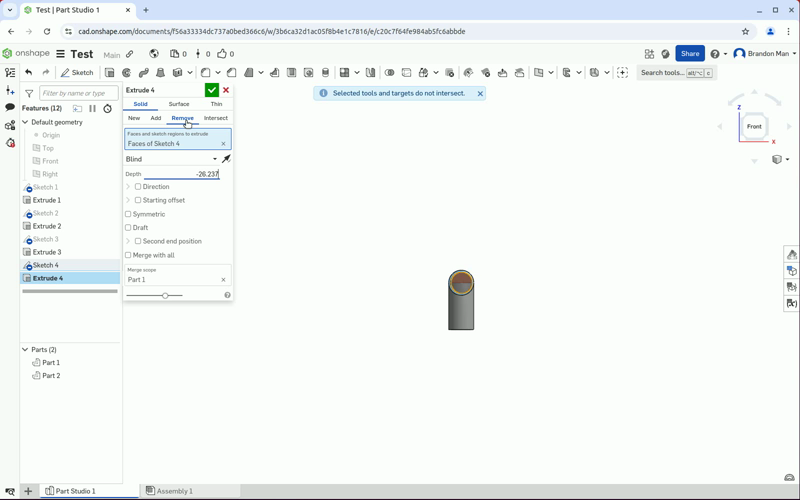
key(tab, 6)
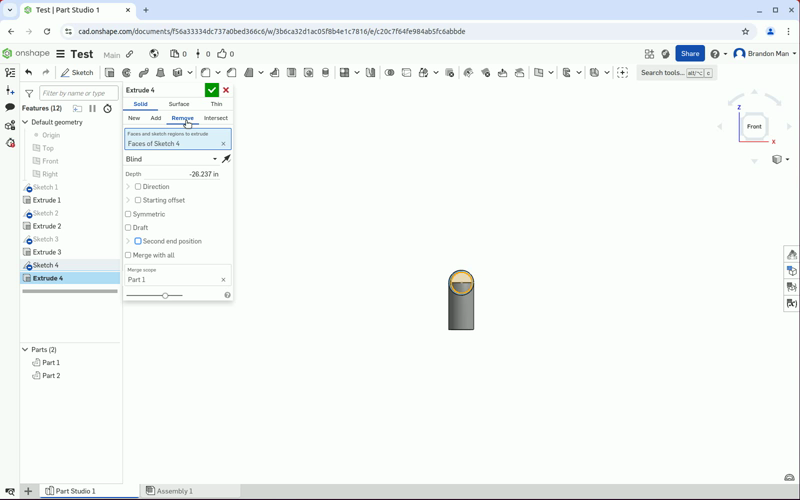
key(space)
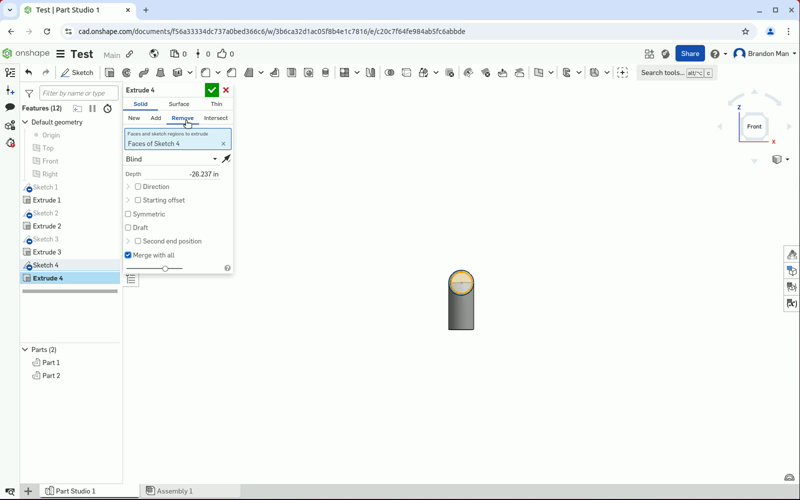
key(enter)
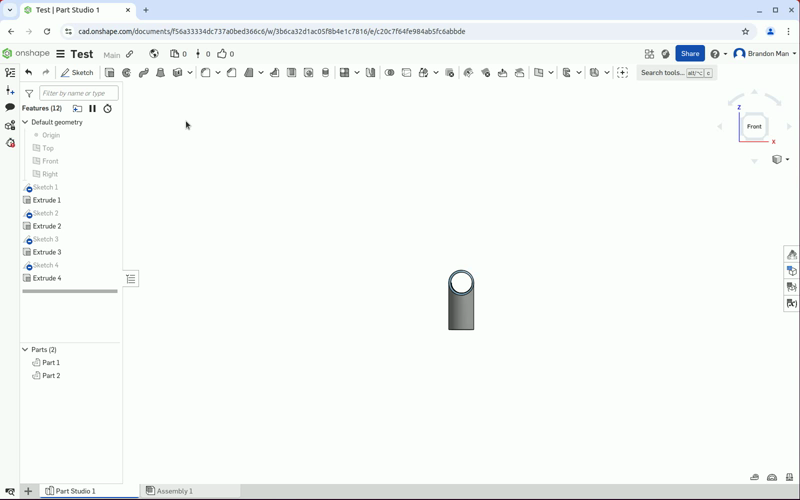
key(shift+h)
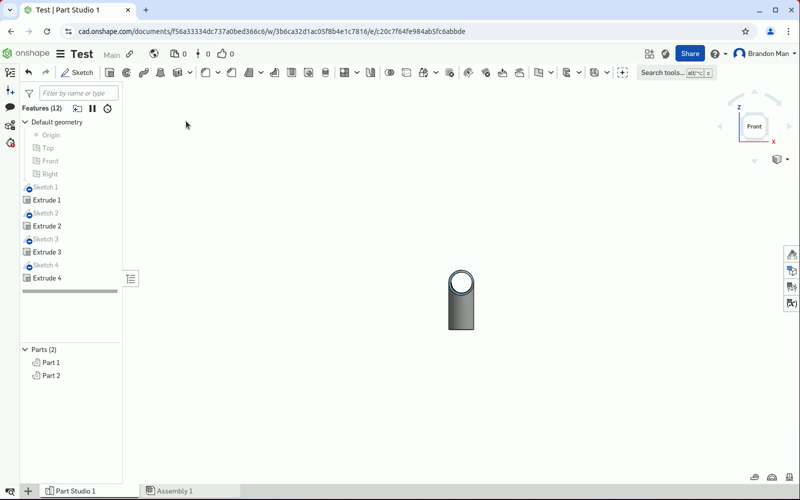
key(shift+h)
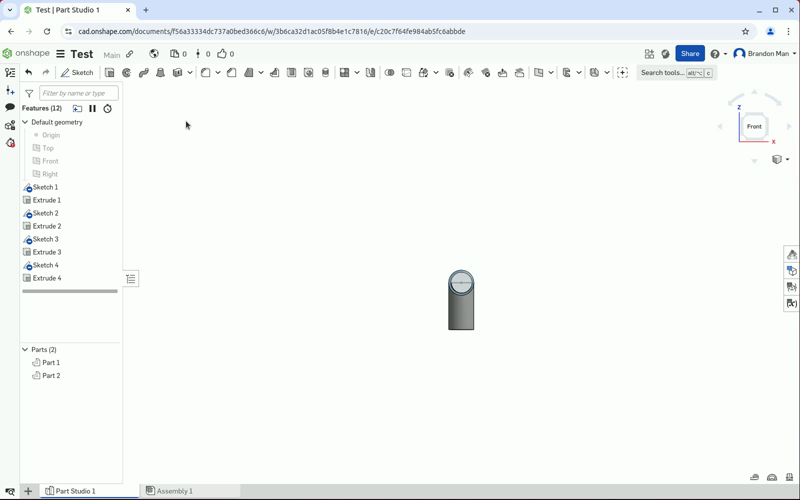
key(shift+7)
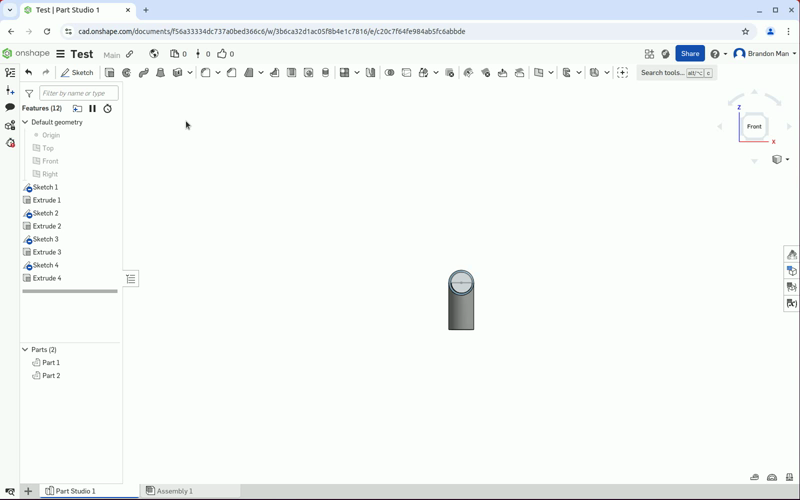
key(left, 2)
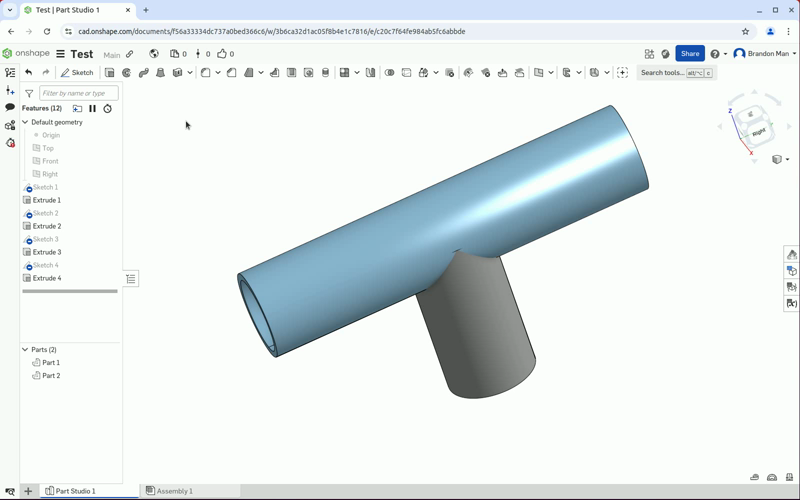
key(down, 2)
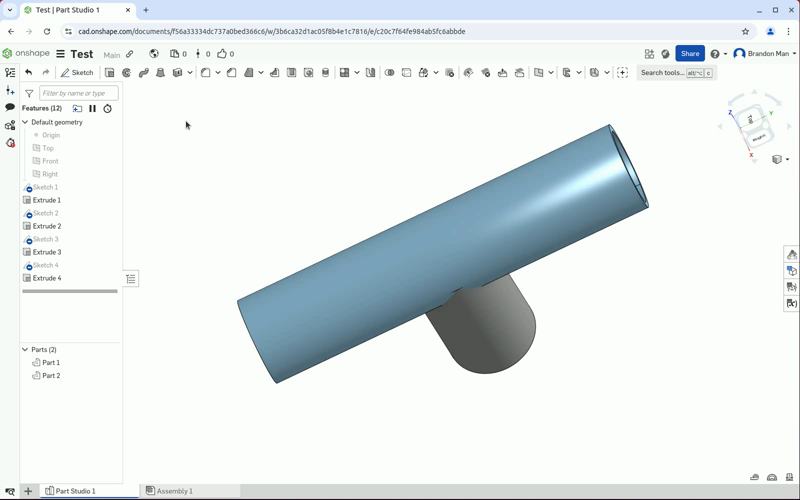
key(up, 2)
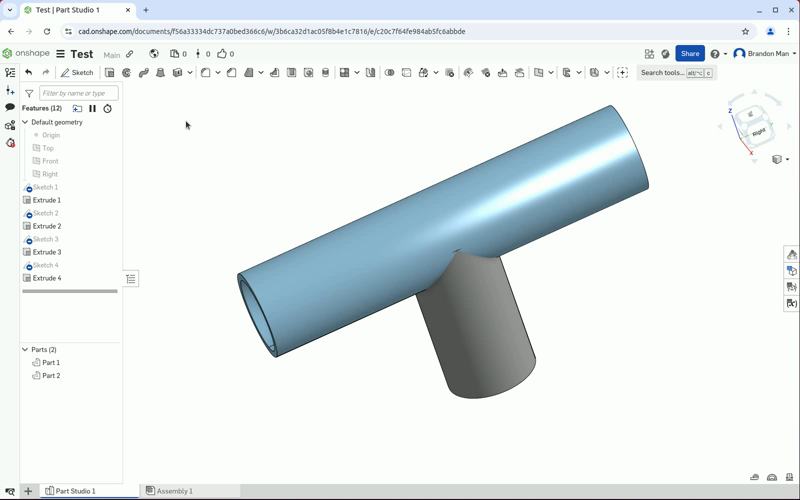
key(right, 2)
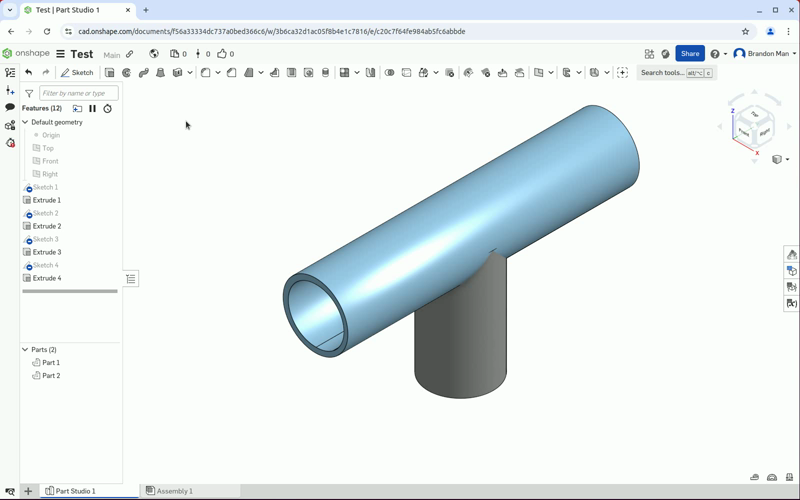
mouse_move(73, 189)
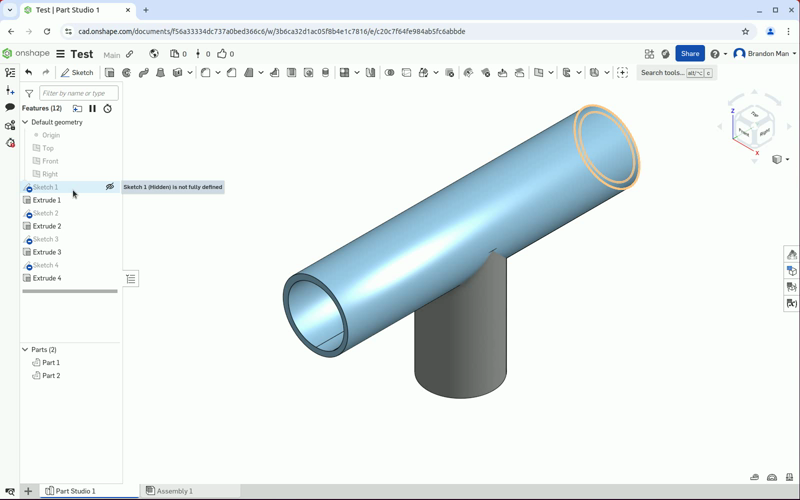
click(73, 189)